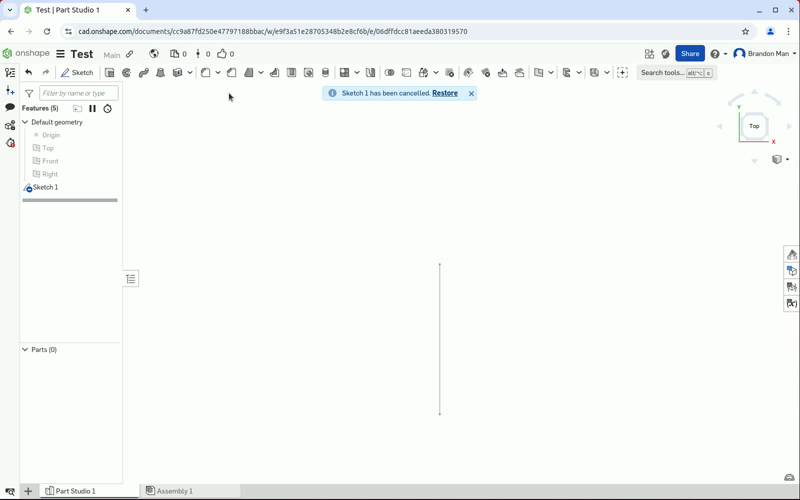
key(shift+h)
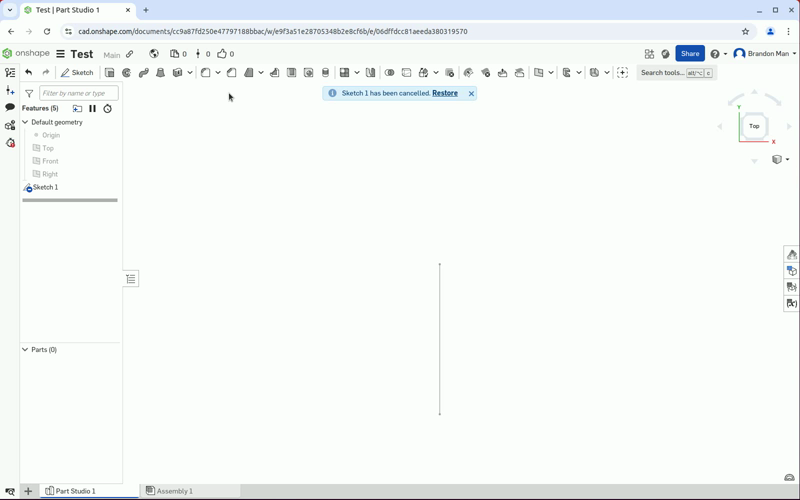
key(shift+s)
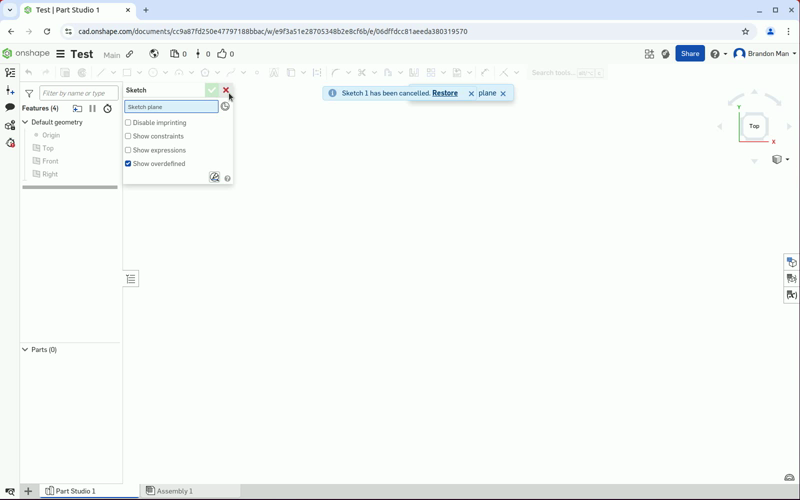
mouse_move(73, 150)
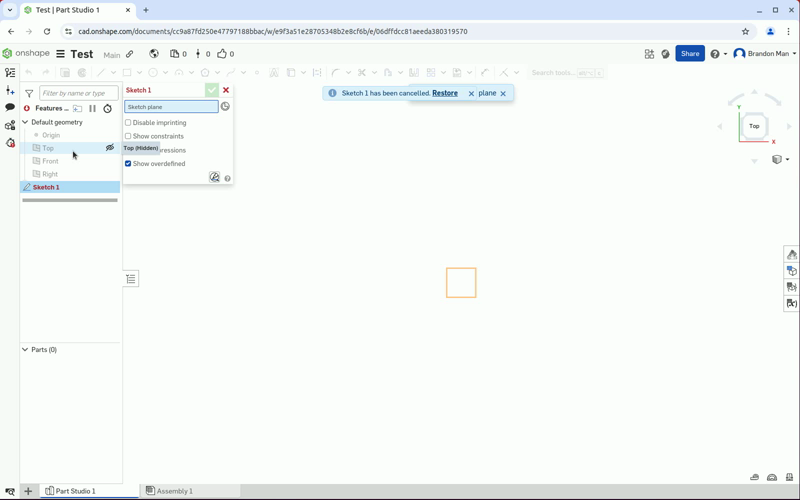
click(73, 150)
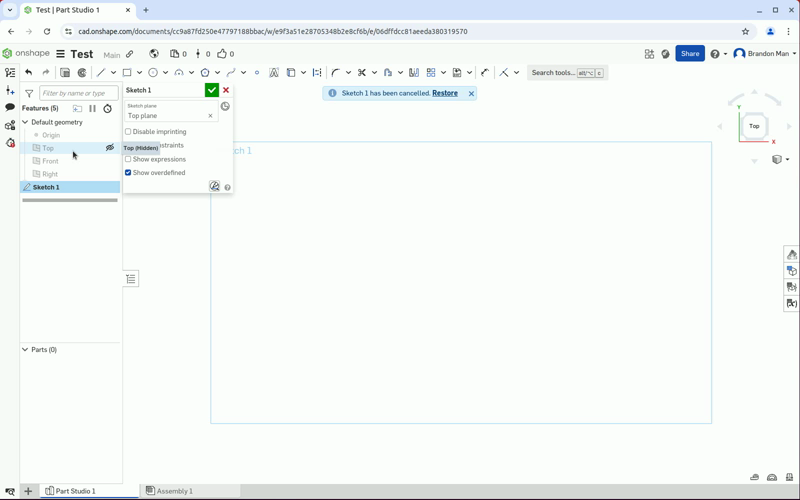
mouse_move(73, 352)
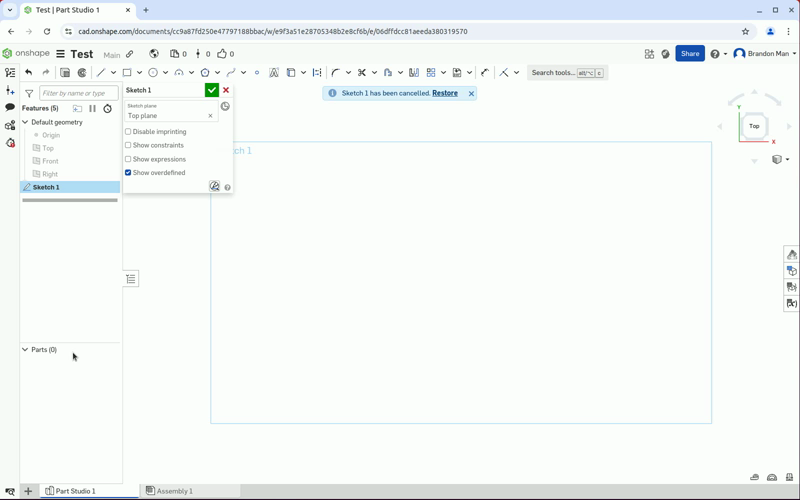
key(y)
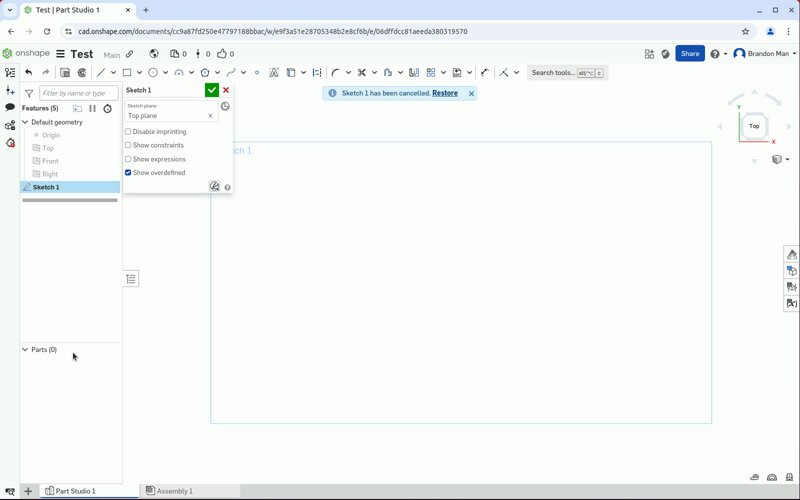
key(c)
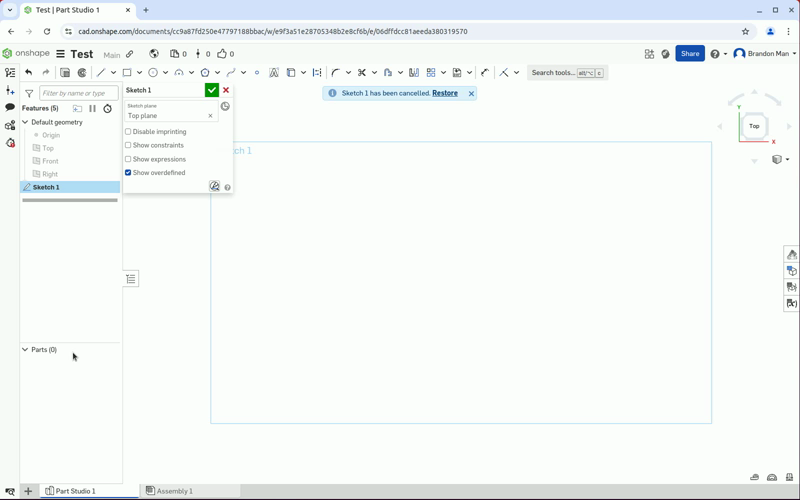
key_down(shift)
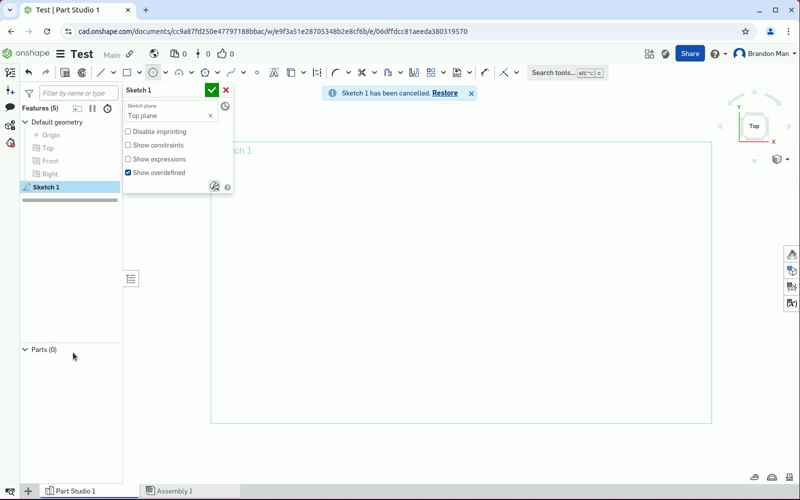
mouse_move(461, 282)
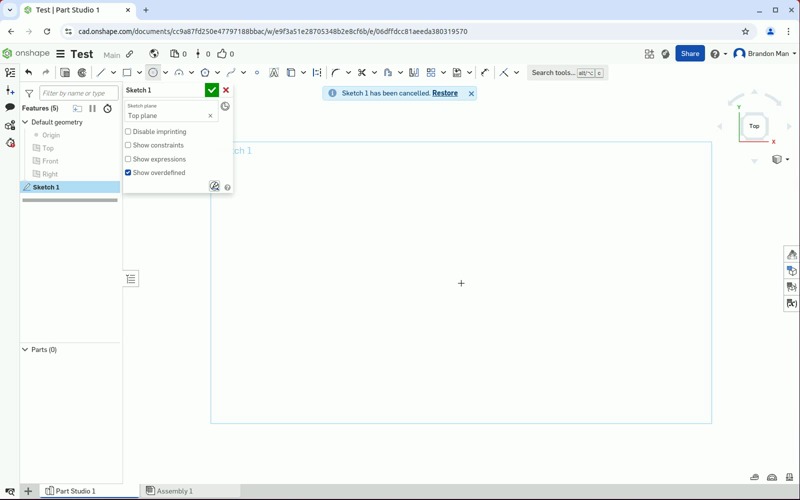
click(461, 282)
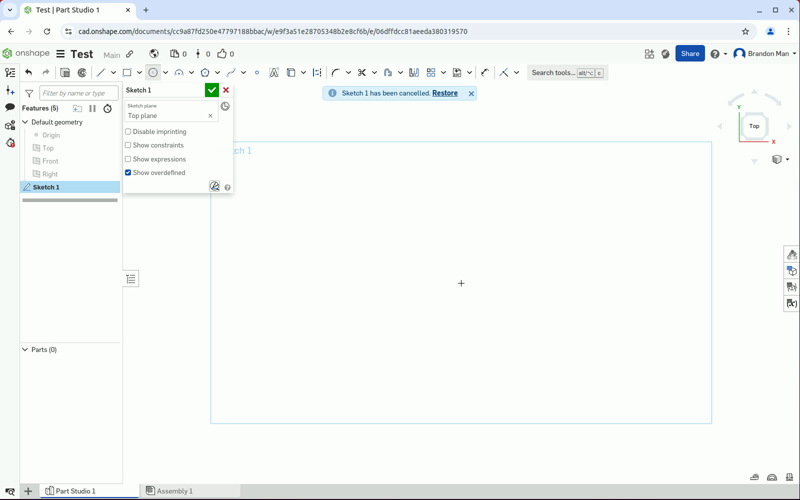
key_up(shift)
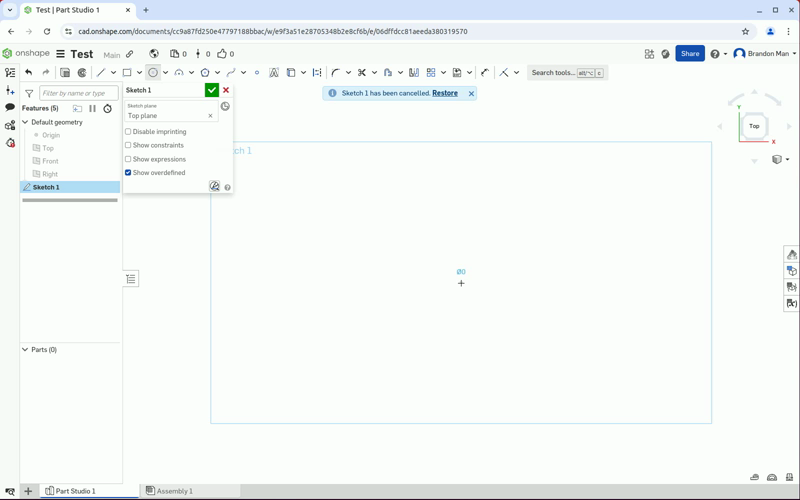
mouse_move(482, 282)
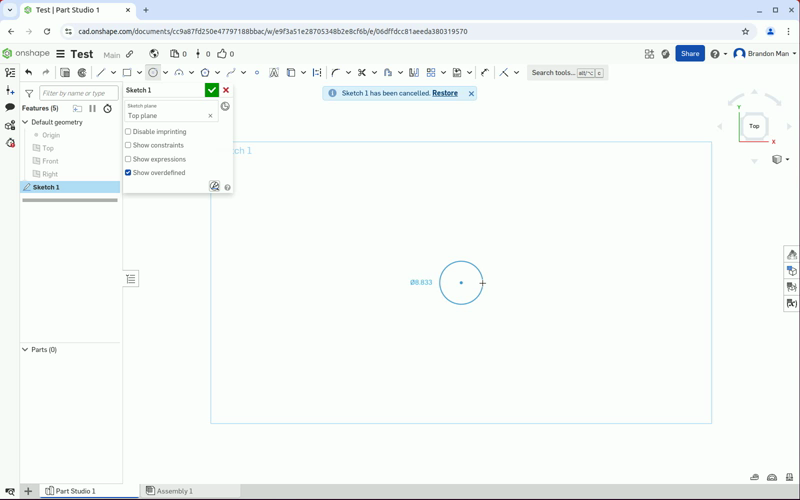
click(482, 282)
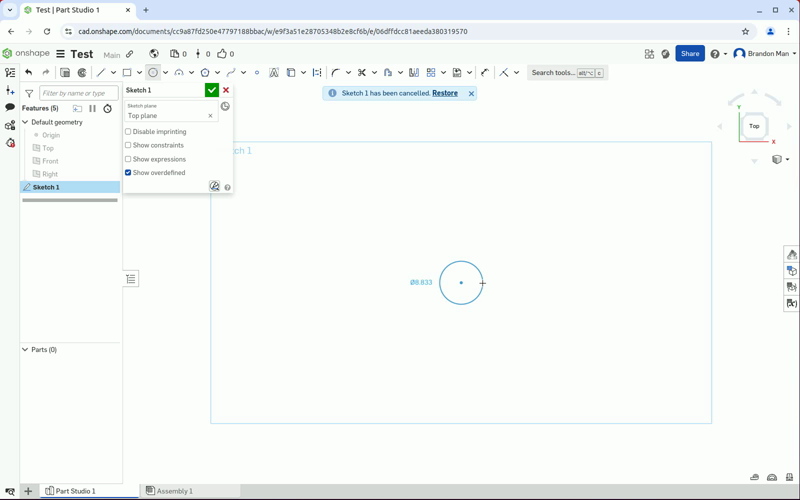
key(esc)
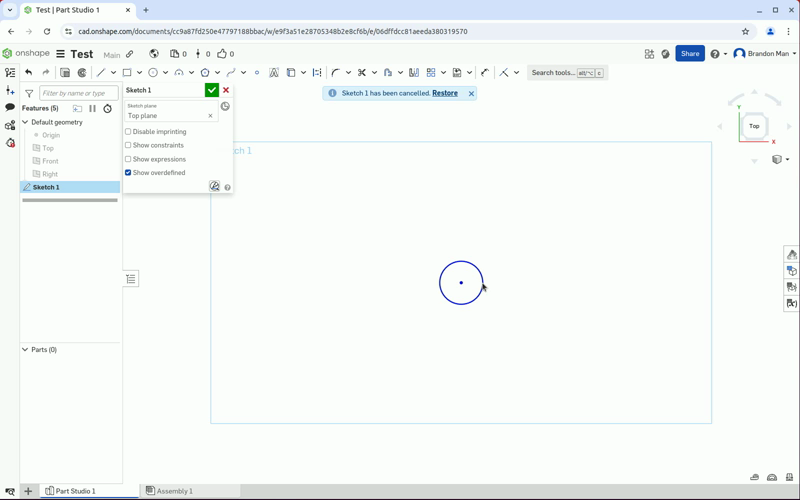
key(c)
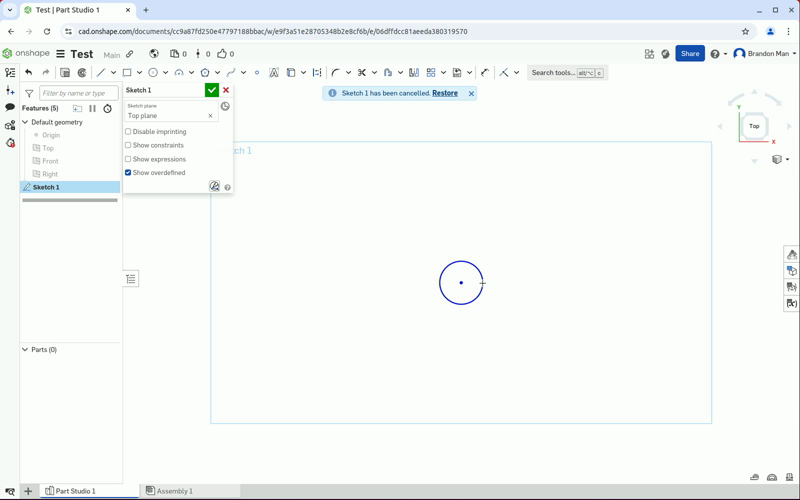
key_down(shift)
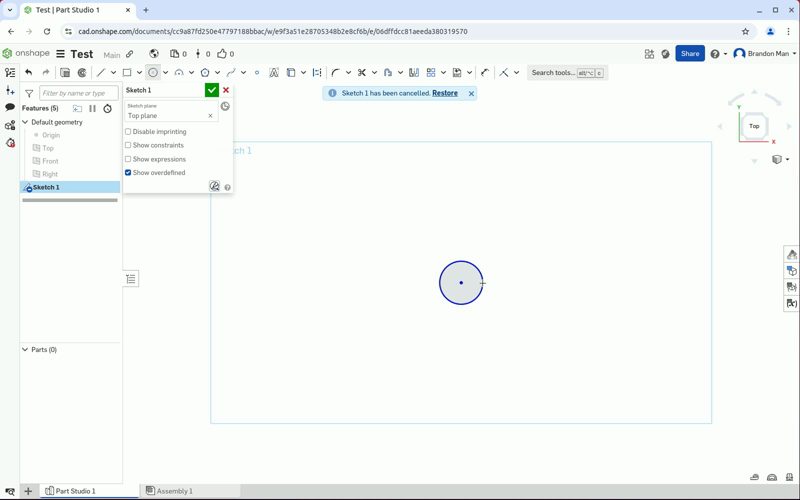
mouse_move(461, 282)
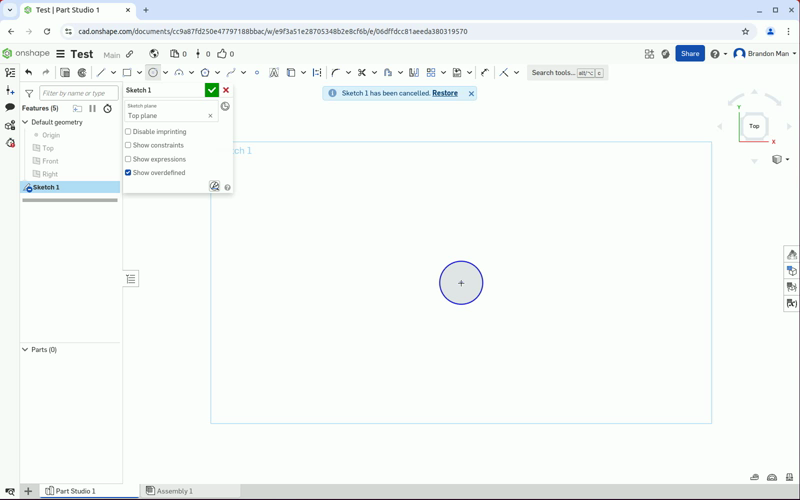
click(461, 282)
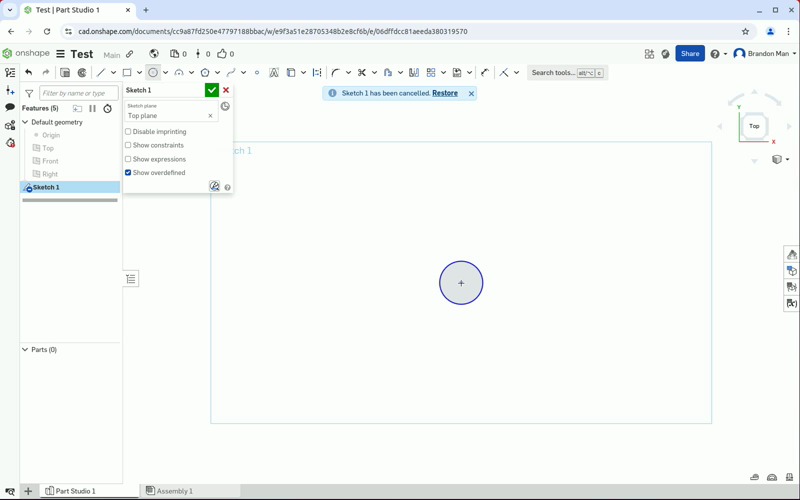
key_up(shift)
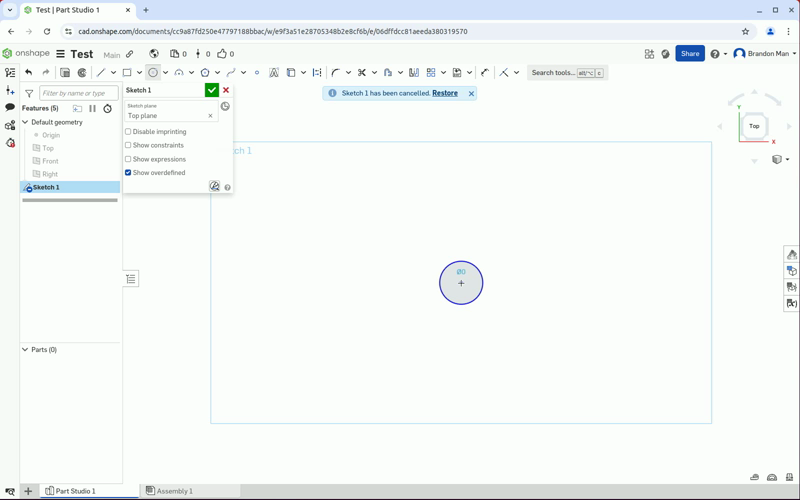
mouse_move(472, 282)
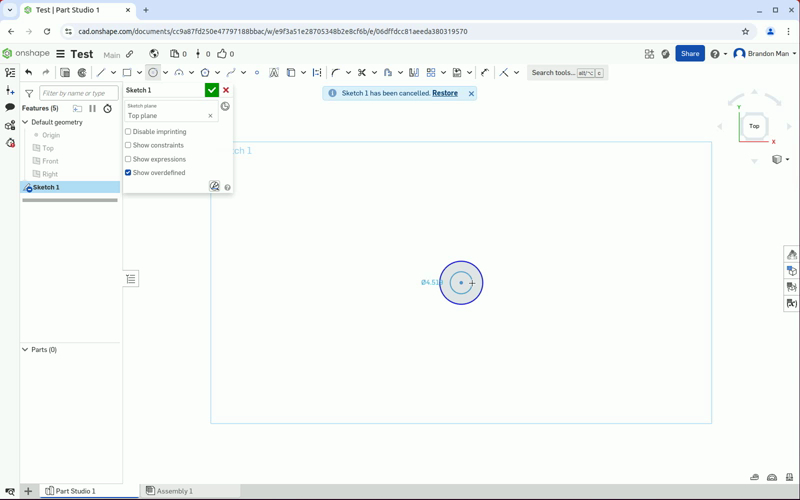
click(472, 282)
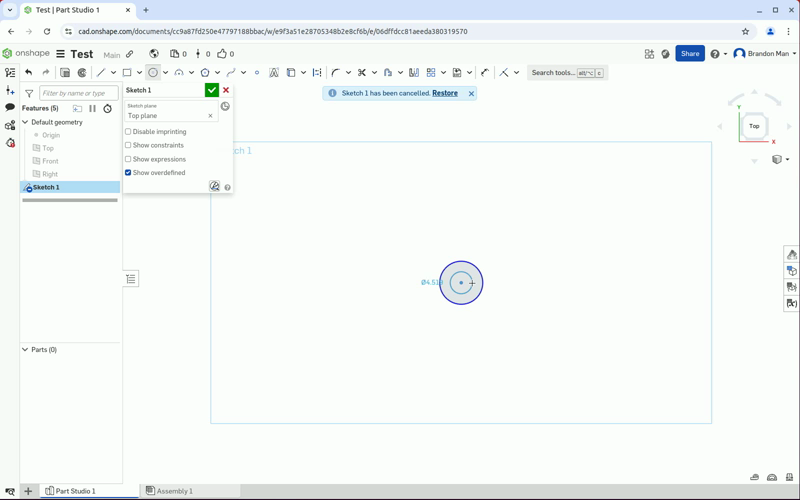
key(esc)
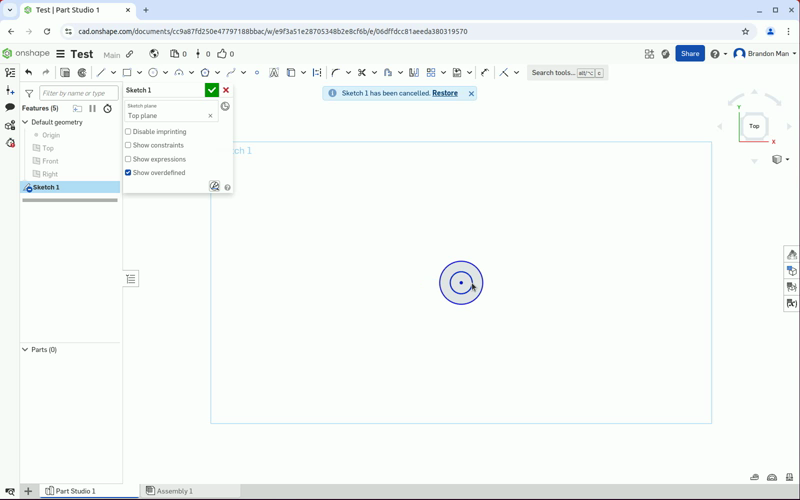
mouse_move(466, 269)
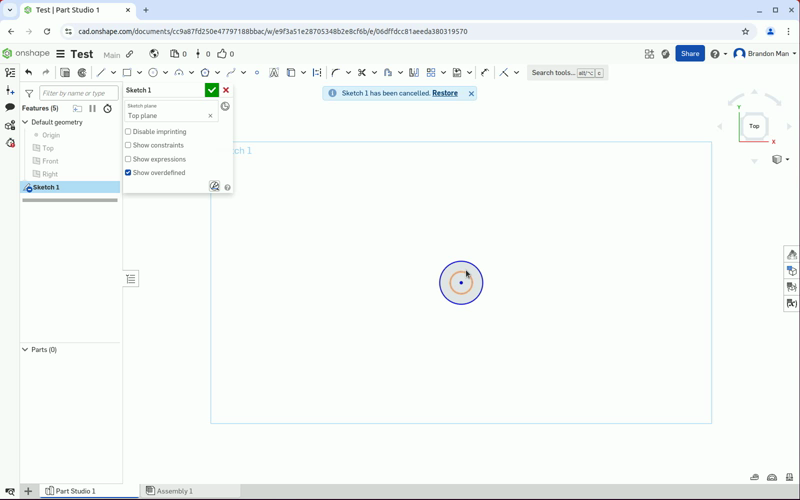
scroll(6)
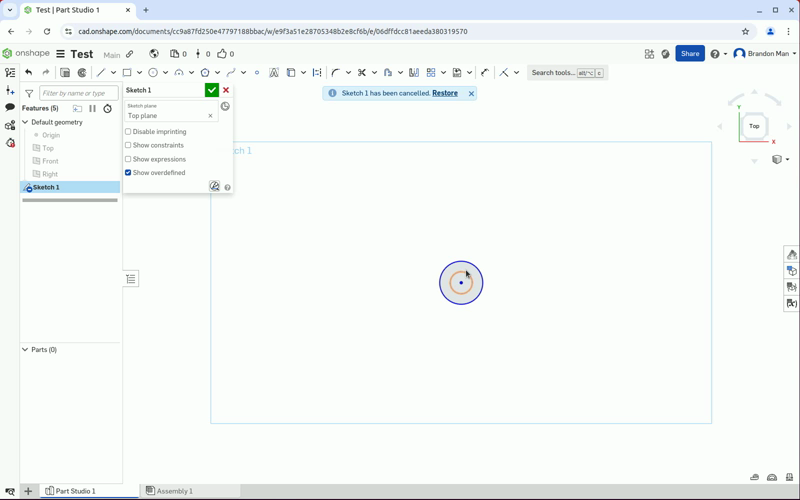
scroll(6)
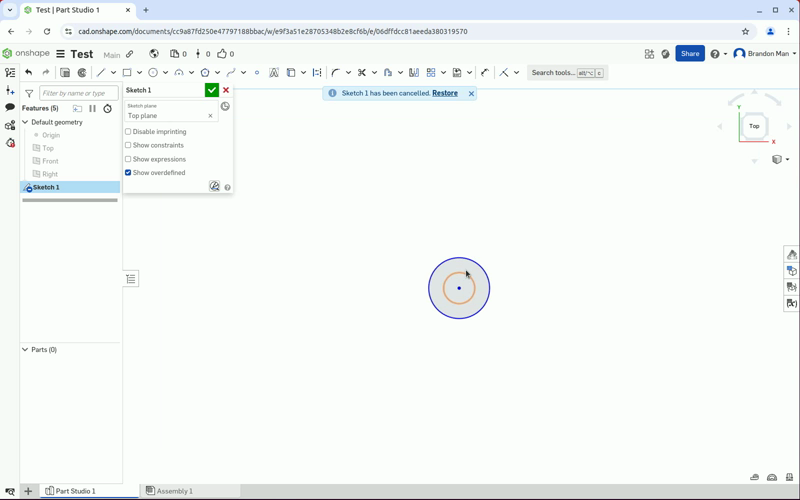
scroll(6)
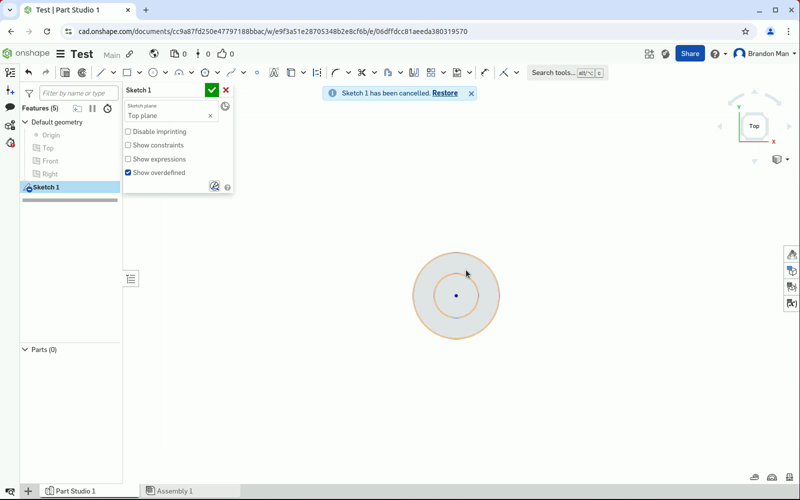
scroll(6)
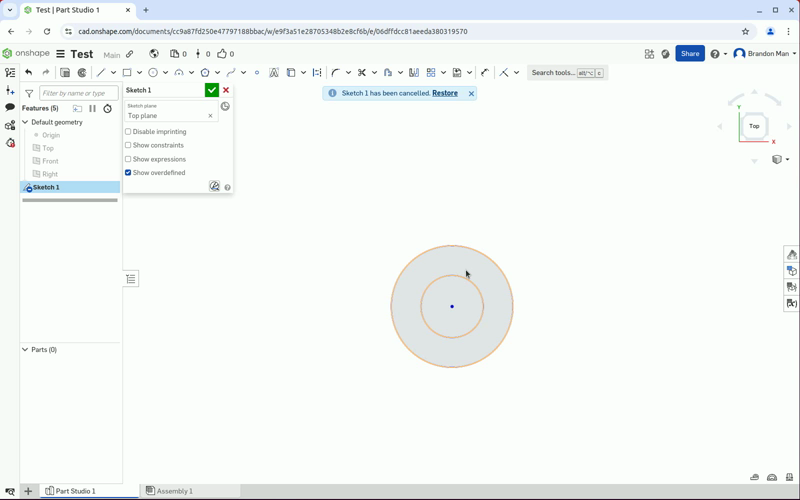
scroll(6)
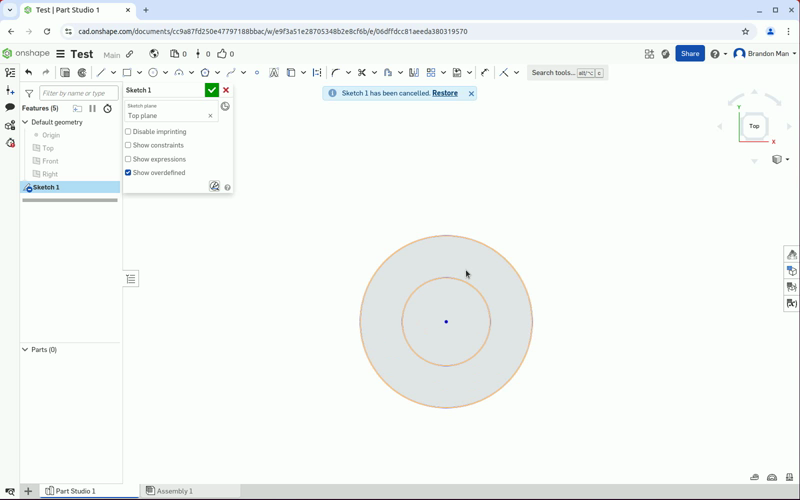
scroll(6)
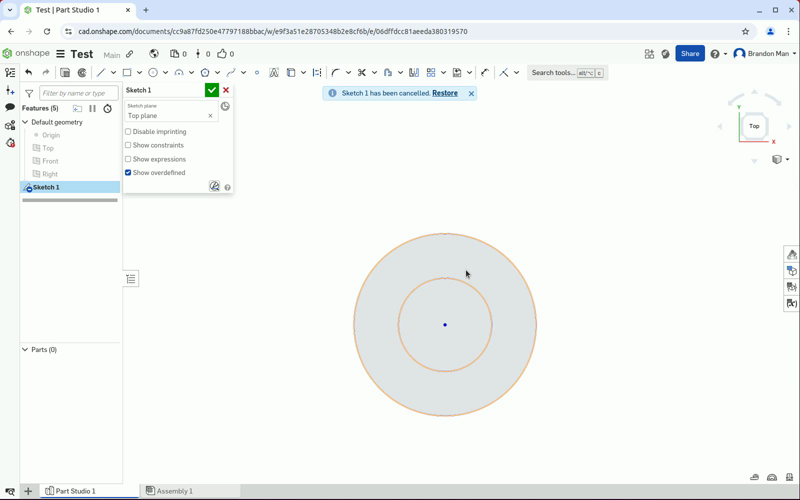
scroll(6)
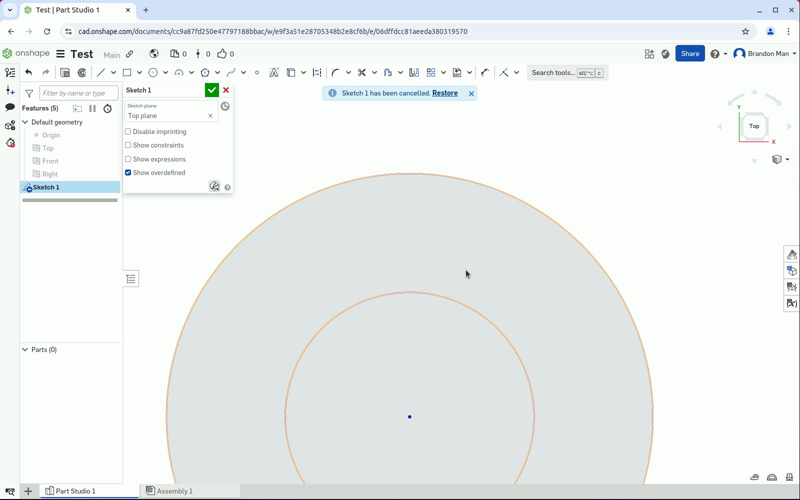
click(466, 269)
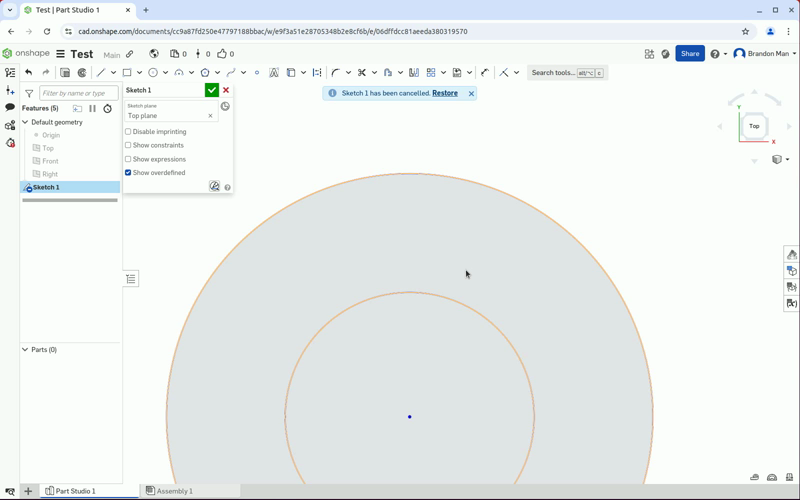
scroll(-6)
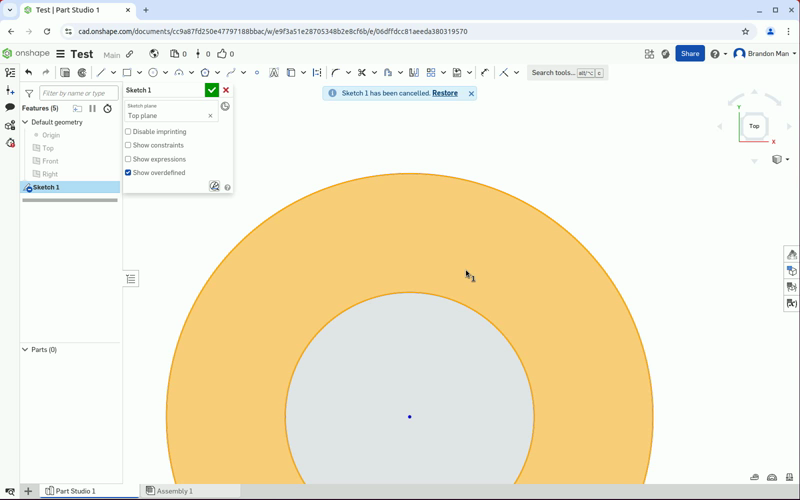
scroll(-6)
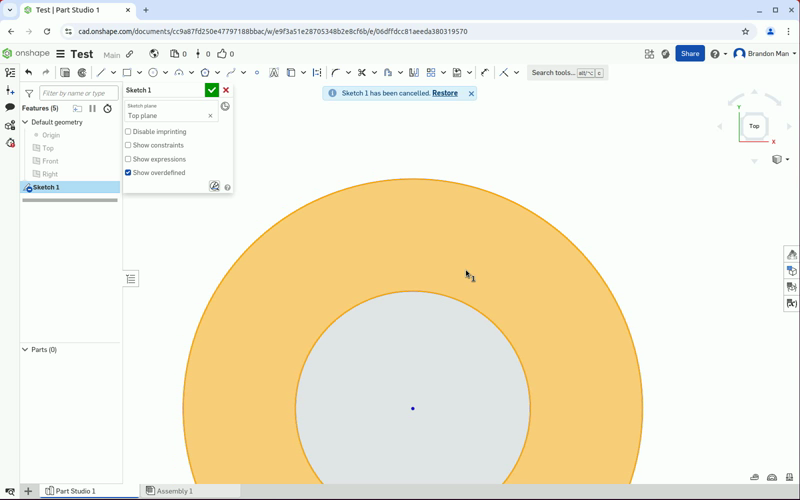
scroll(-6)
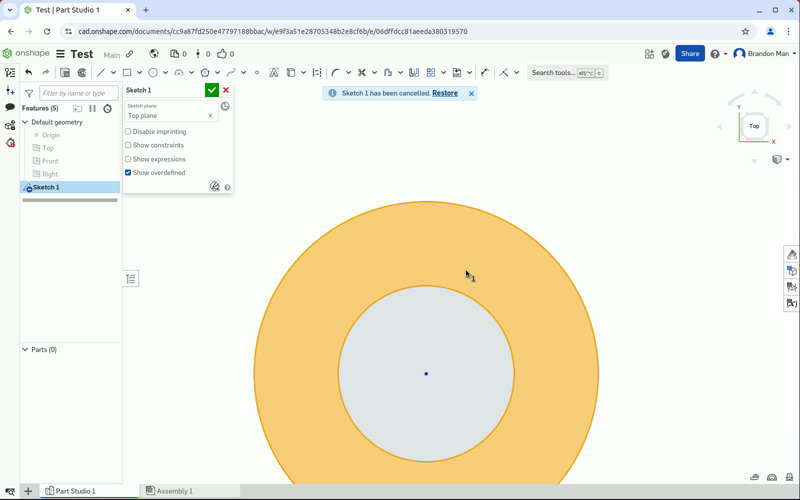
scroll(-6)
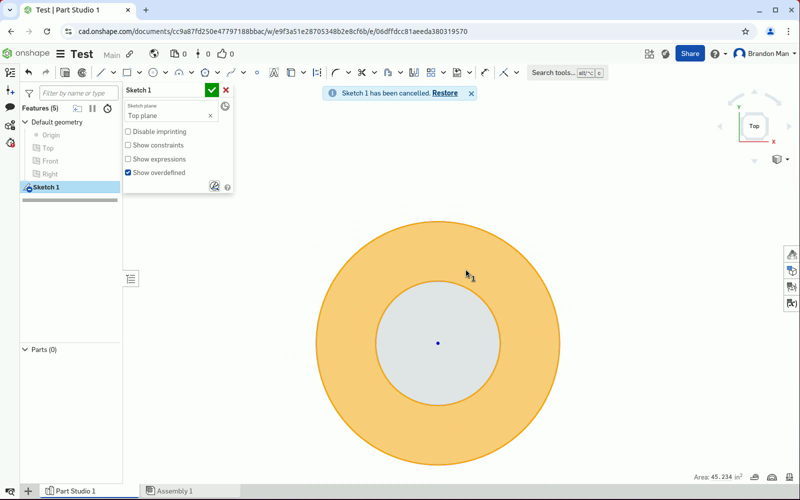
scroll(-6)
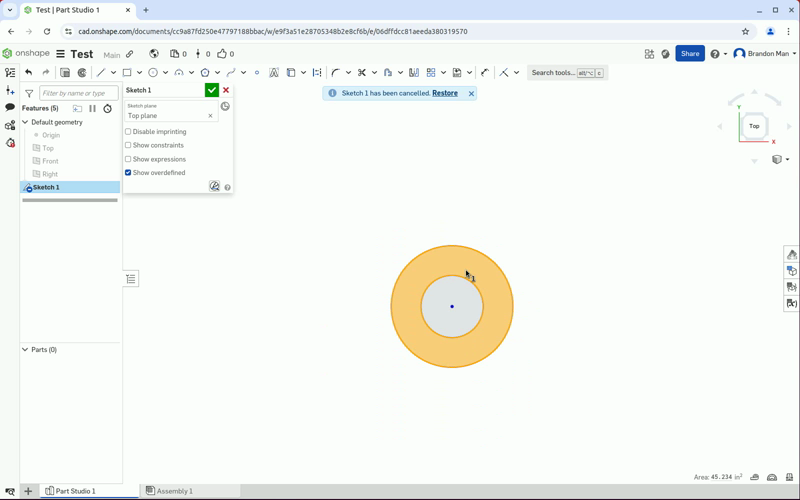
scroll(-6)
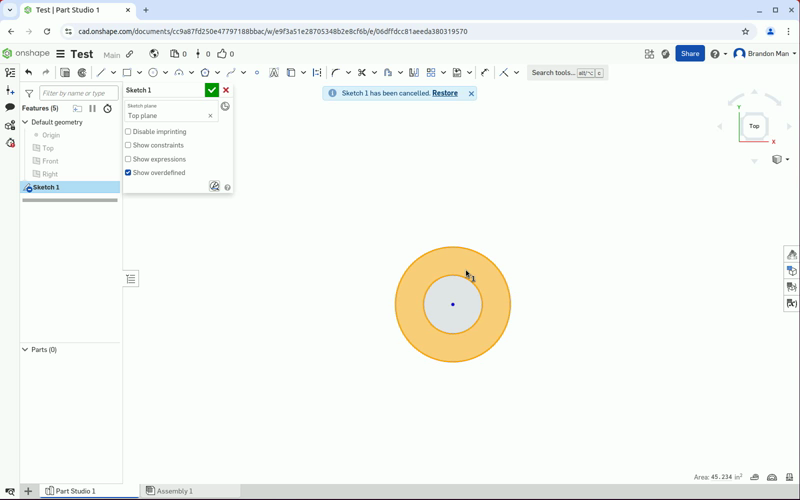
scroll(-6)
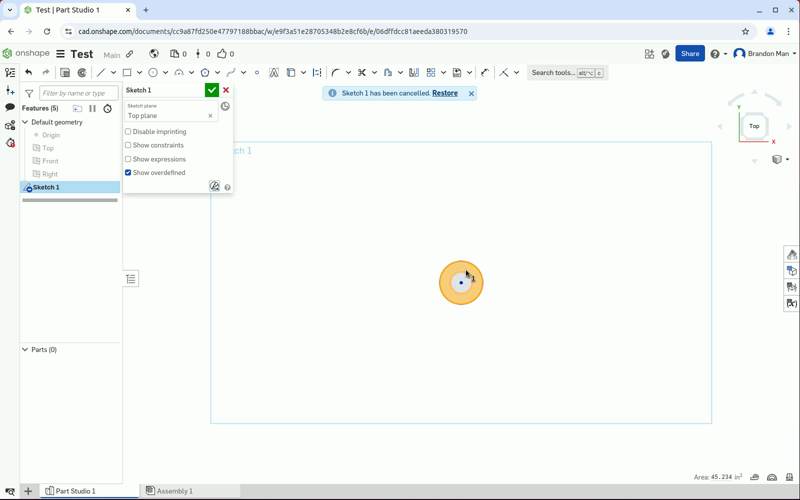
mouse_move(73, 352)
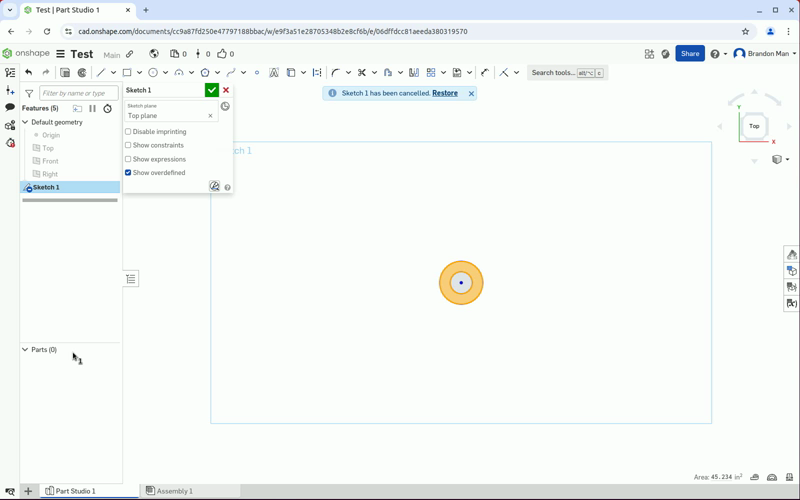
key(shift+y)
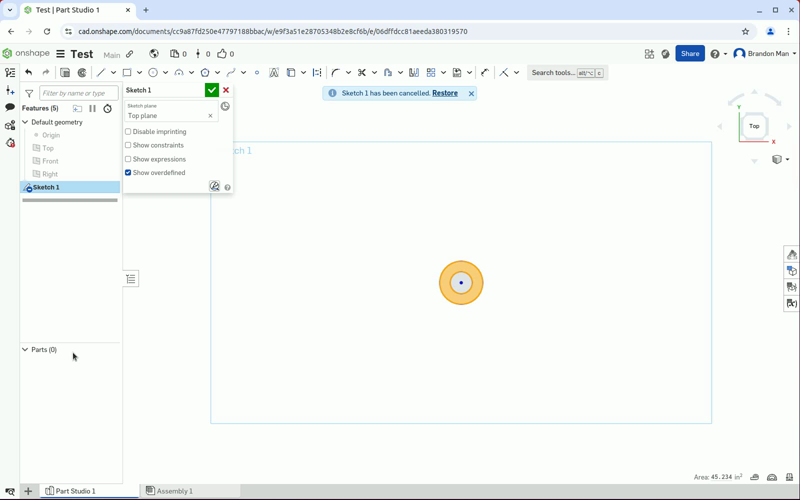
key(shift+e)
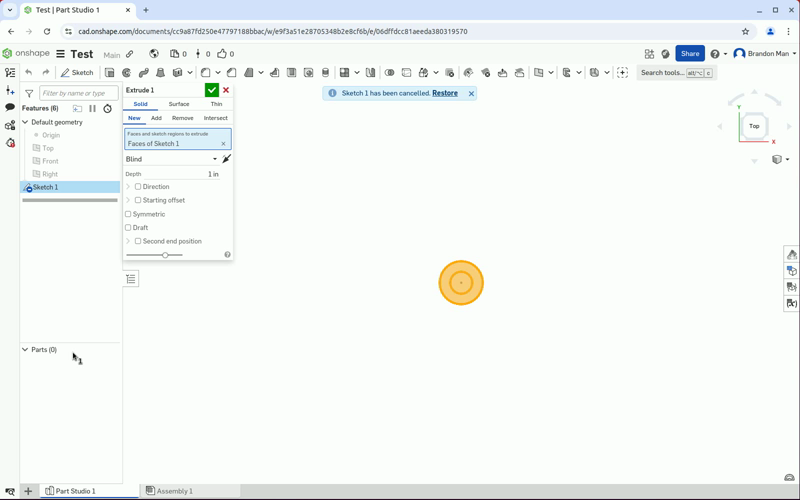
mouse_move(143, 106)
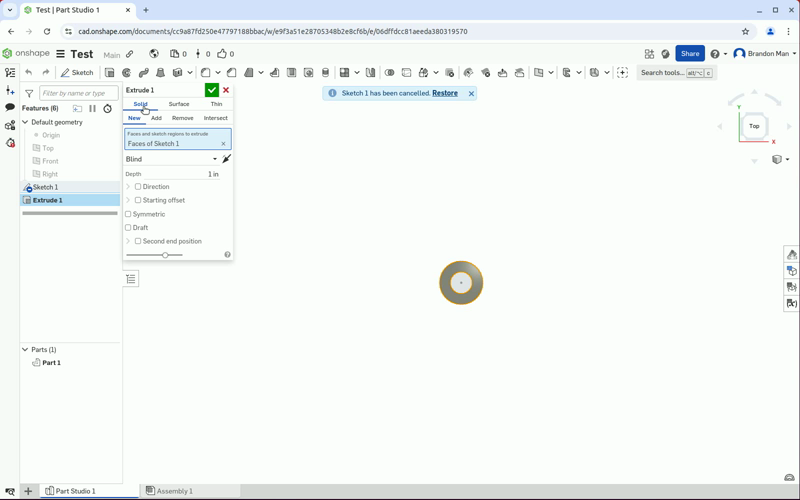
click(143, 106)
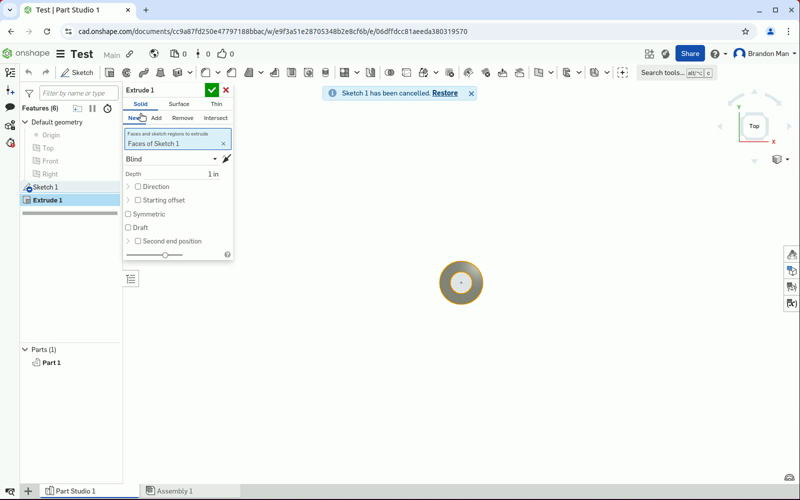
mouse_move(137, 120)
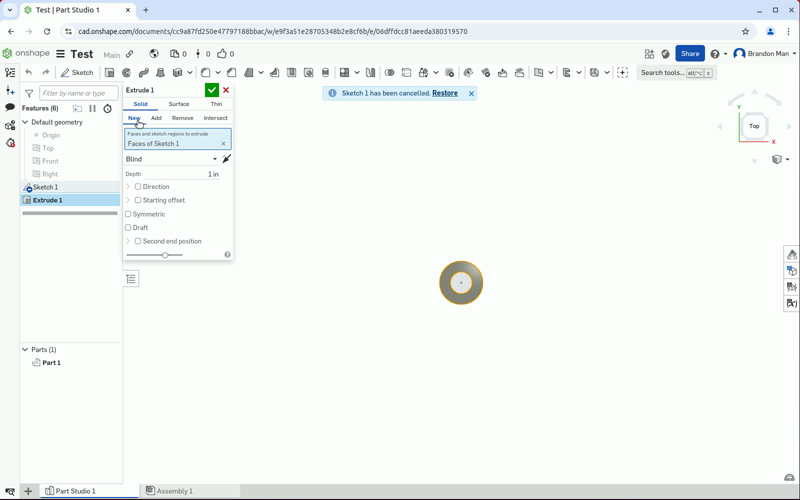
click(137, 120)
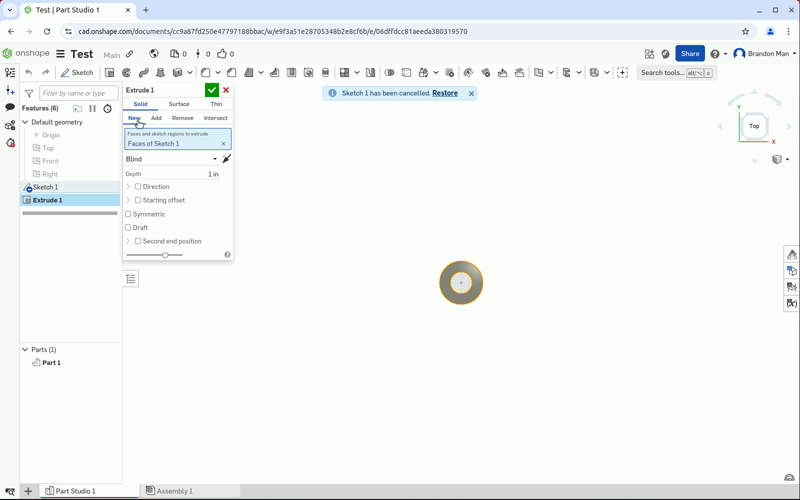
key(tab, 4)
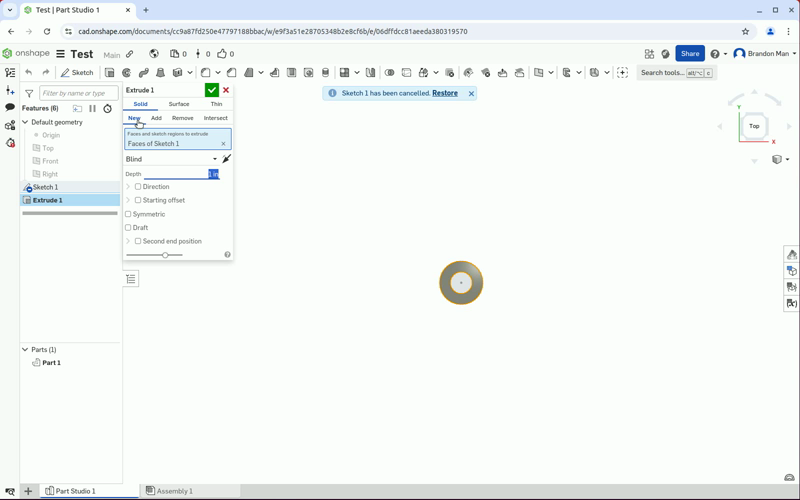
text(20.22)
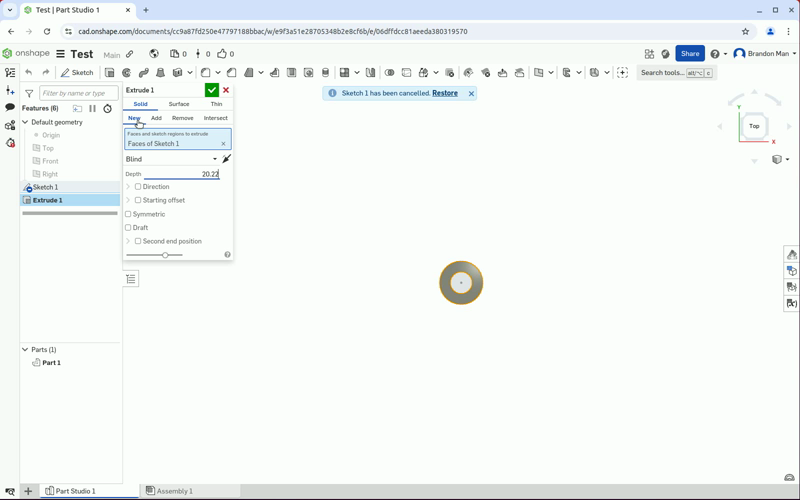
key(enter)
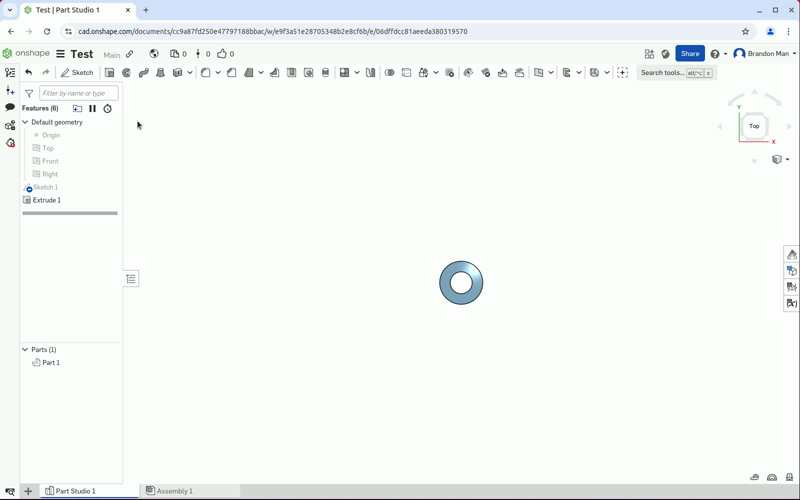
key(shift+h)
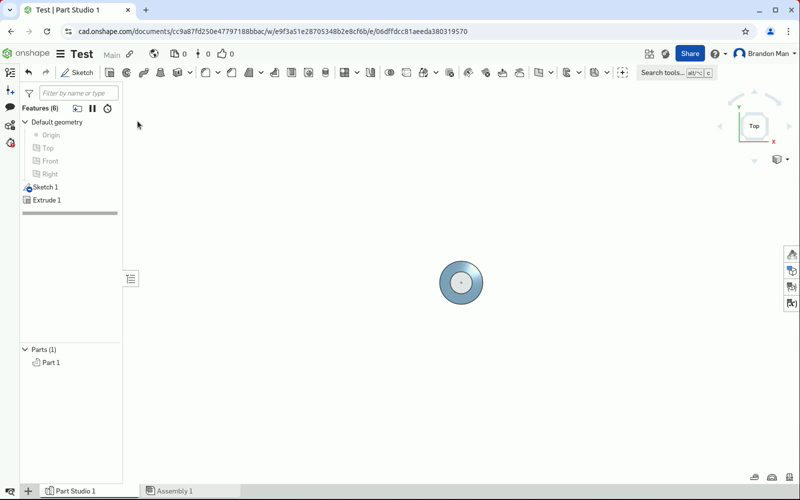
key(shift+h)
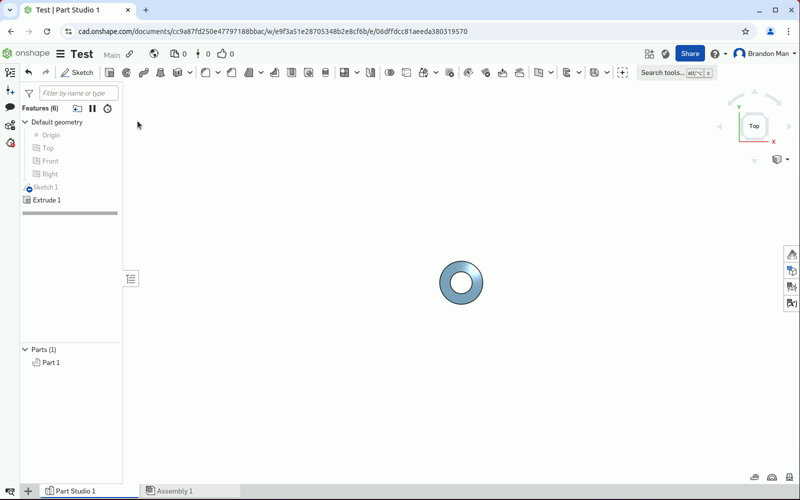
mouse_move(73, 189)
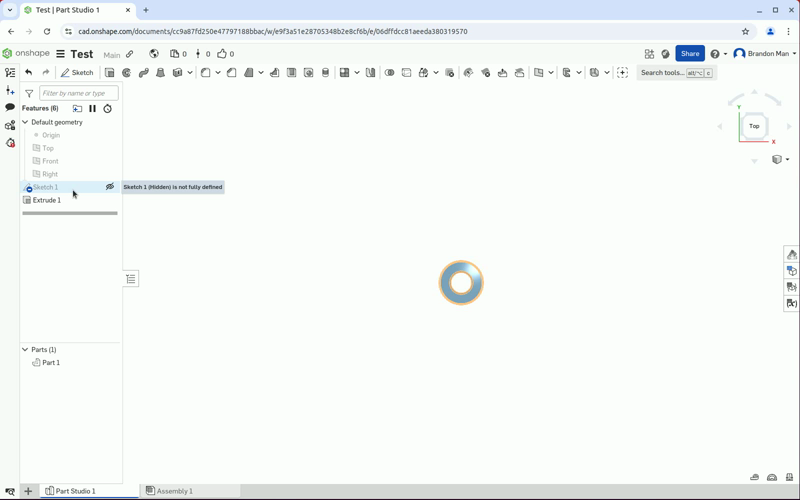
click(73, 189)
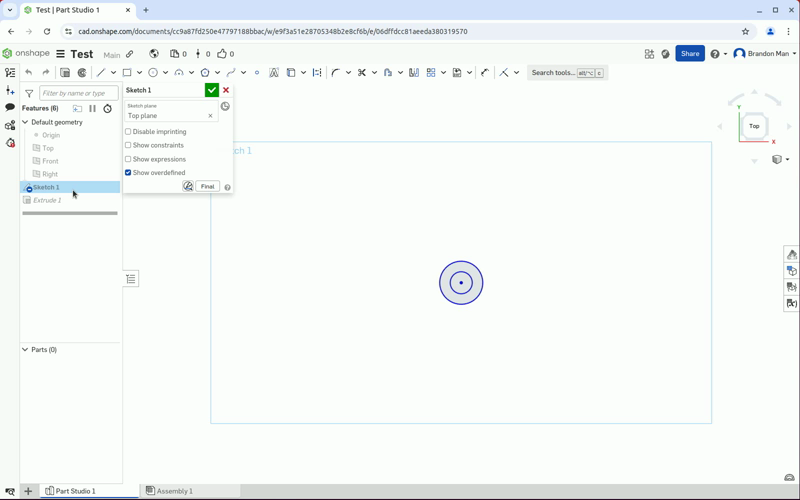
mouse_move(229, 92)
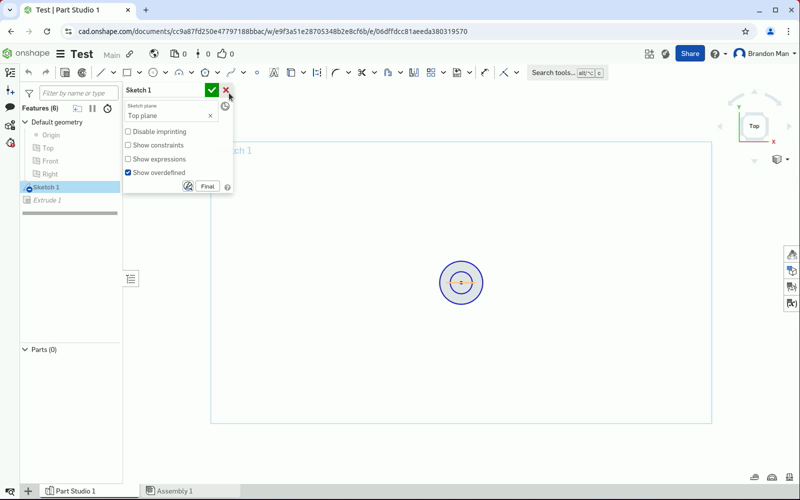
click(229, 92)
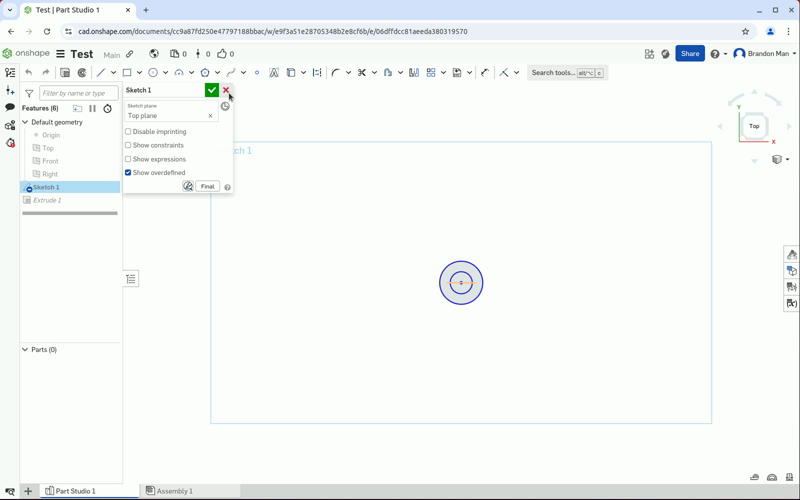
key(shift+s)
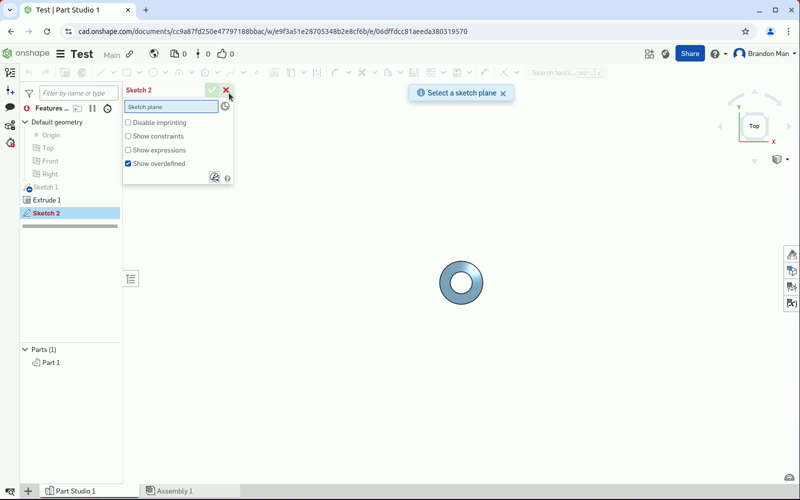
mouse_move(73, 150)
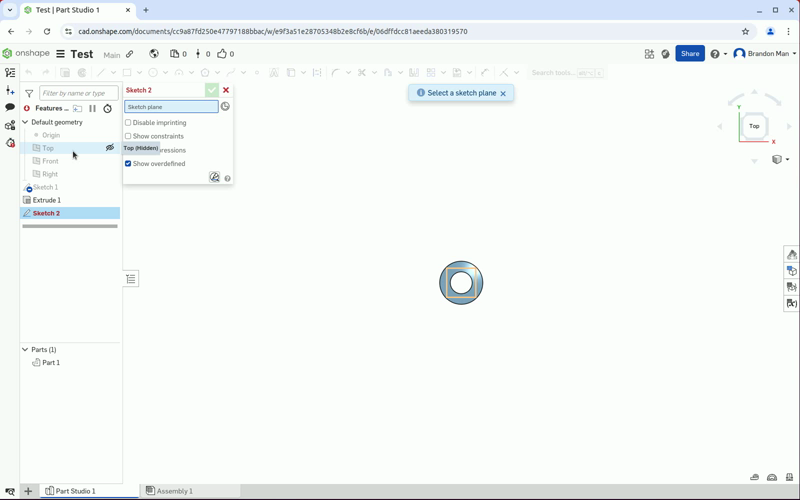
click(73, 150)
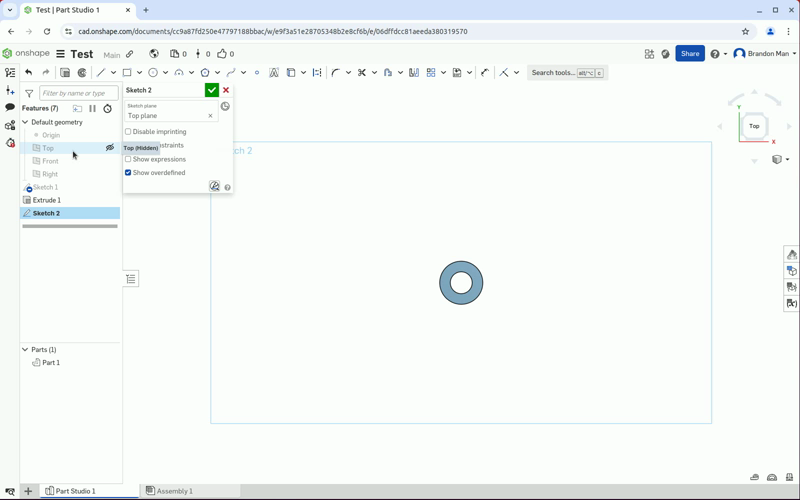
mouse_move(73, 352)
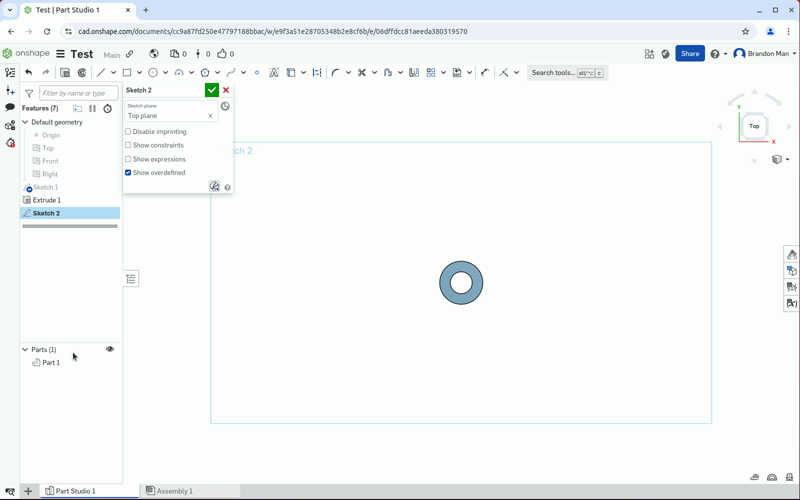
key(y)
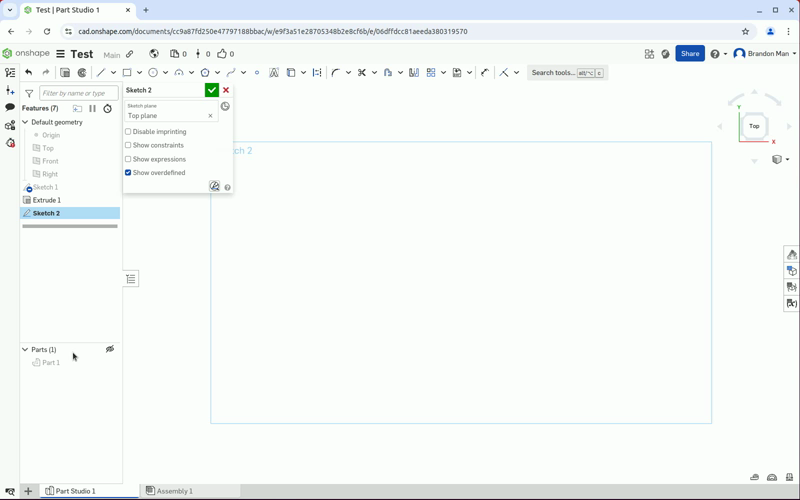
key(c)
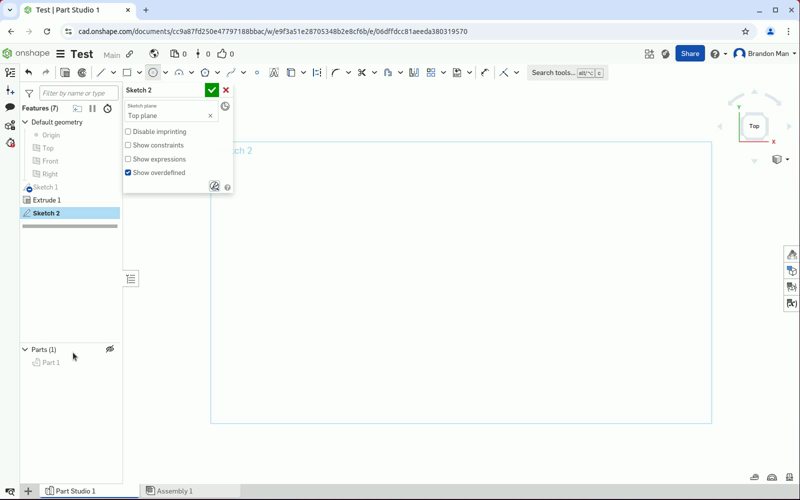
key_down(shift)
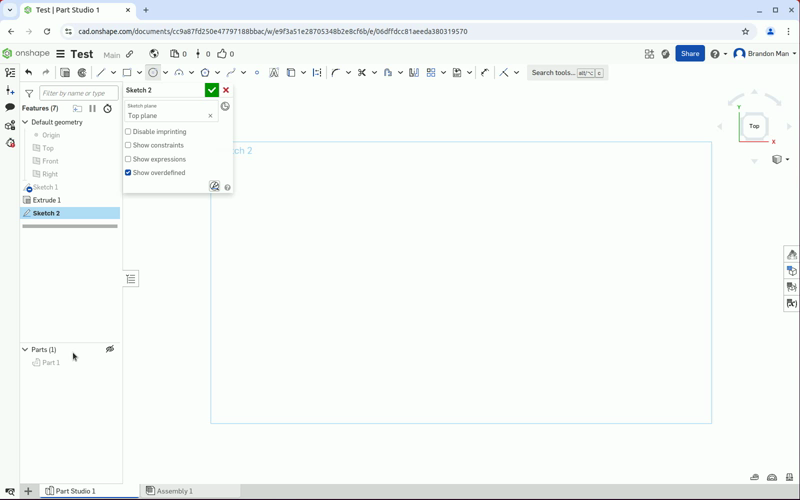
mouse_move(461, 282)
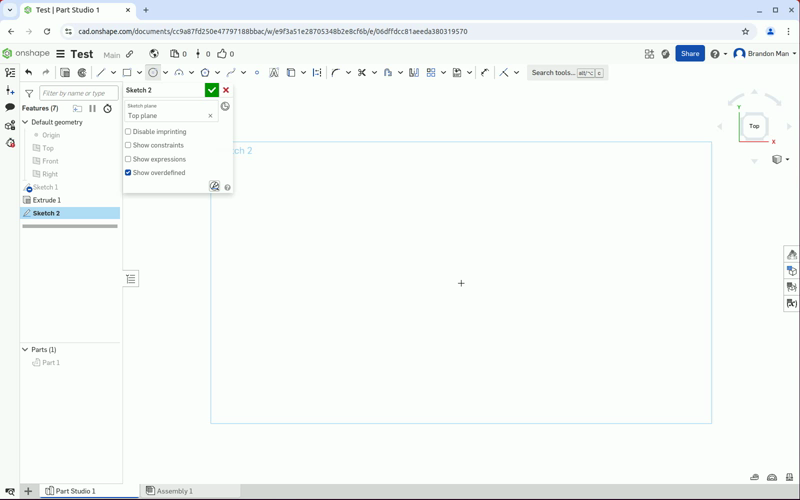
click(461, 282)
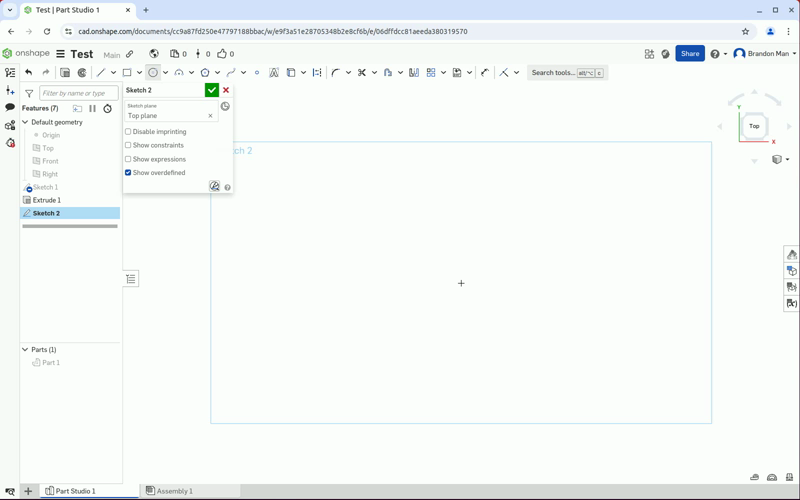
key_up(shift)
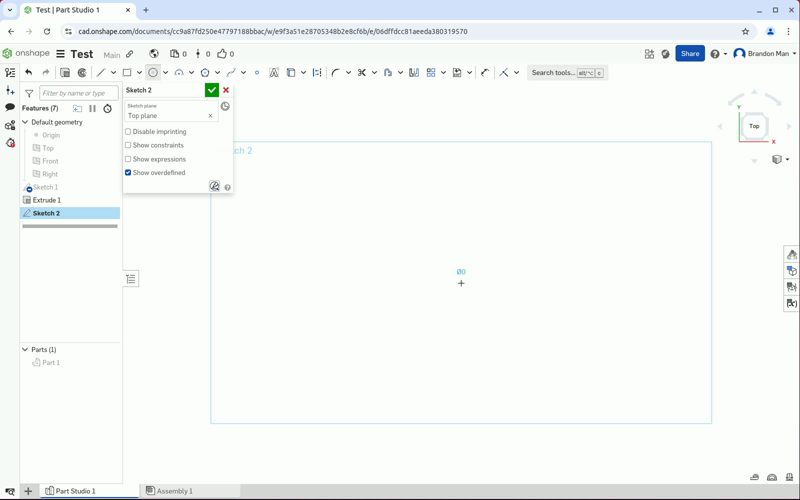
mouse_move(574, 282)
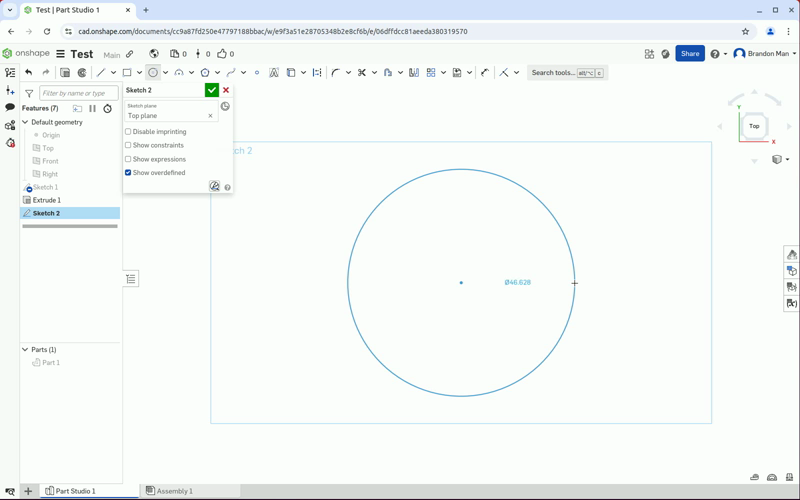
click(574, 282)
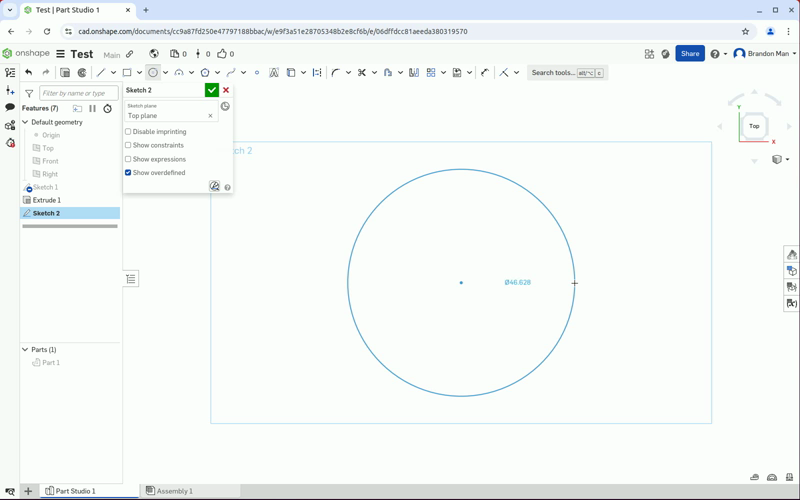
key(esc)
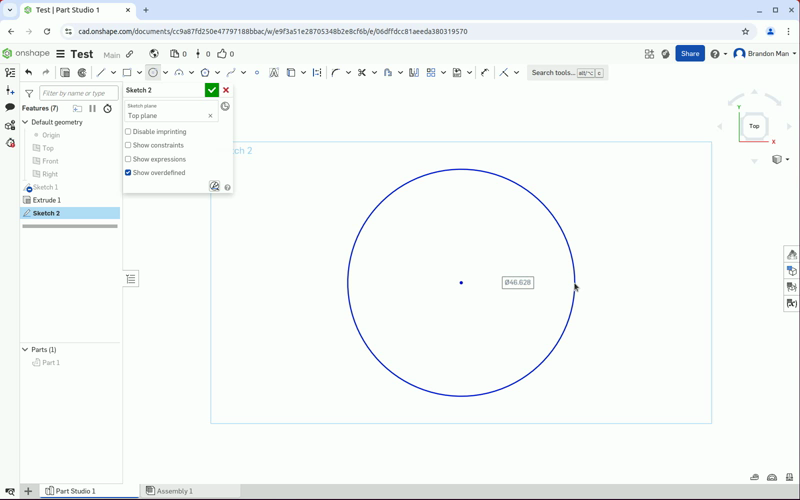
key(c)
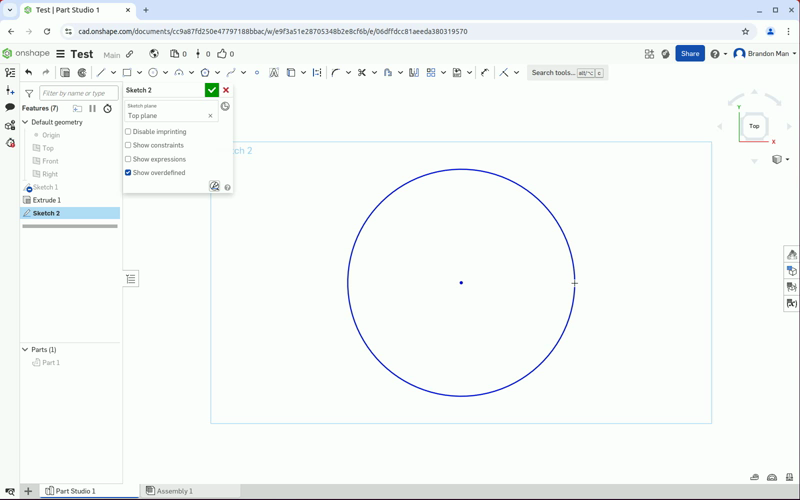
key_down(shift)
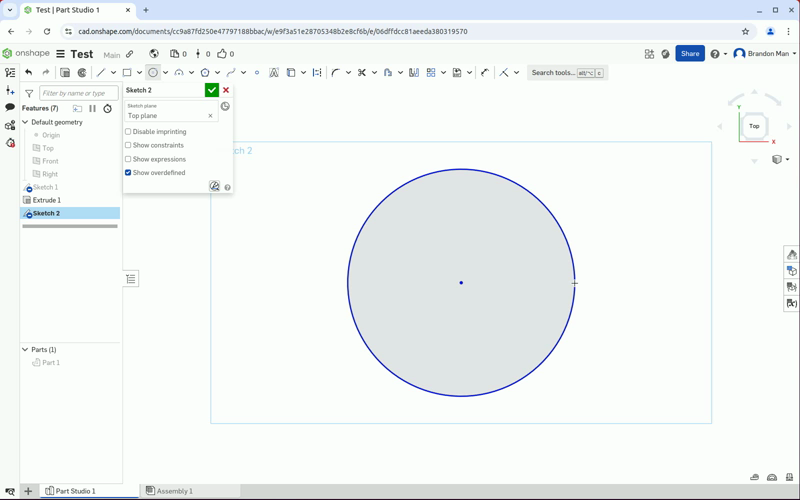
mouse_move(461, 282)
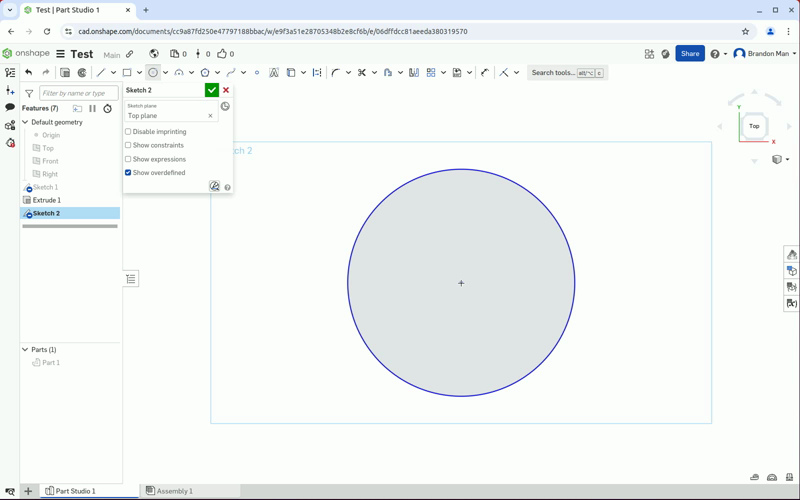
click(461, 282)
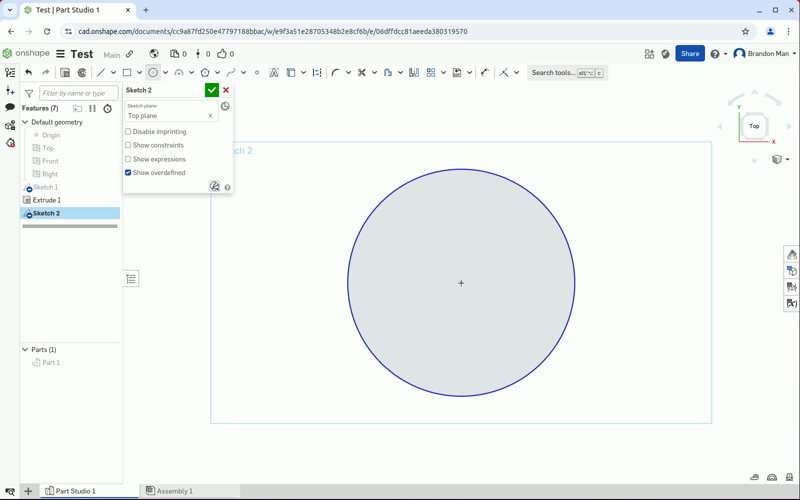
key_up(shift)
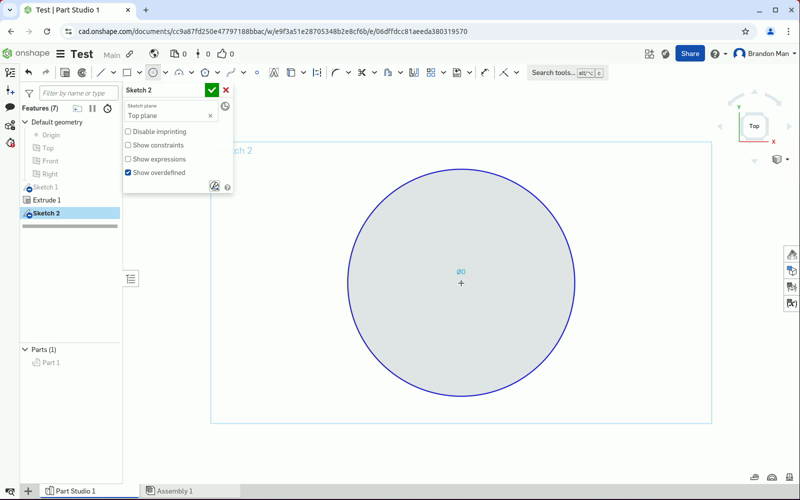
mouse_move(567, 282)
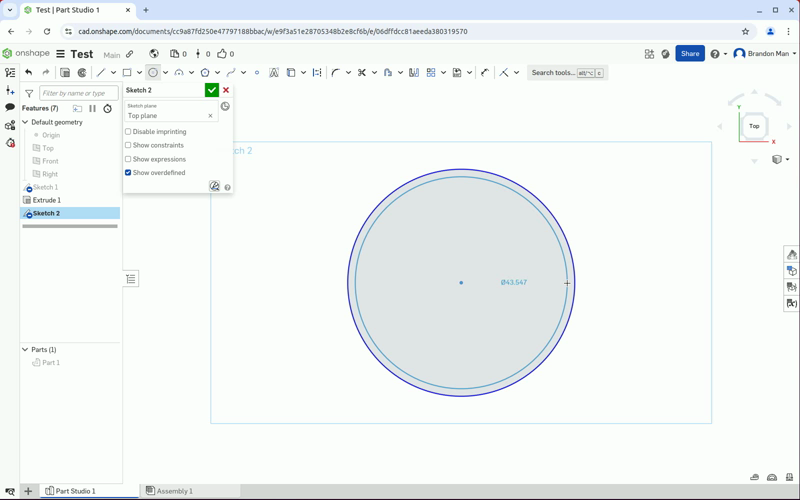
click(567, 282)
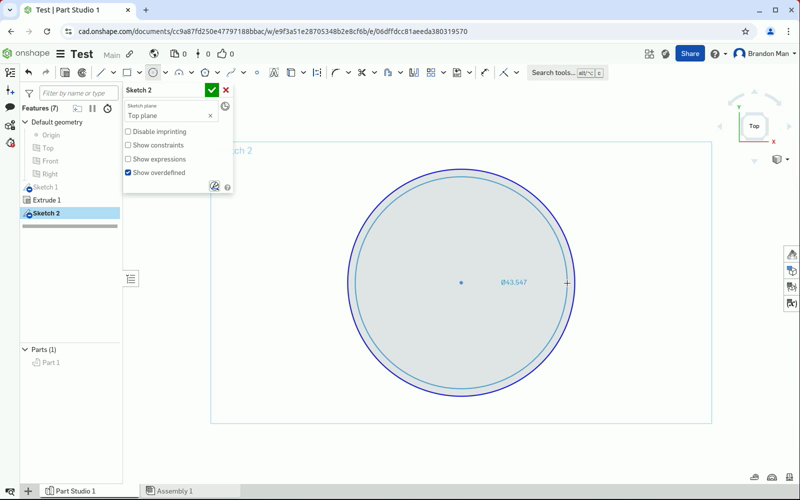
key(esc)
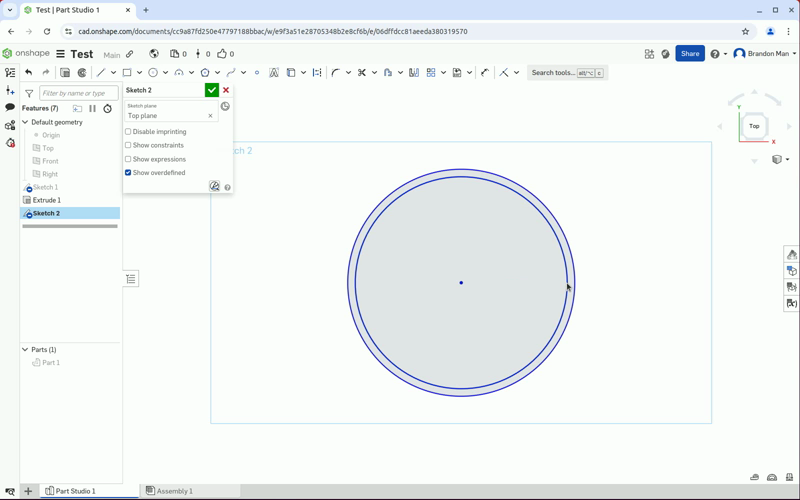
mouse_move(519, 190)
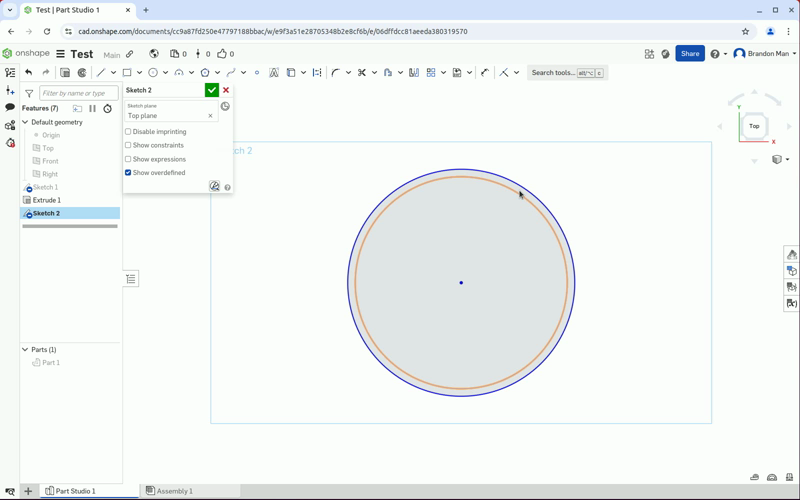
click(519, 190)
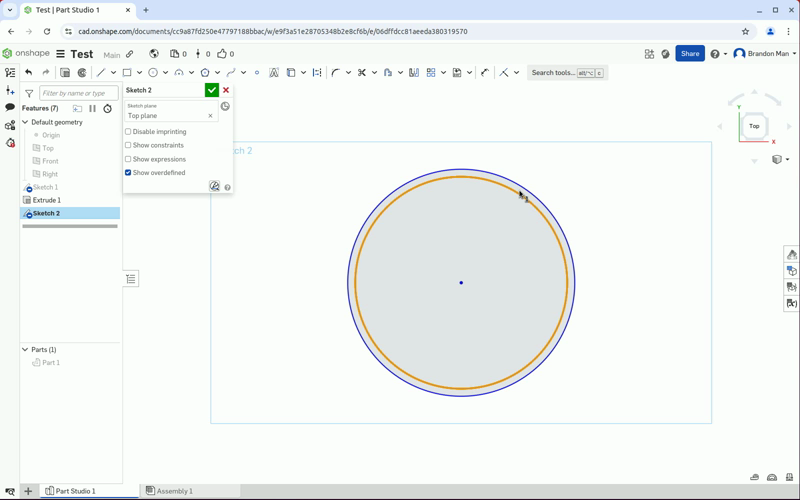
mouse_move(73, 352)
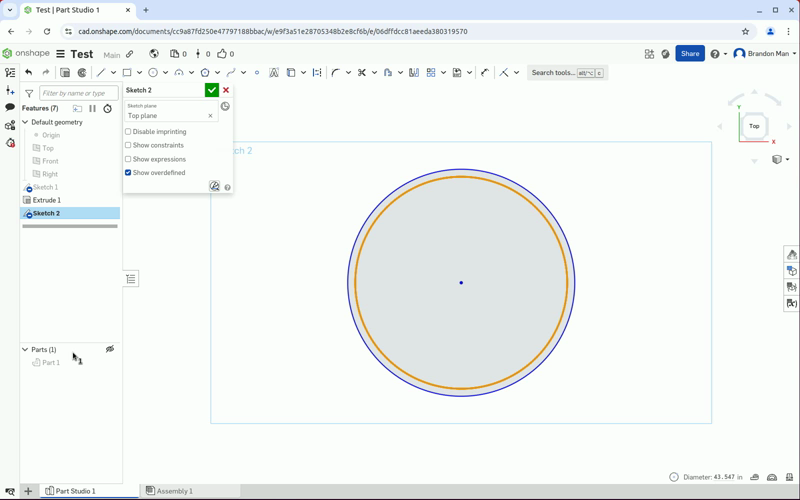
key(shift+y)
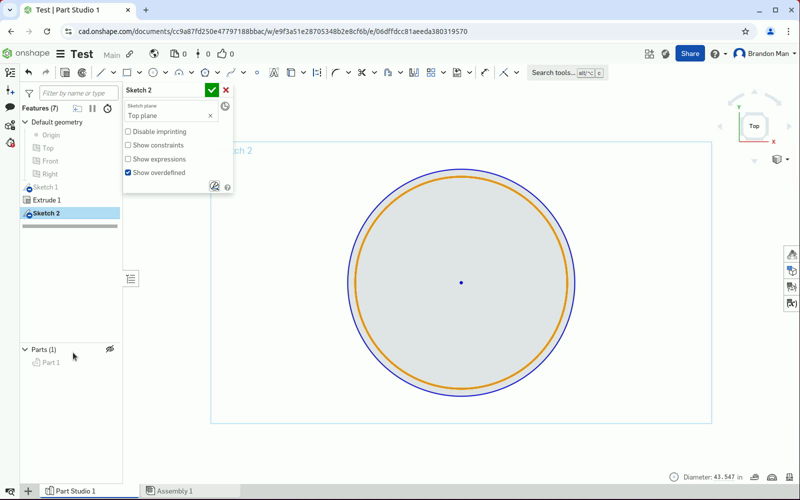
key(shift+e)
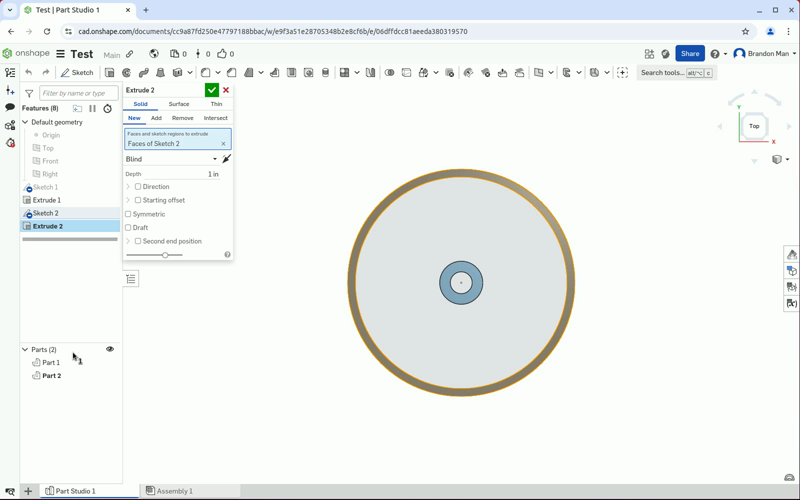
mouse_move(143, 106)
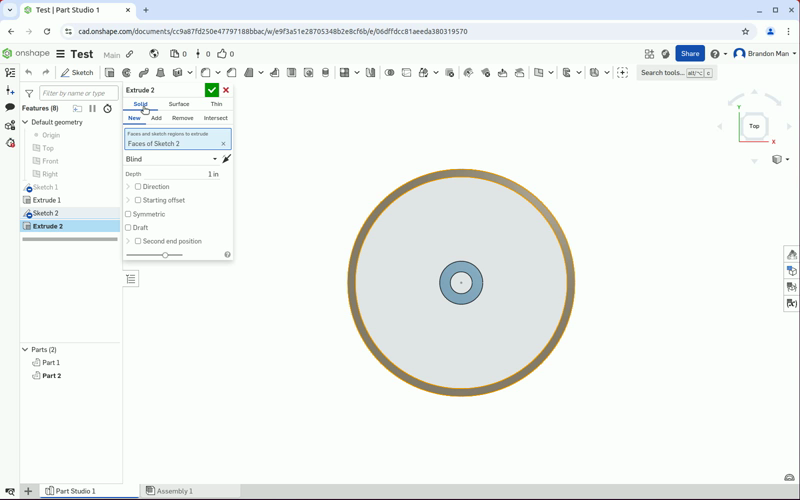
click(143, 106)
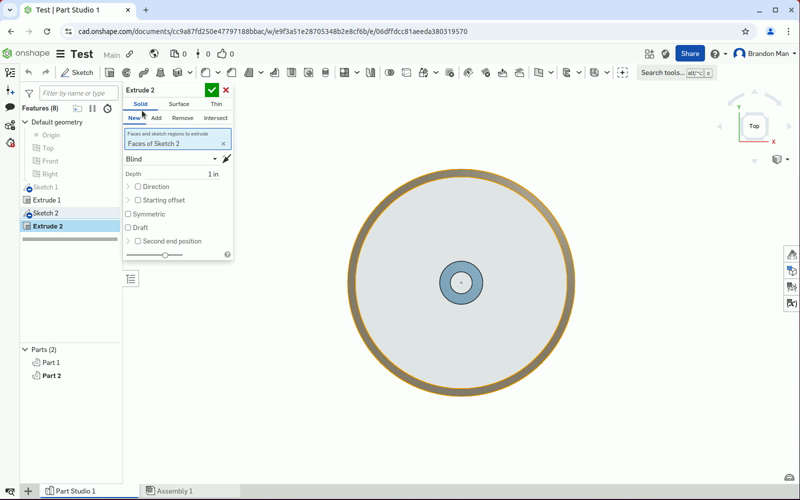
mouse_move(137, 120)
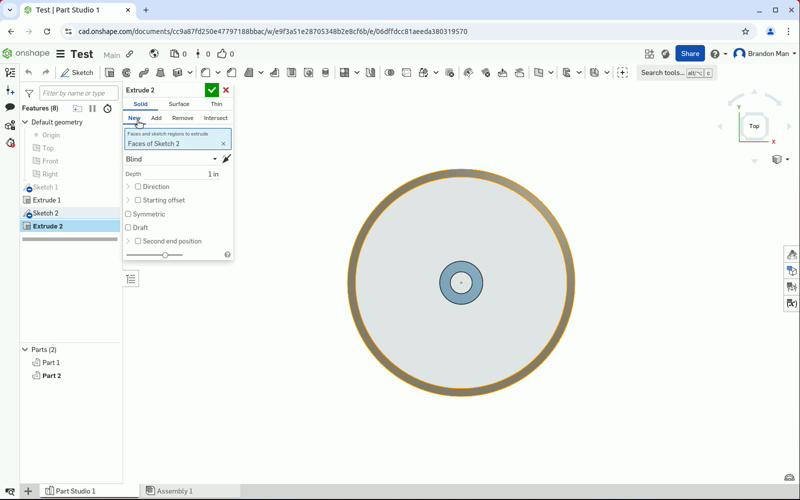
click(137, 120)
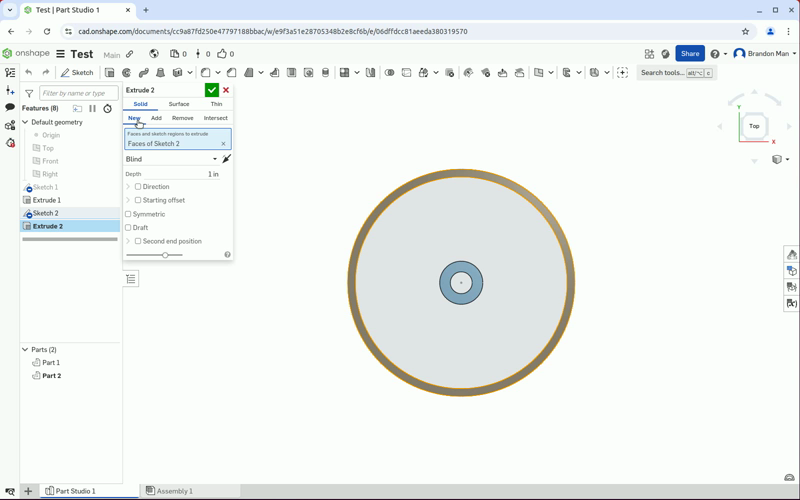
key(tab, 4)
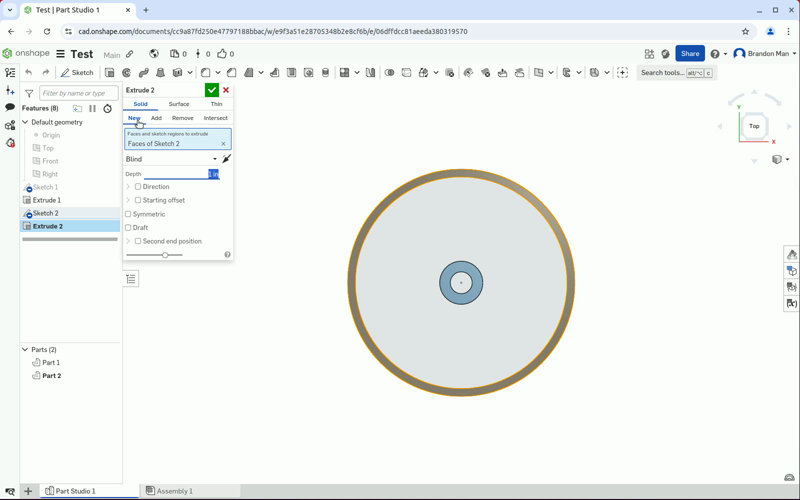
text(20.22)
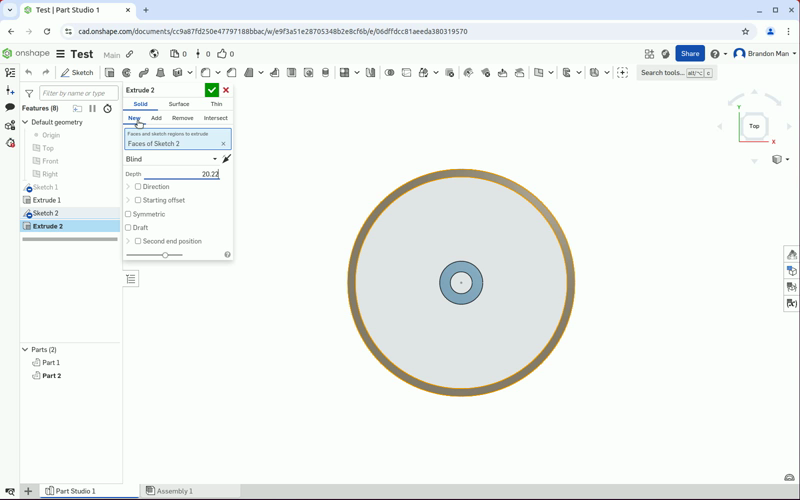
key(enter)
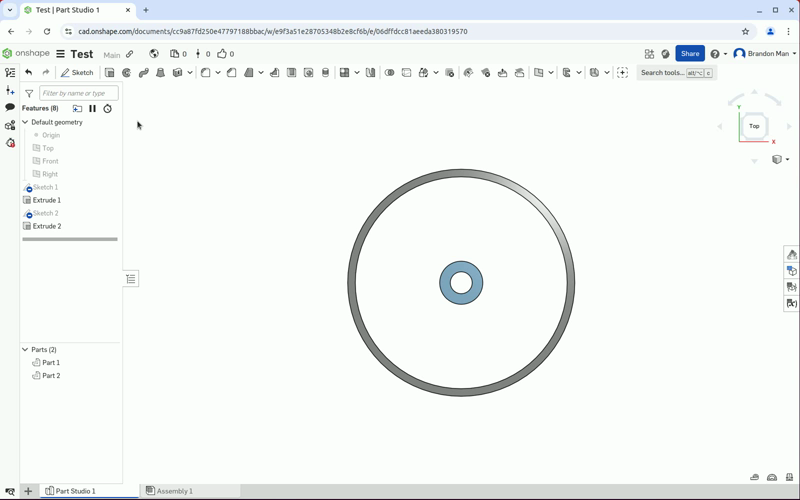
key(shift+h)
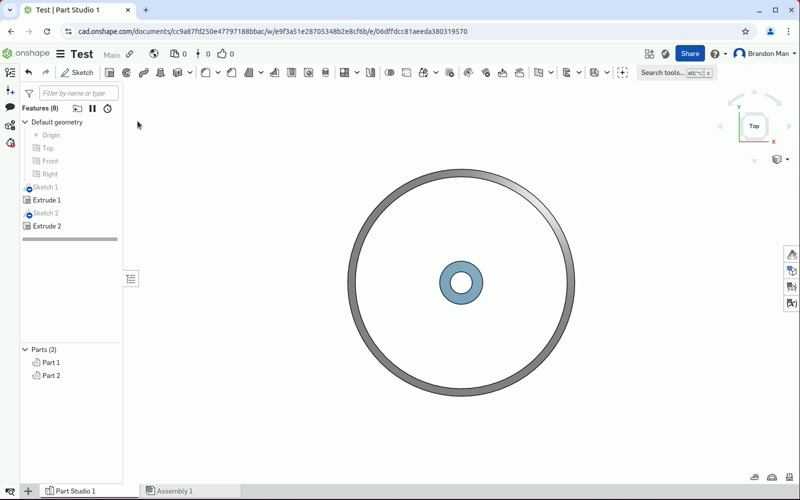
key(shift+h)
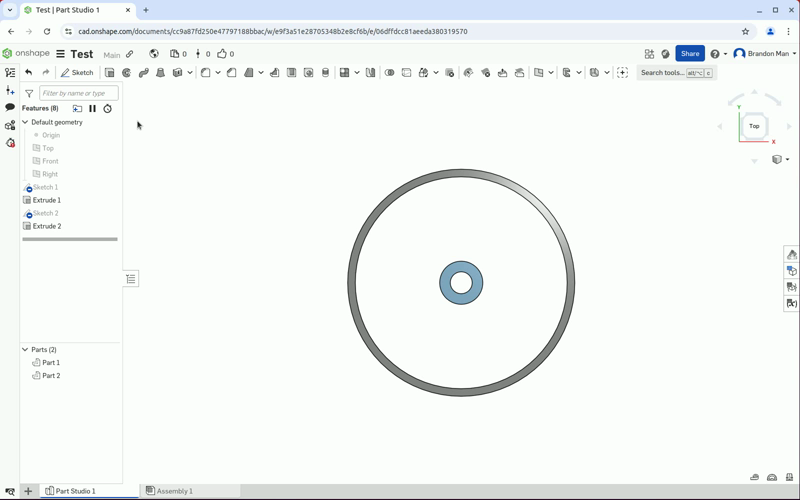
mouse_move(73, 189)
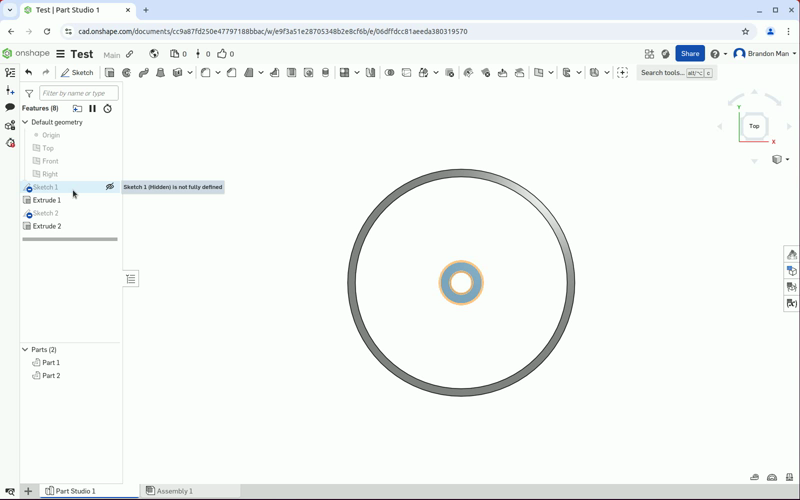
click(73, 189)
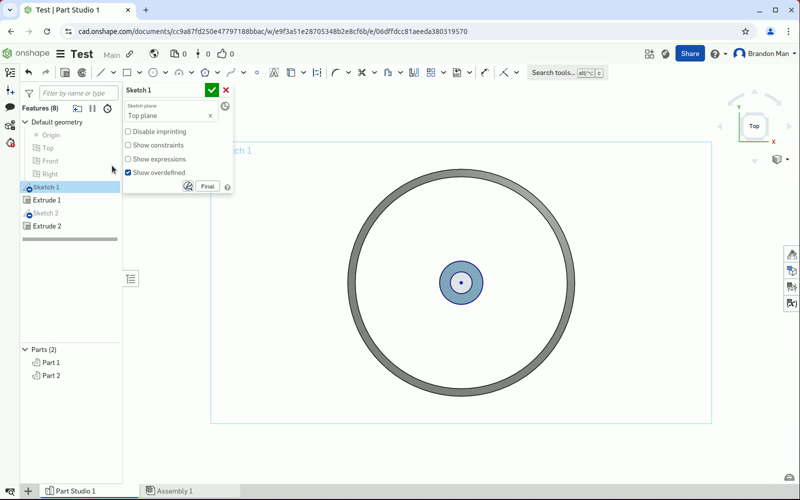
mouse_move(229, 92)
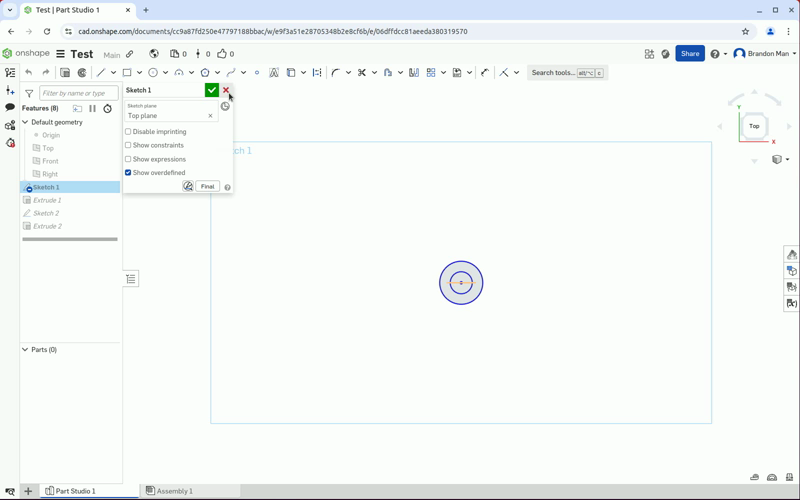
click(229, 92)
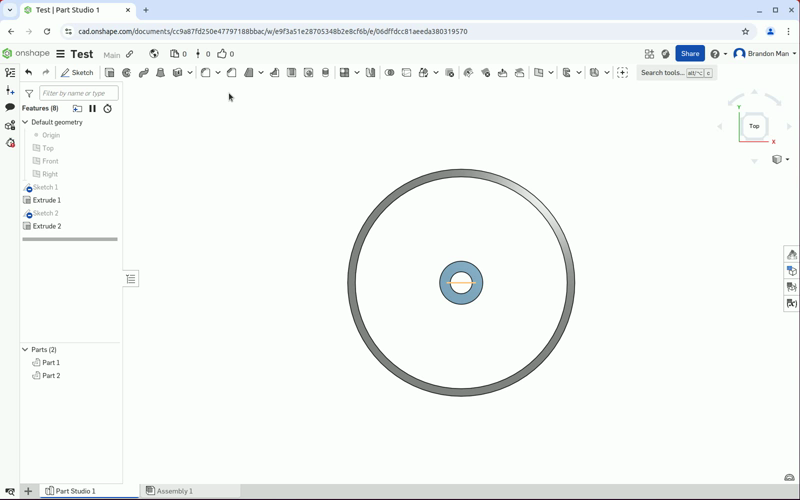
mouse_move(541, 75)
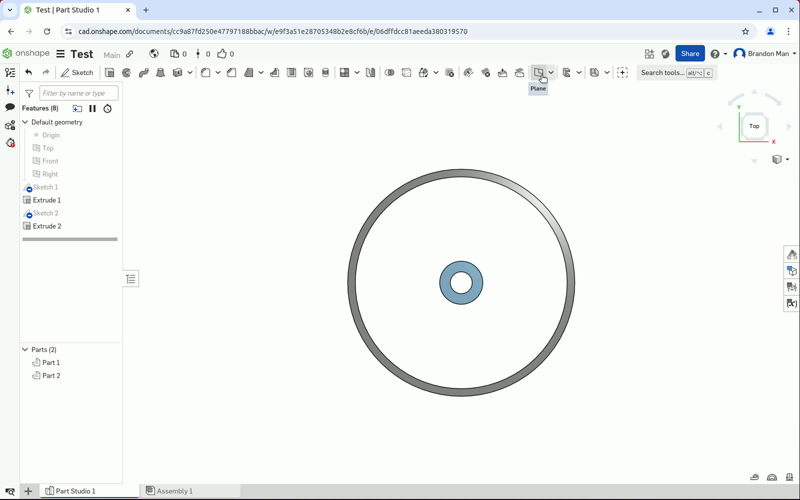
click(541, 75)
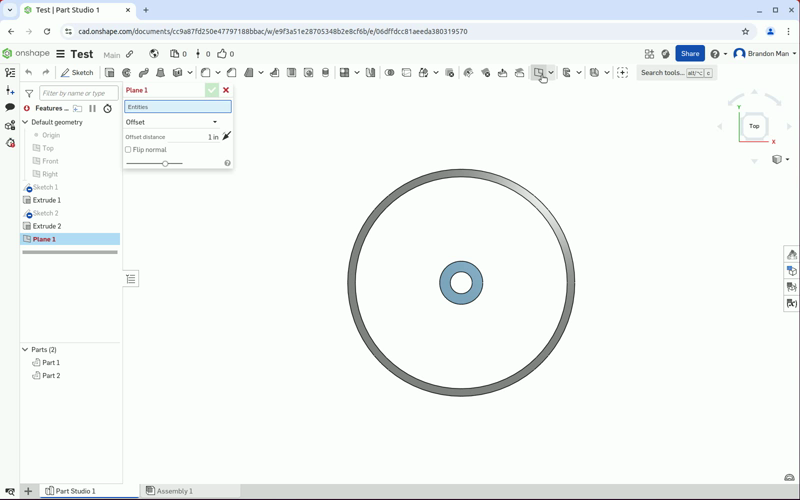
mouse_move(73, 150)
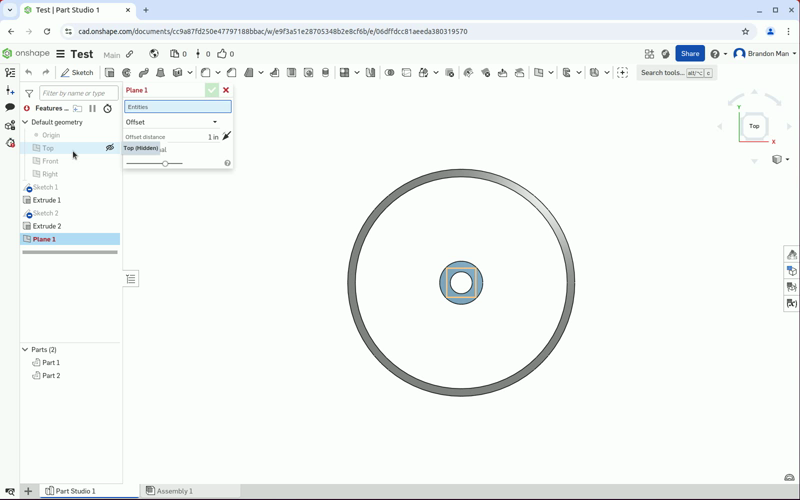
click(73, 150)
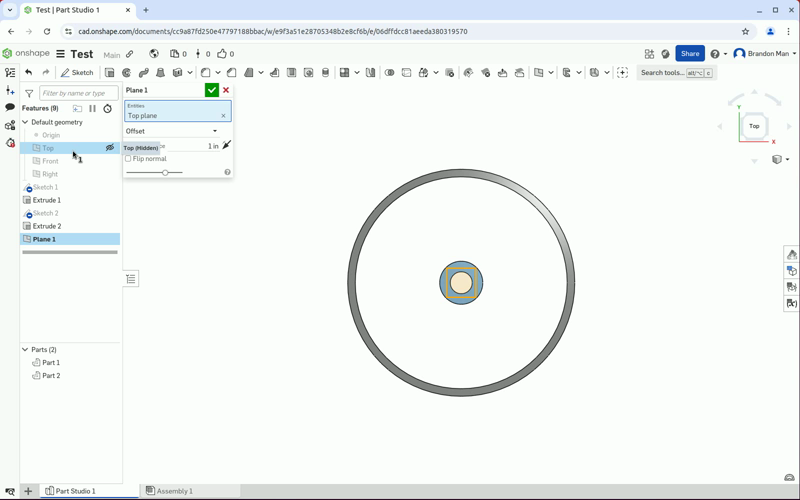
key(tab, 2)
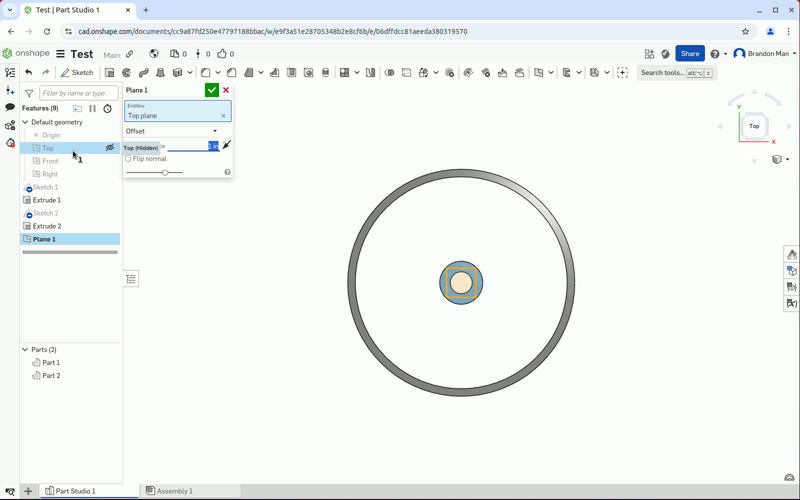
text(20.212)
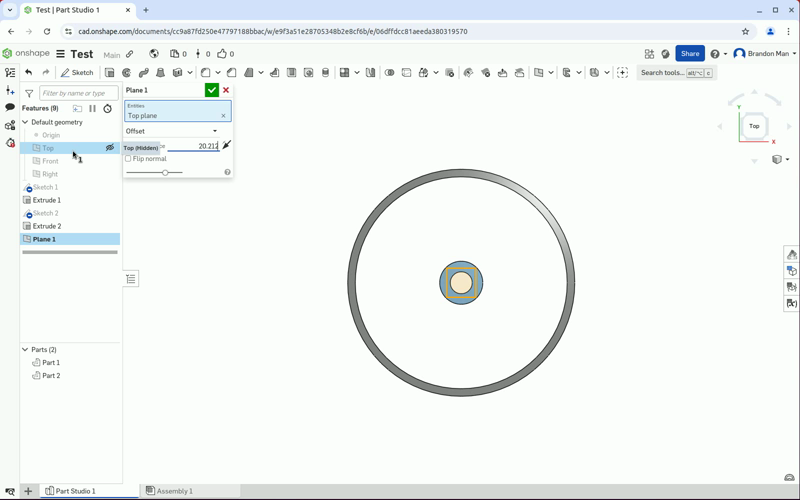
key(enter, 2)
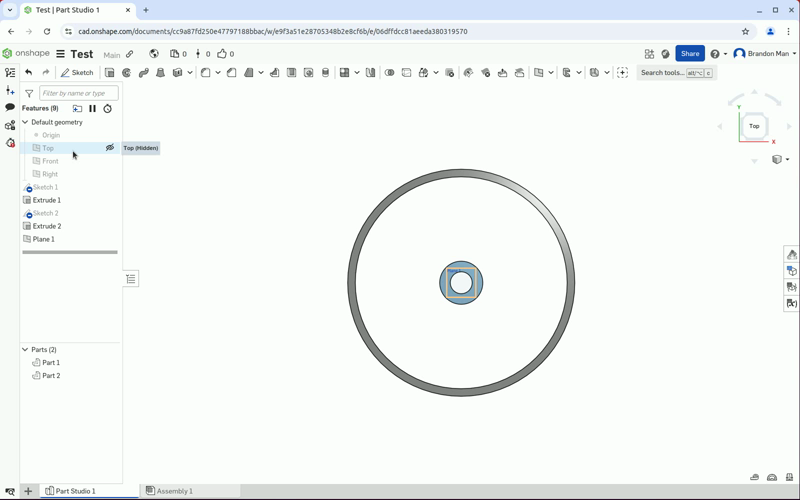
key(shift+s)
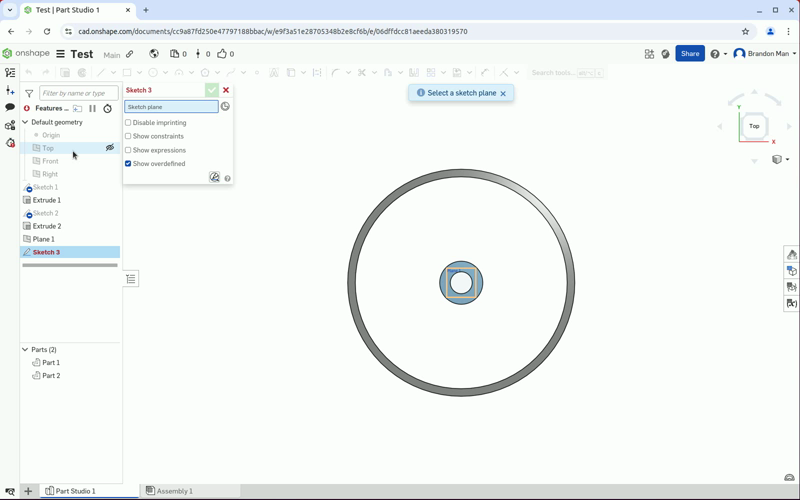
mouse_move(73, 241)
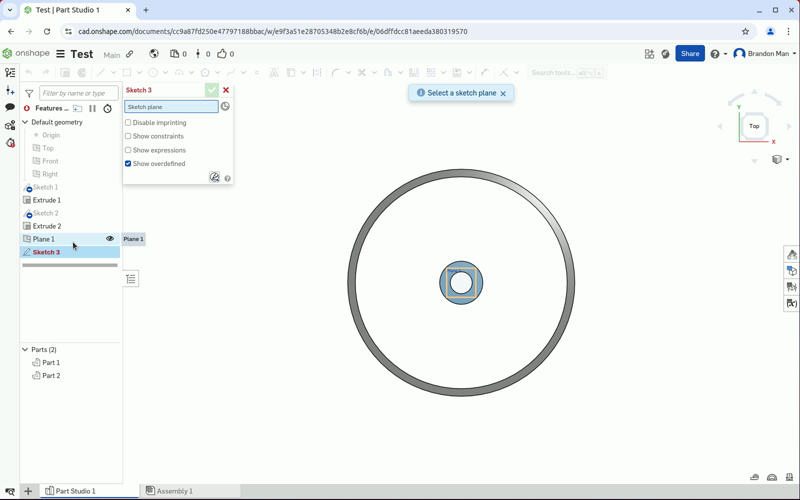
click(73, 241)
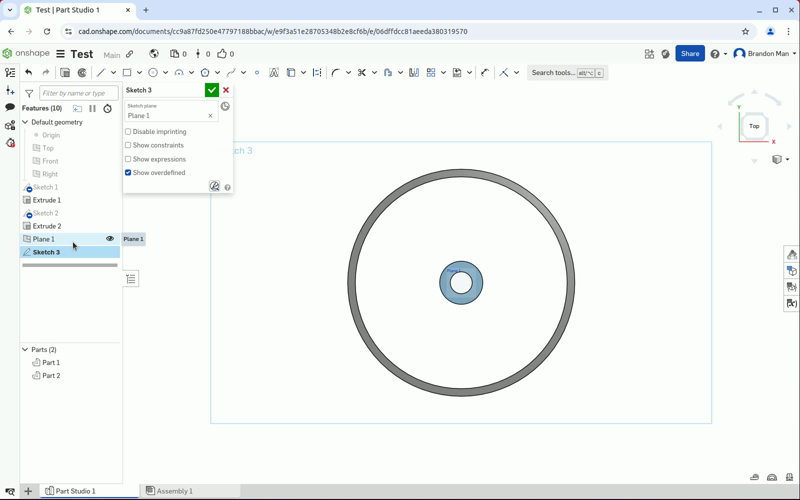
mouse_move(73, 352)
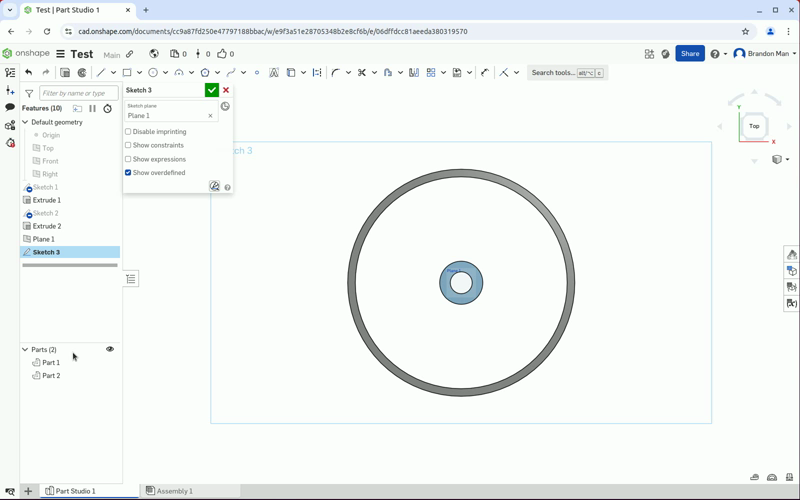
key(y)
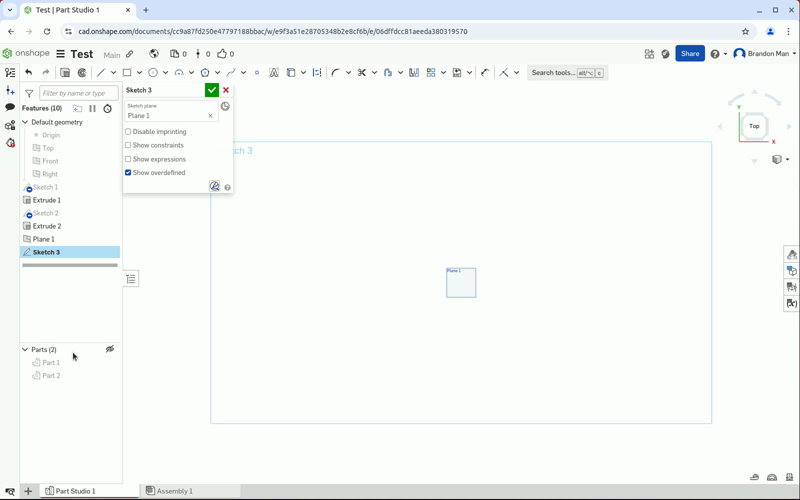
key(c)
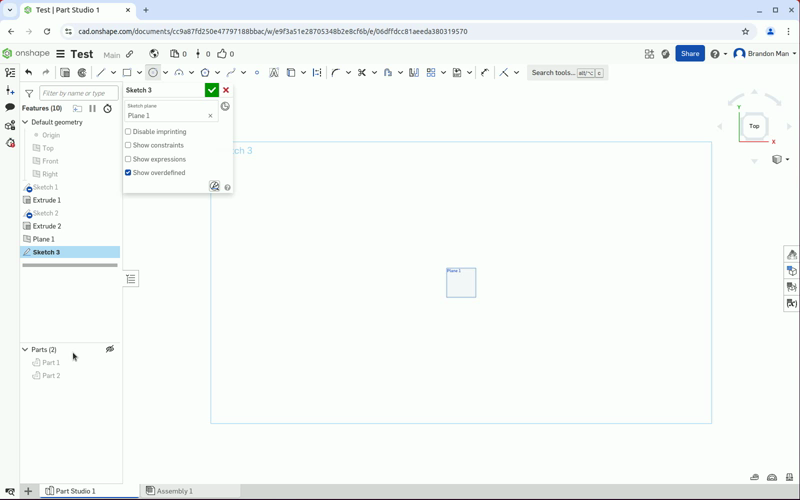
key_down(shift)
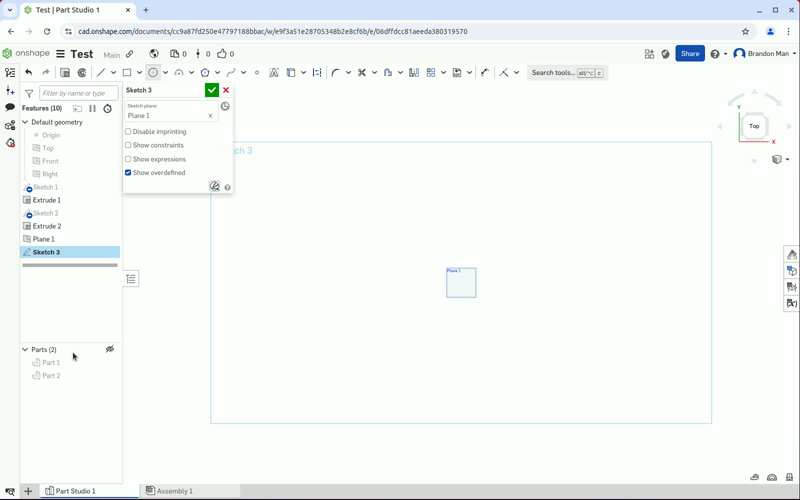
mouse_move(461, 282)
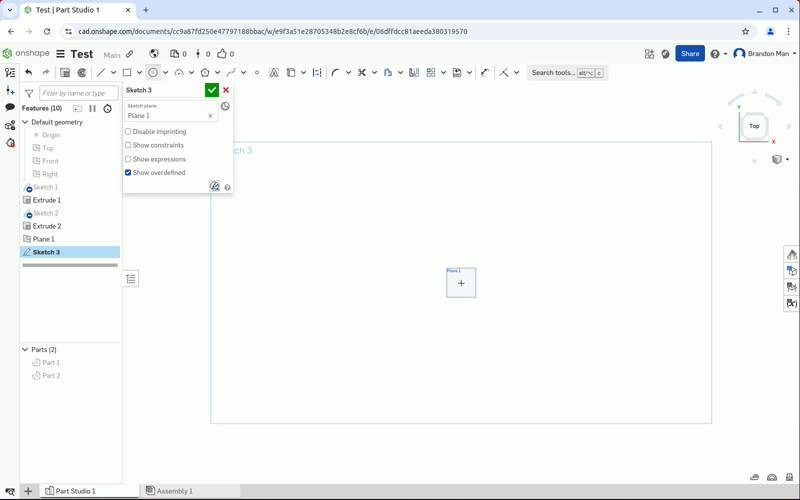
click(461, 282)
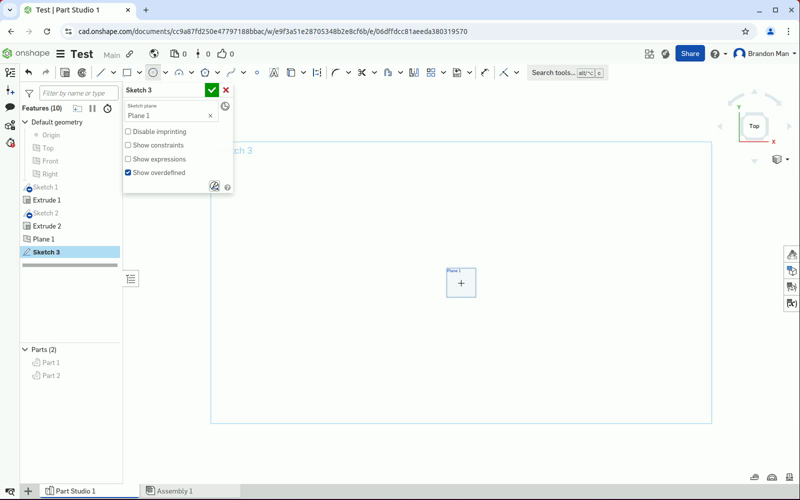
key_up(shift)
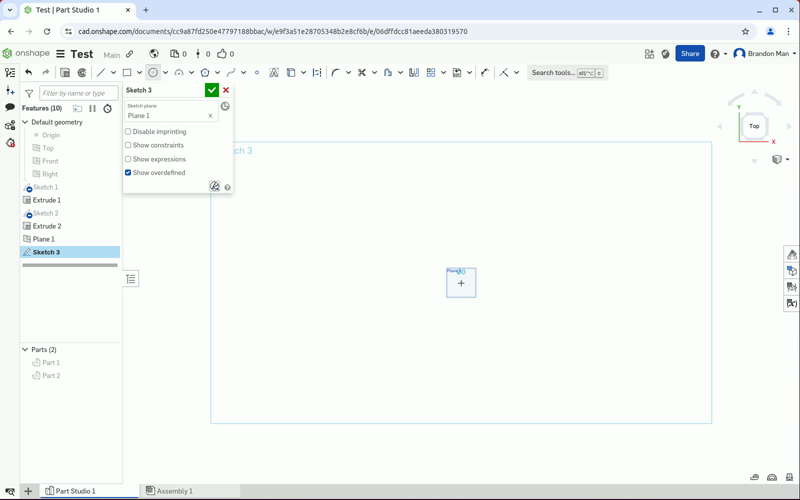
mouse_move(574, 282)
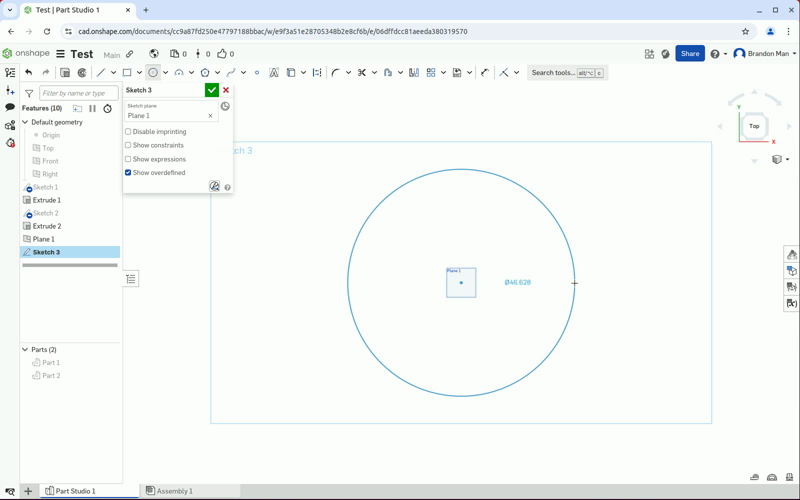
click(574, 282)
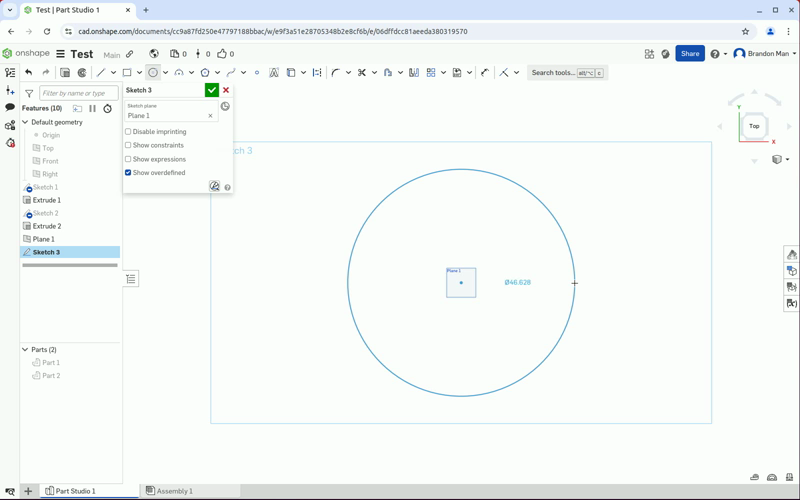
key(esc)
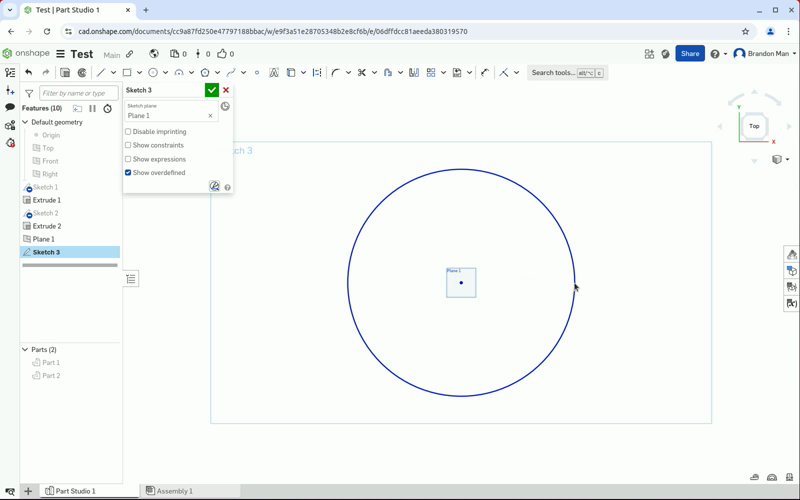
key(c)
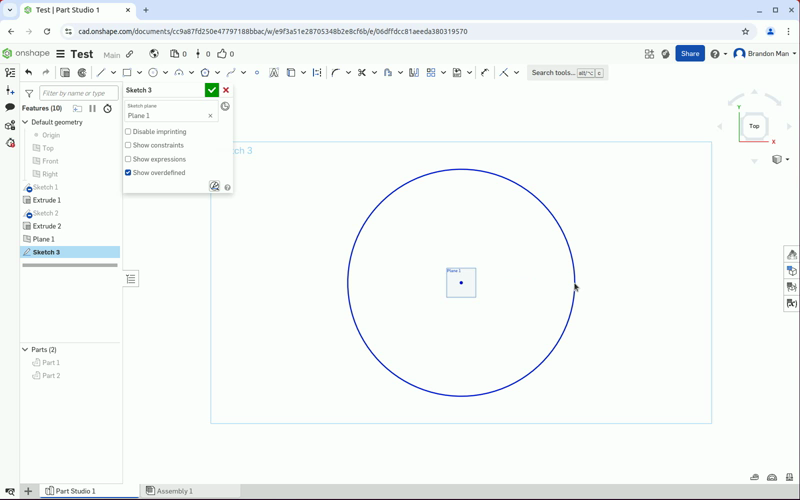
key_down(shift)
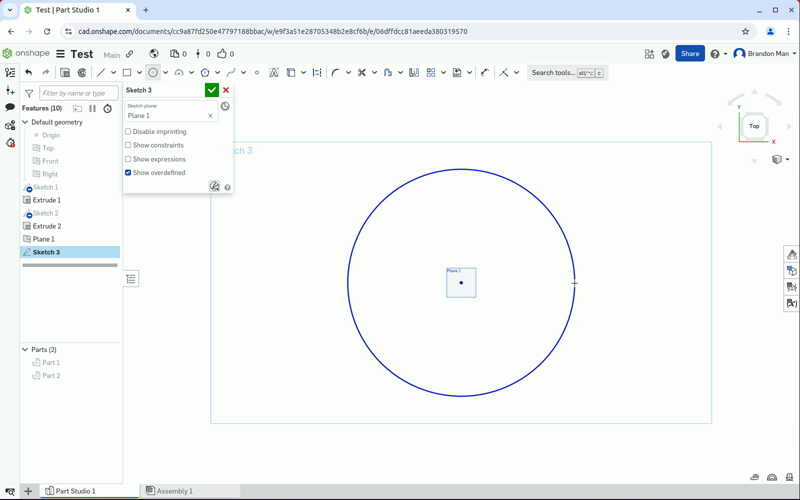
mouse_move(461, 282)
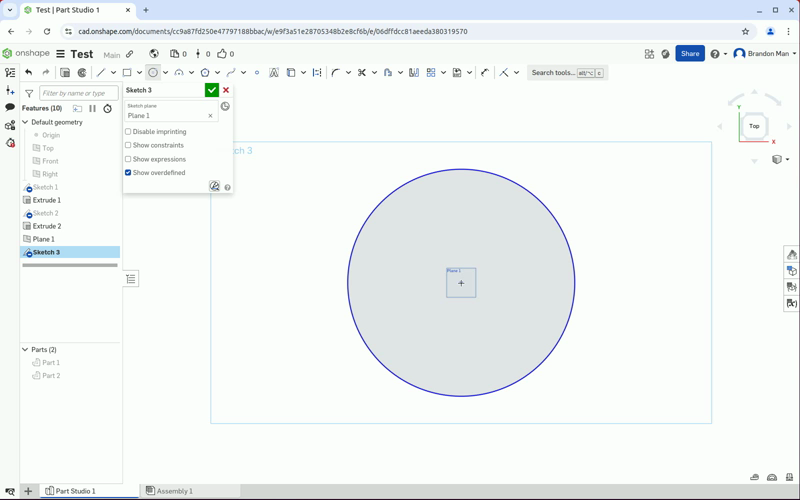
click(461, 282)
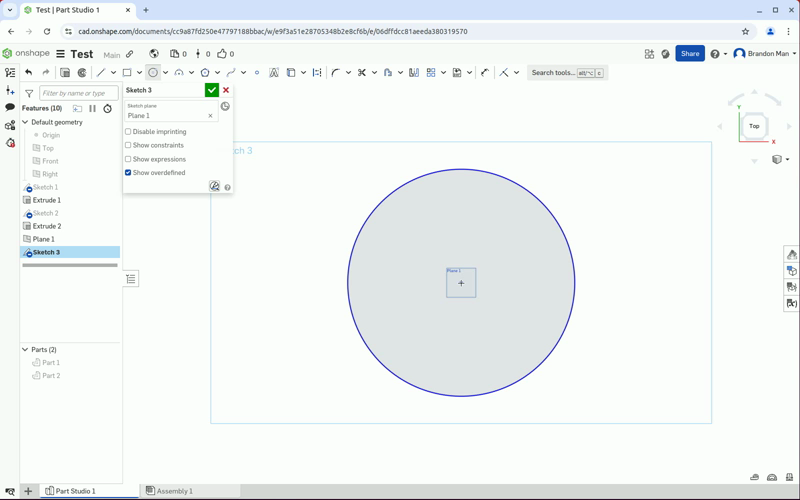
key_up(shift)
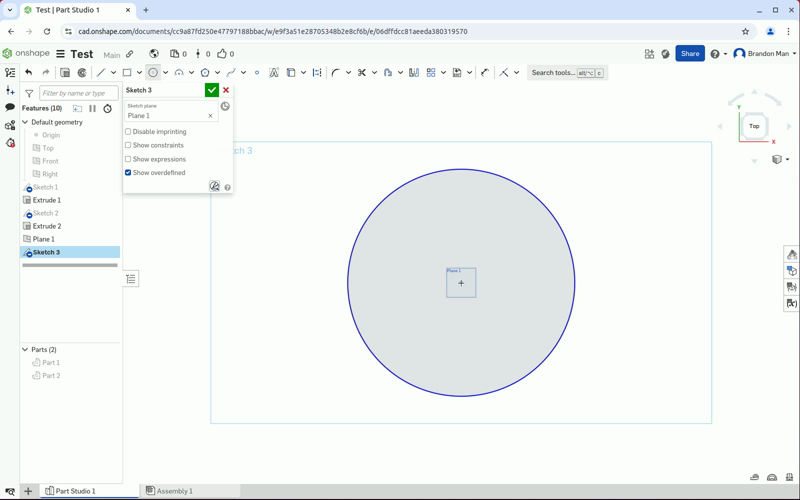
mouse_move(482, 282)
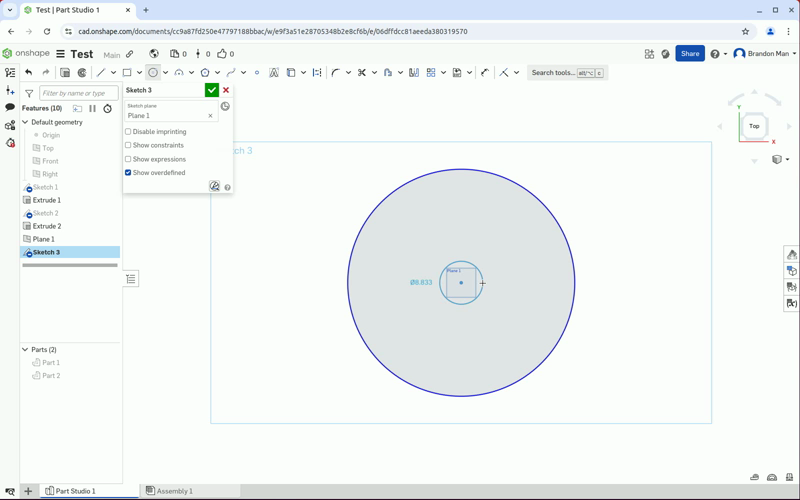
click(482, 282)
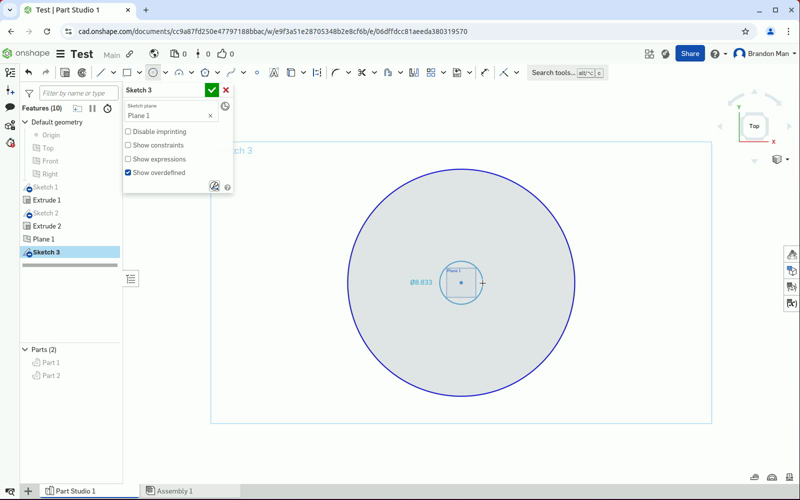
key(esc)
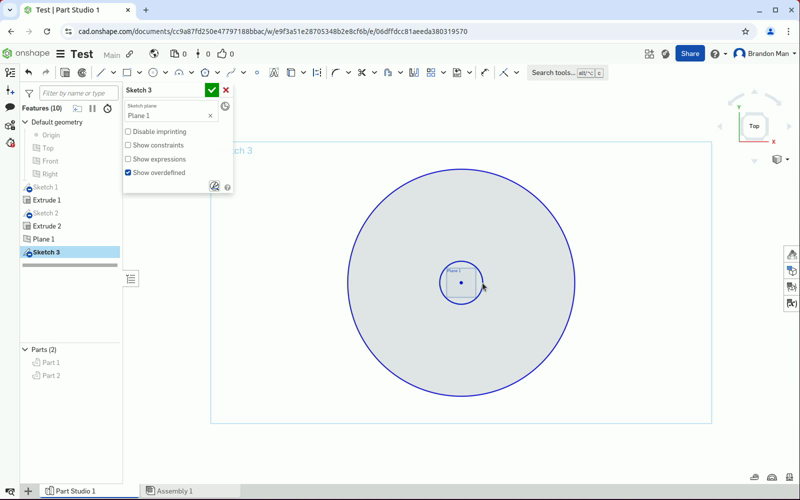
mouse_move(528, 268)
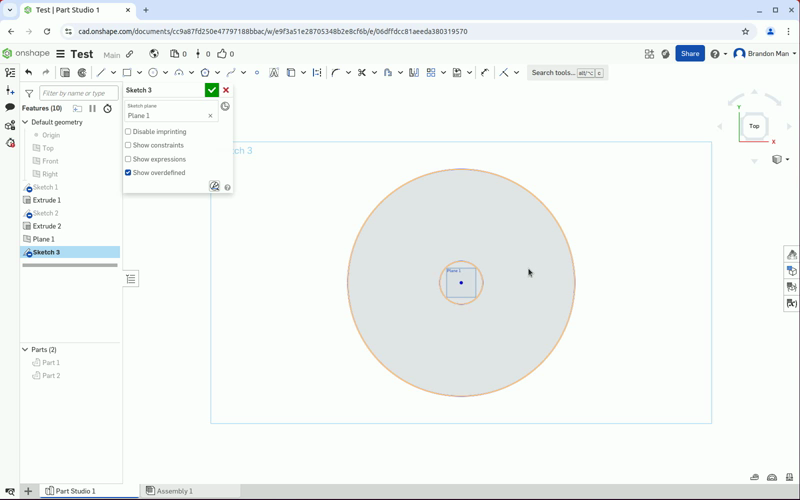
click(528, 268)
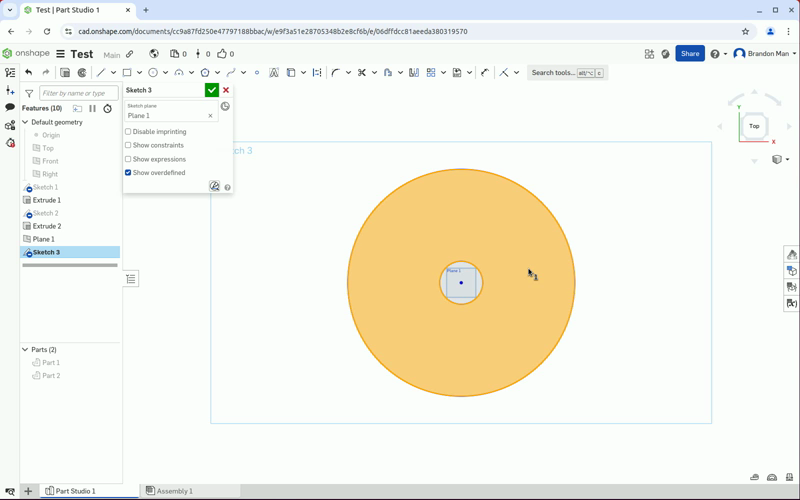
mouse_move(73, 352)
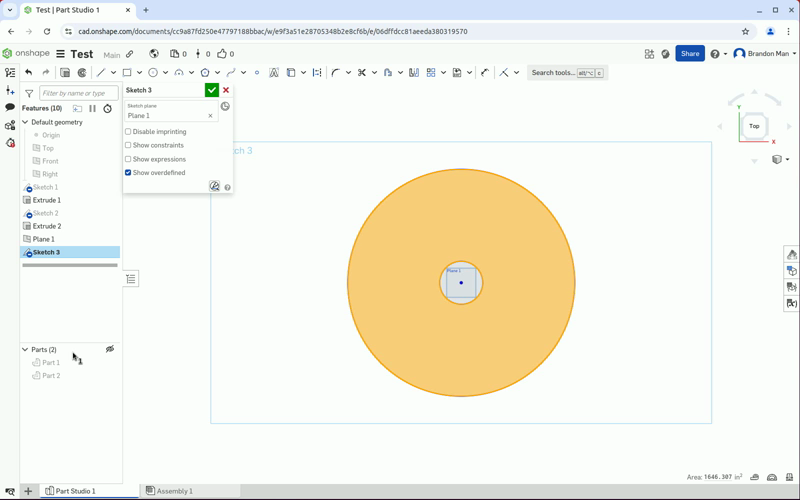
key(shift+y)
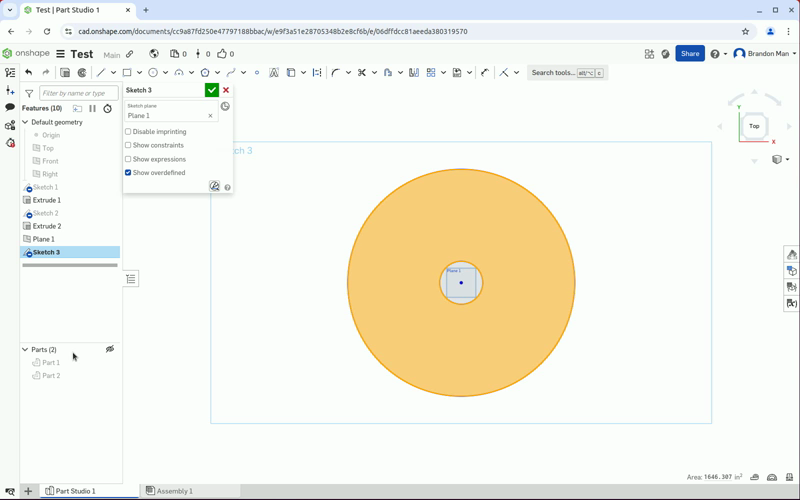
key(shift+e)
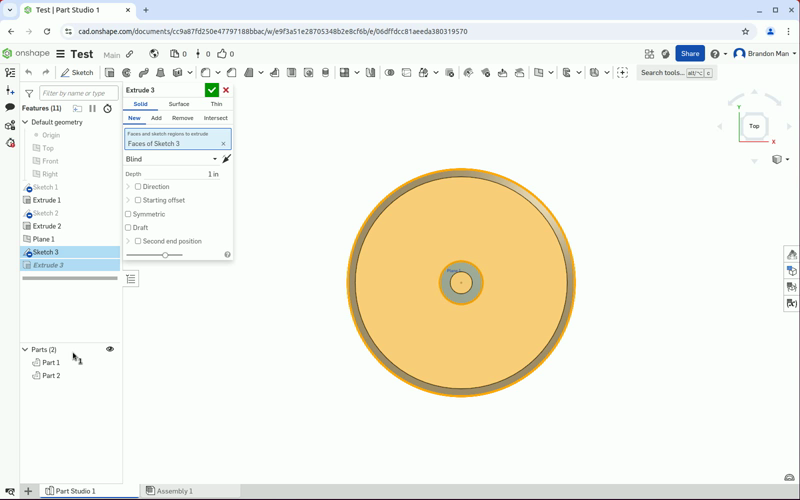
mouse_move(143, 106)
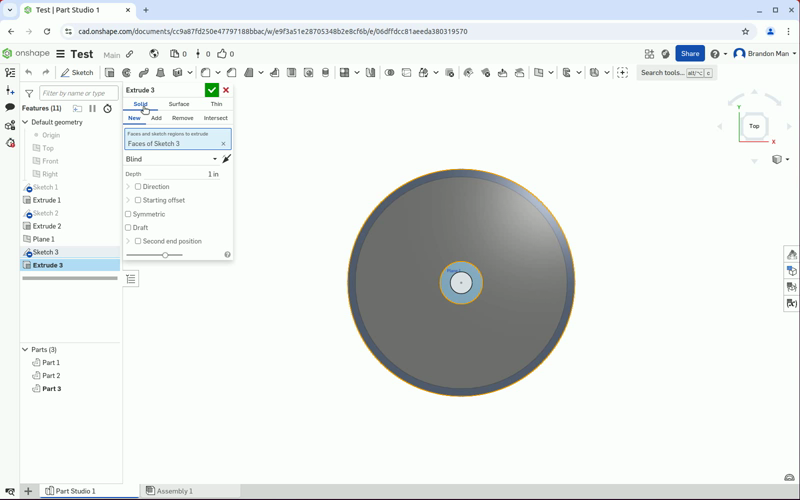
click(143, 106)
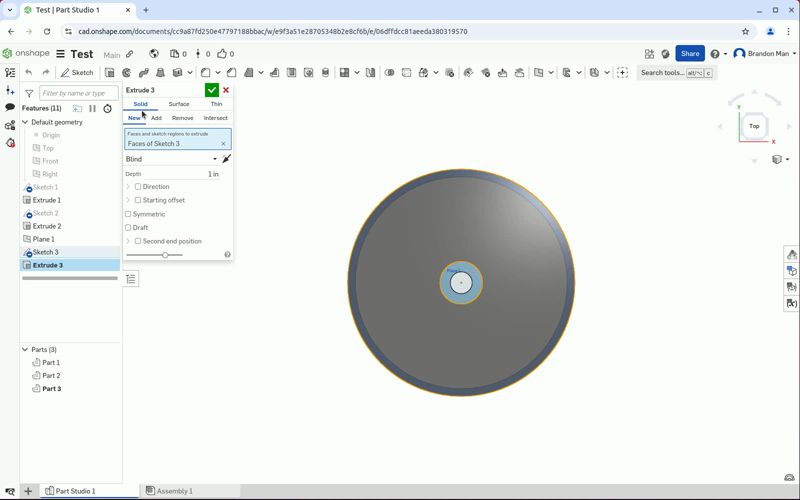
mouse_move(137, 120)
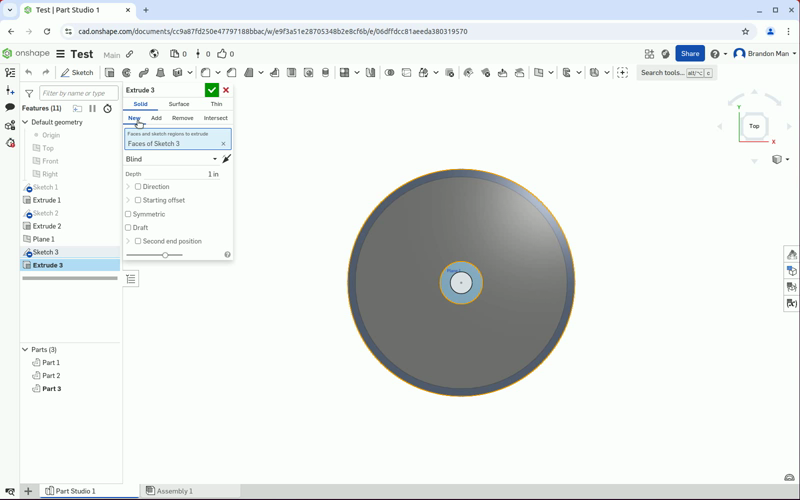
click(137, 120)
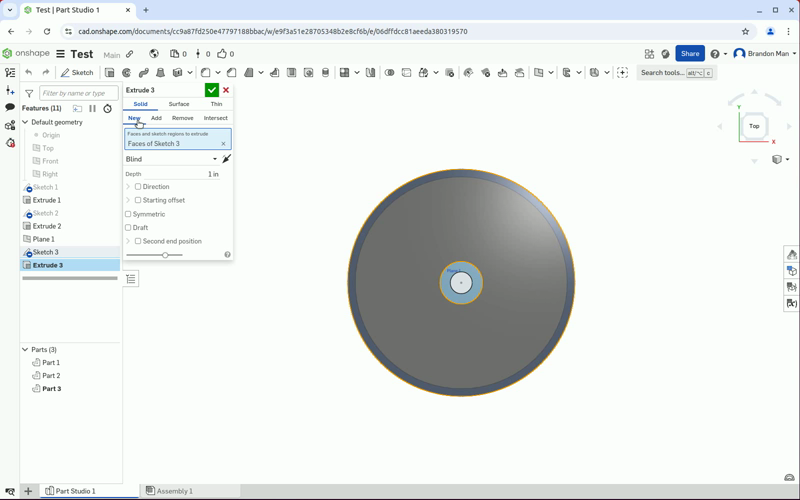
key(tab, 4)
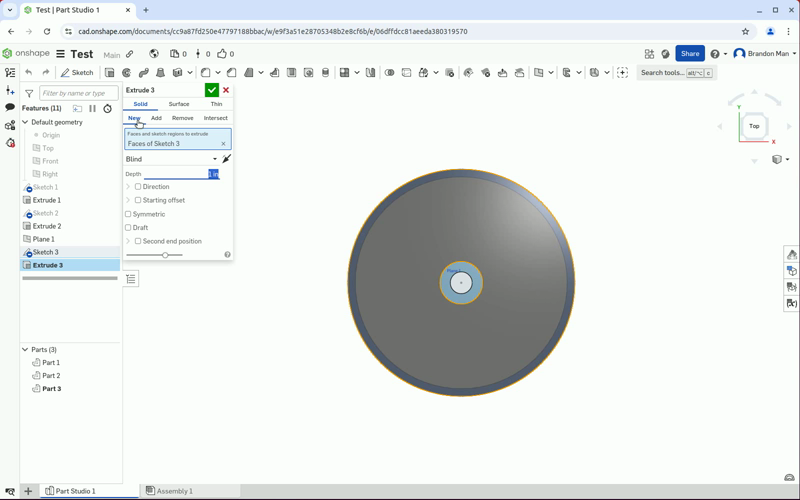
text(2.889)
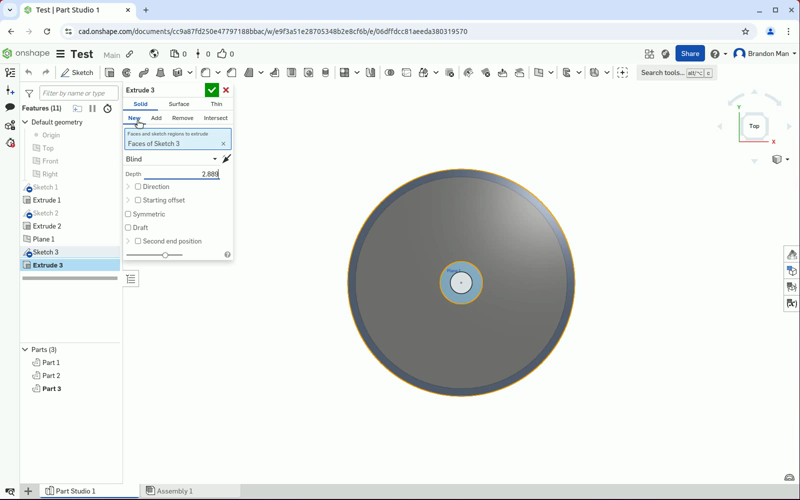
key(enter)
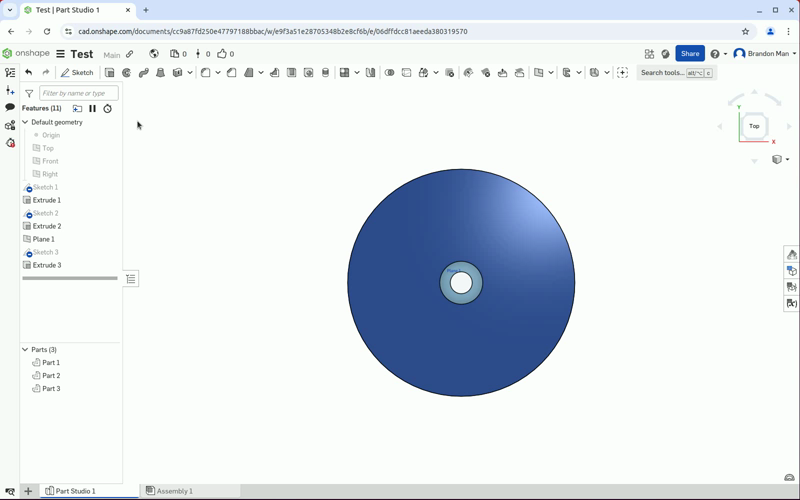
key(shift+h)
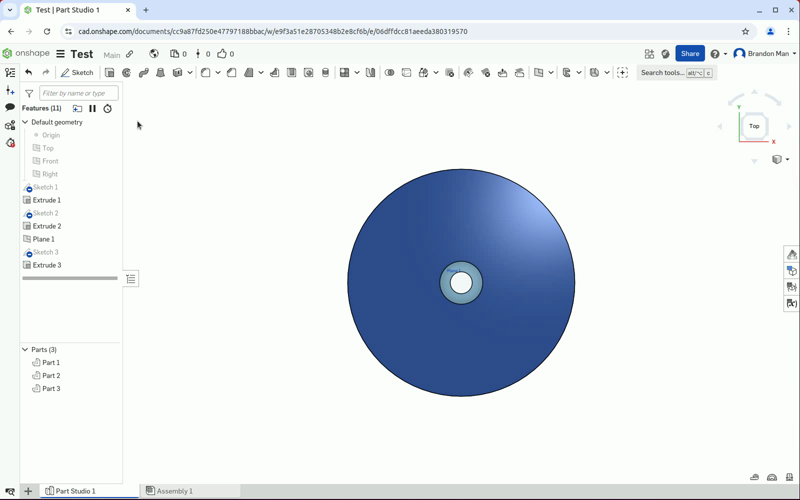
key(shift+h)
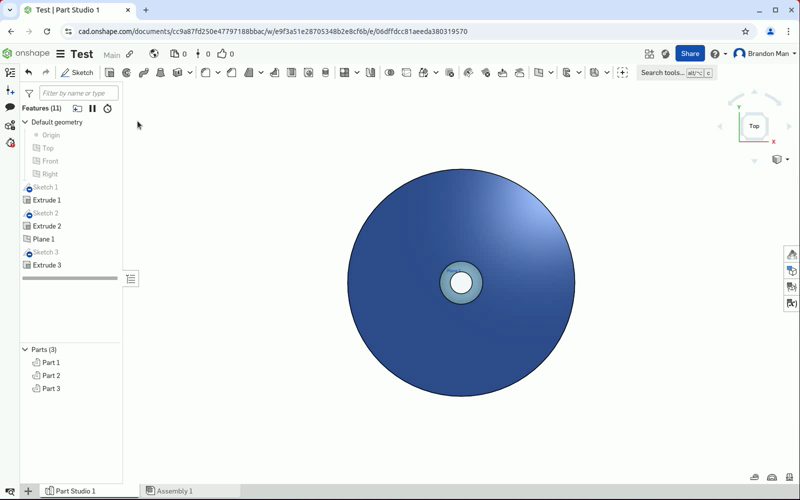
mouse_move(73, 189)
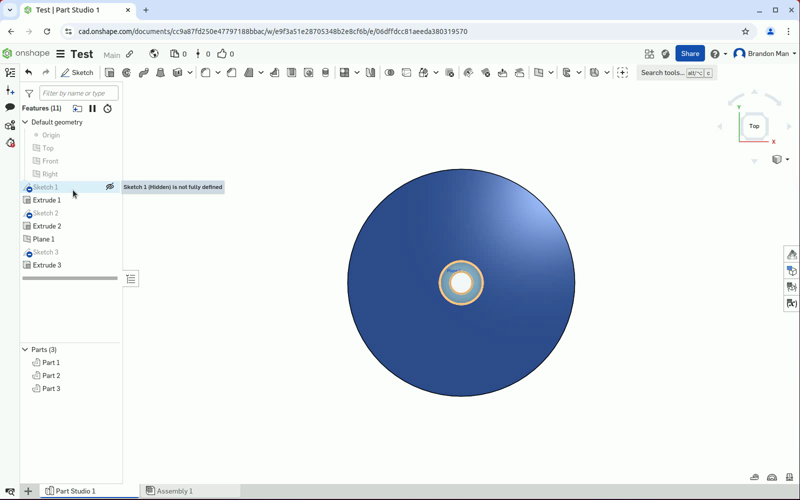
click(73, 189)
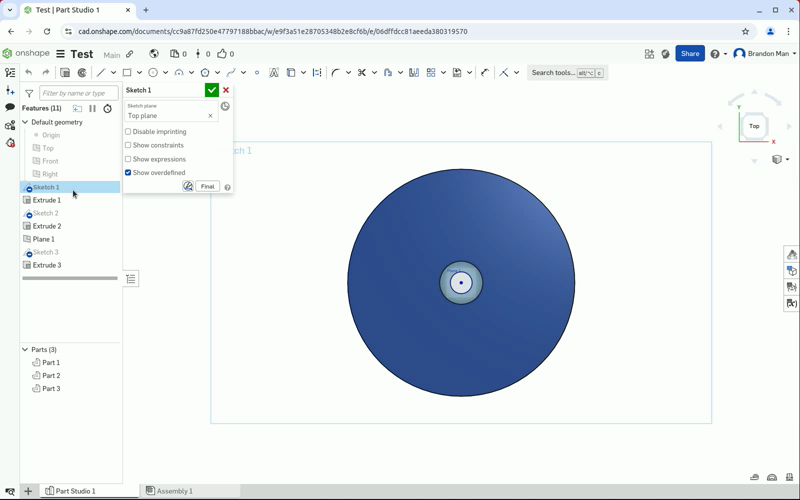
mouse_move(229, 92)
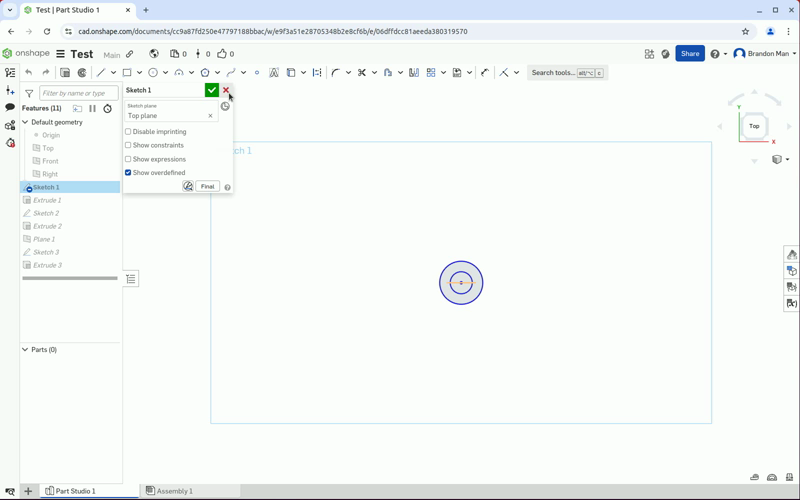
click(229, 92)
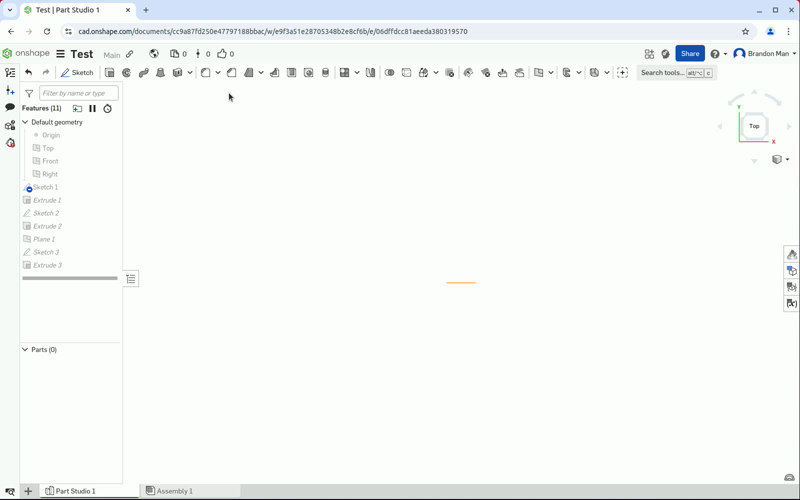
key(shift+s)
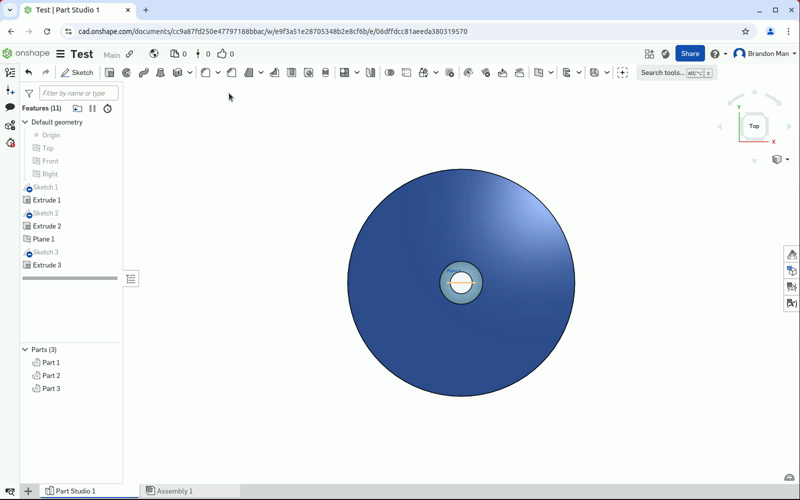
mouse_move(73, 241)
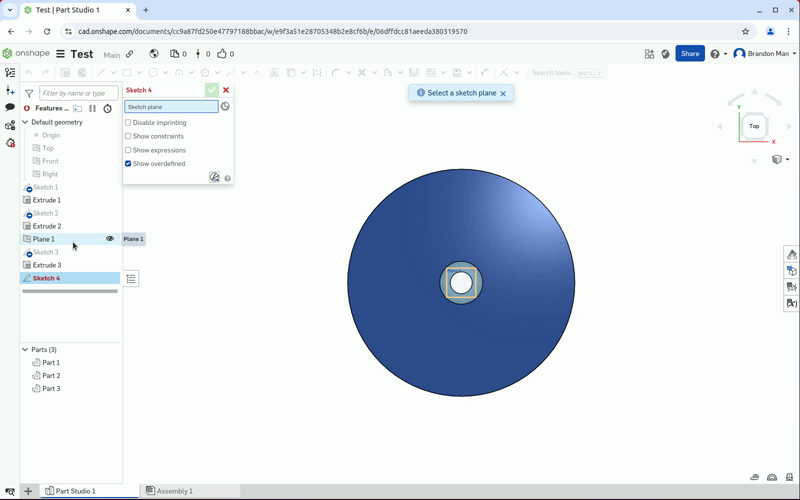
click(73, 241)
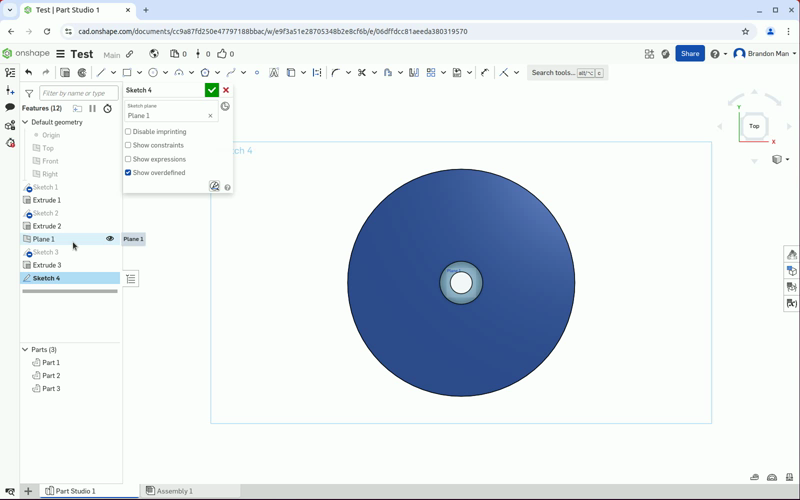
mouse_move(73, 352)
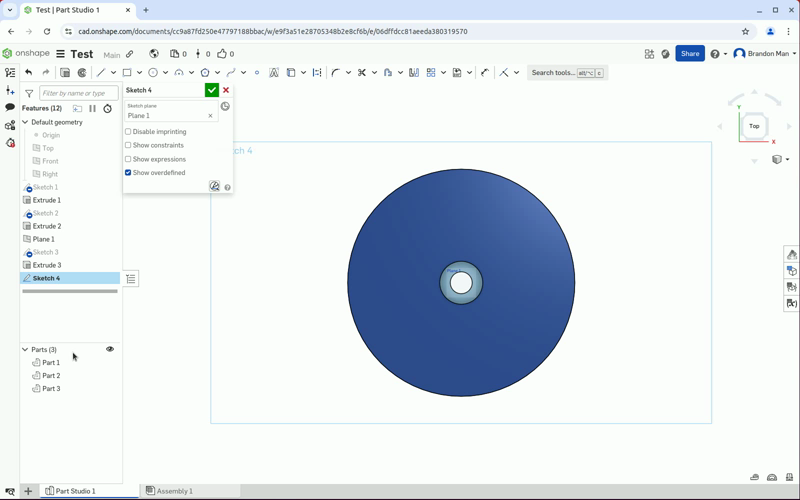
key(y)
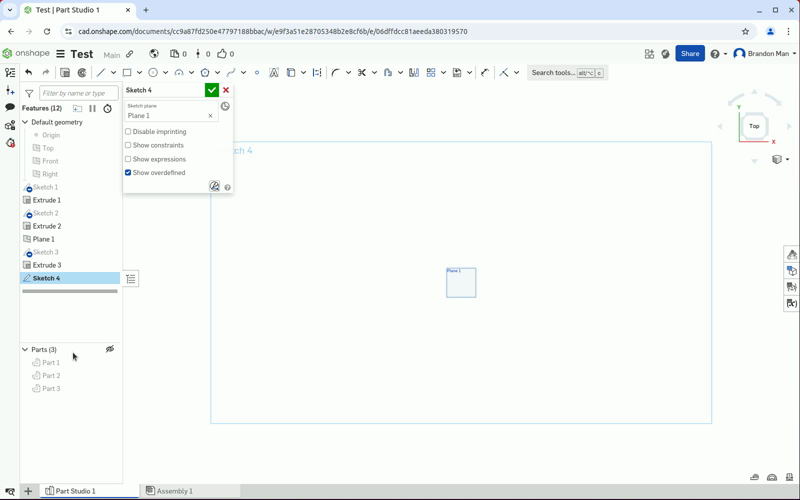
key(c)
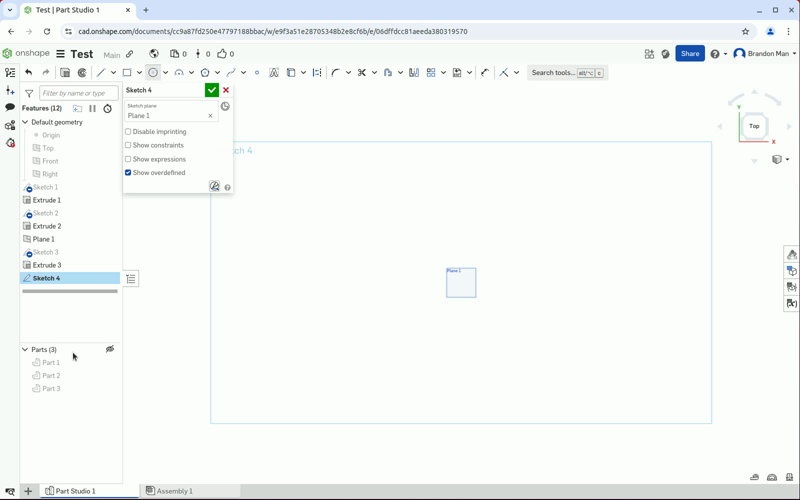
key_down(shift)
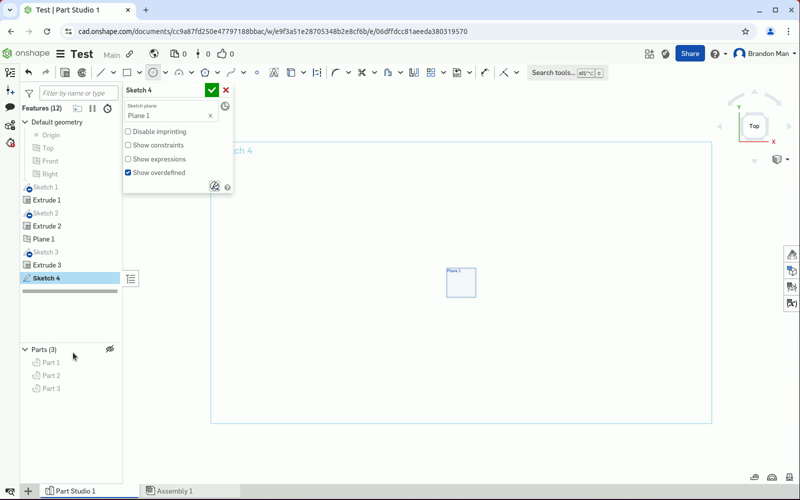
mouse_move(461, 282)
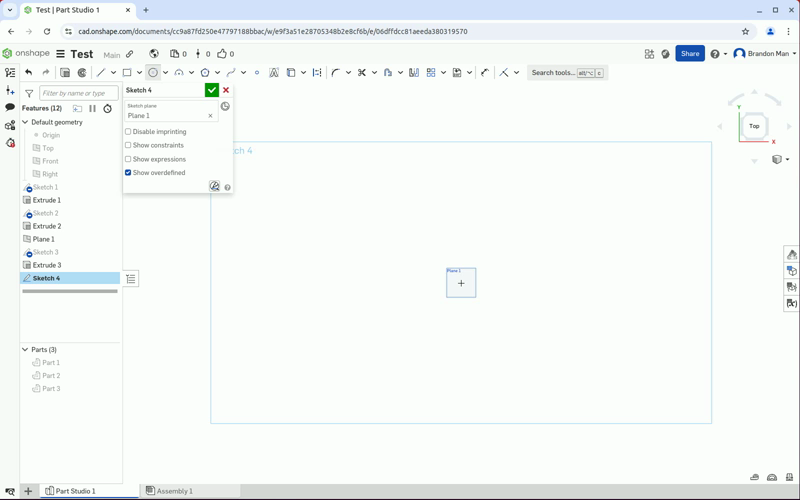
click(461, 282)
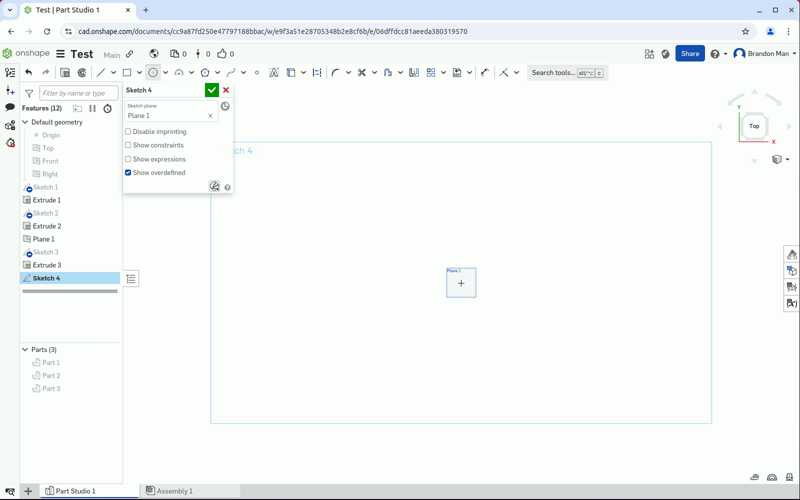
key_up(shift)
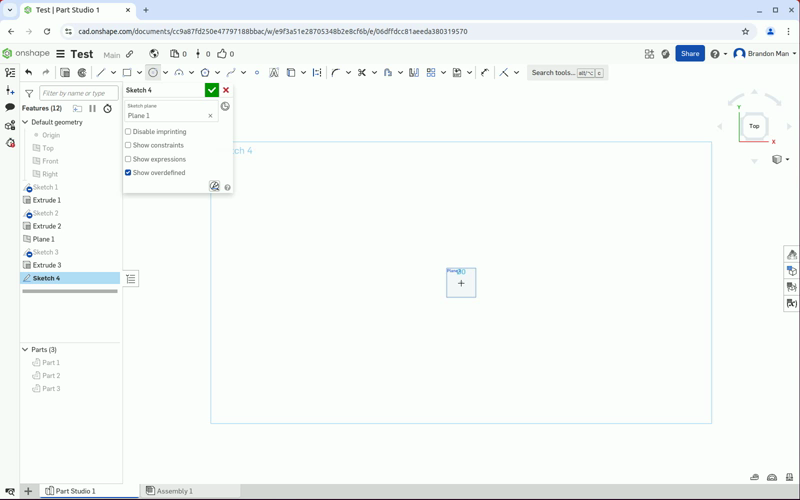
mouse_move(482, 282)
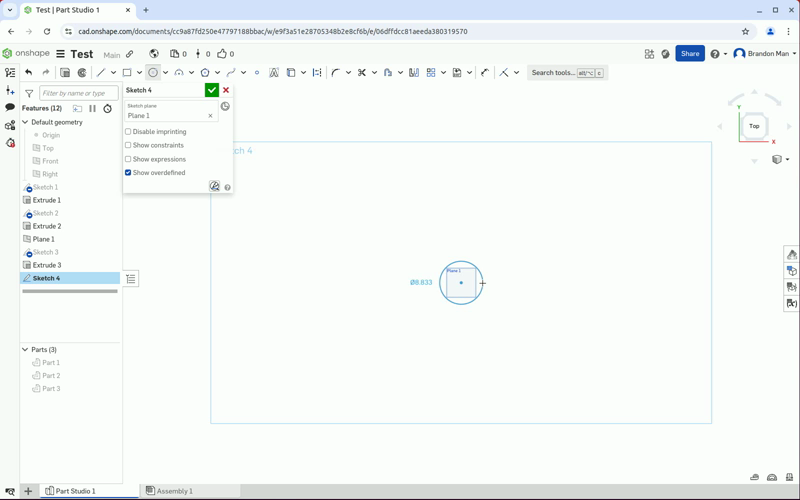
click(482, 282)
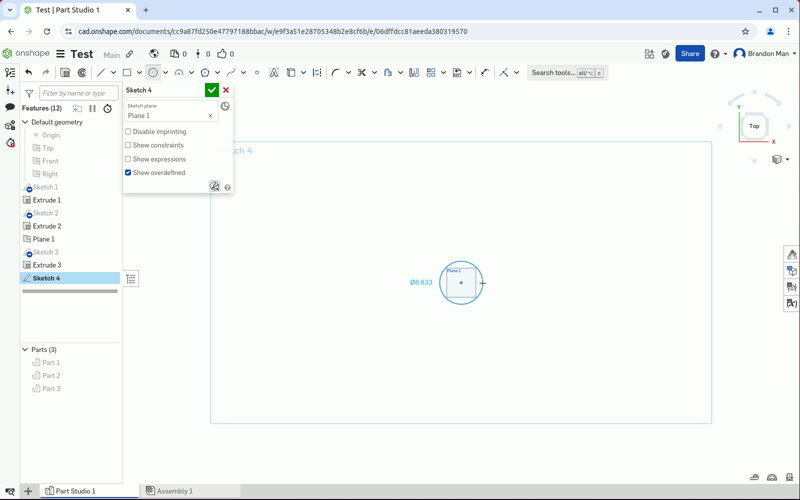
key(esc)
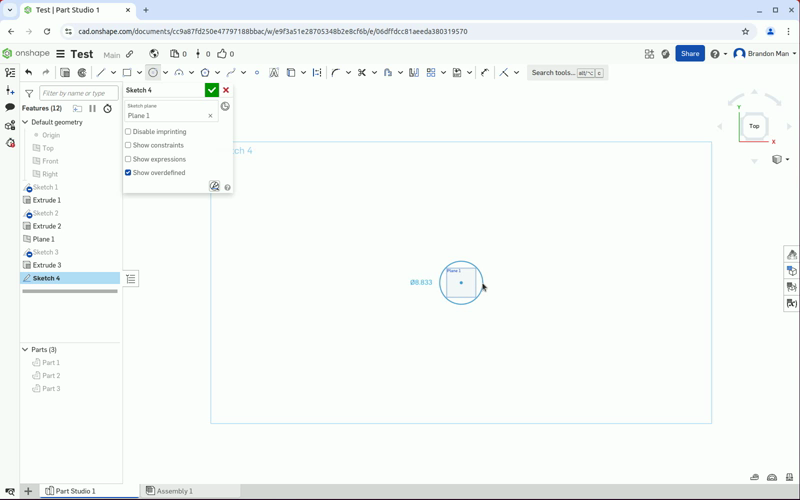
key(c)
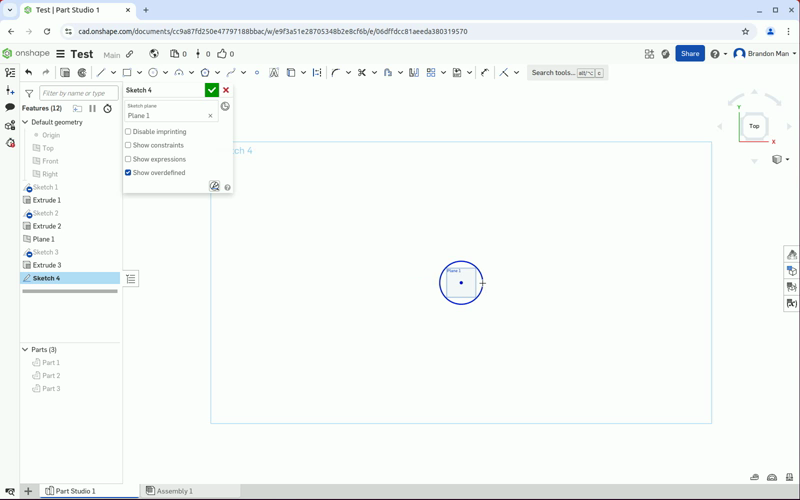
key_down(shift)
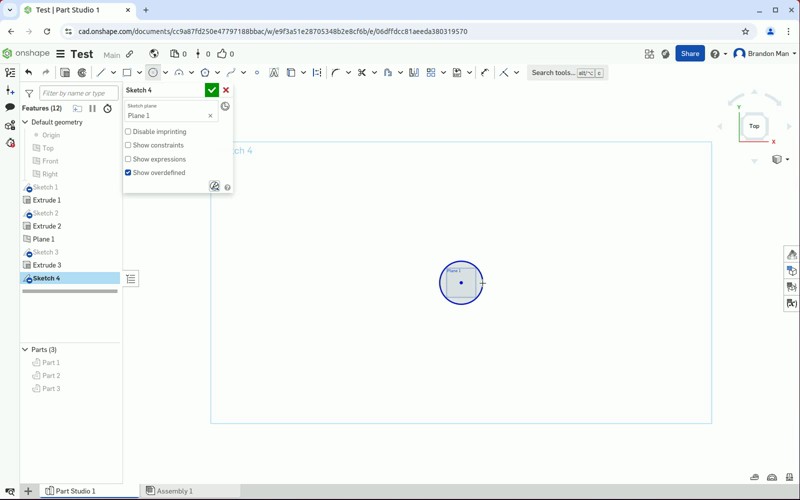
mouse_move(461, 282)
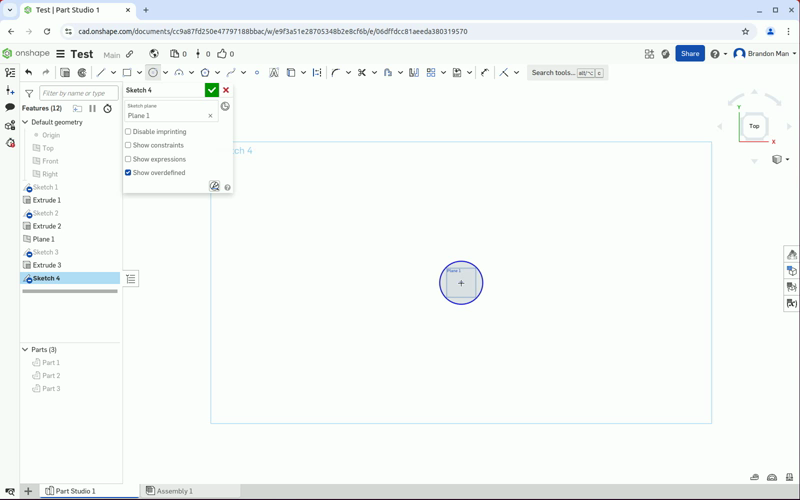
click(461, 282)
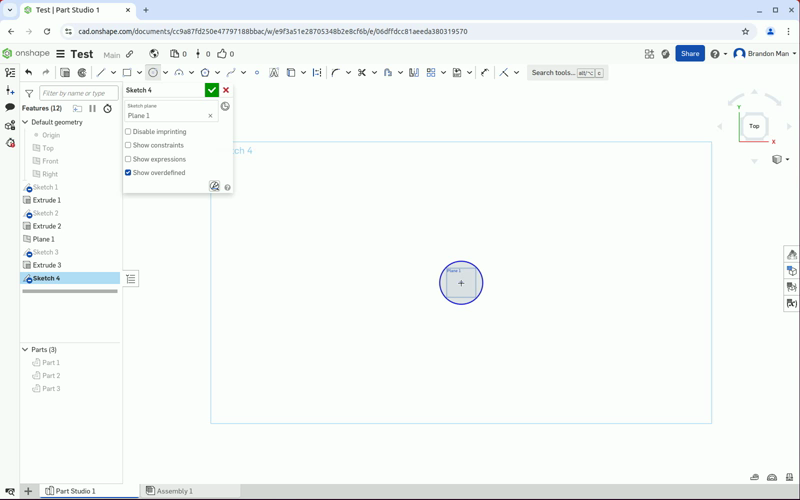
key_up(shift)
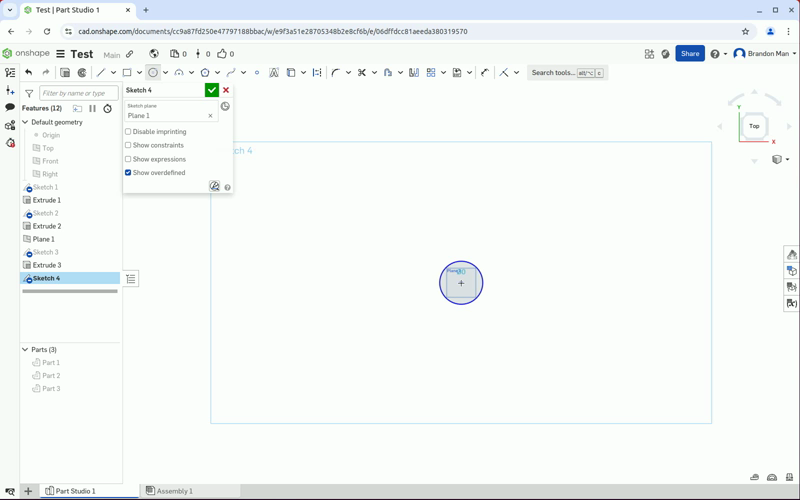
mouse_move(472, 282)
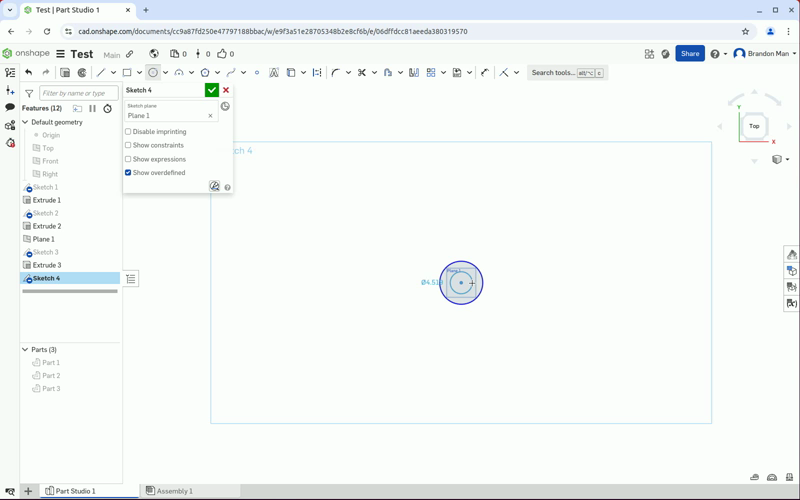
click(472, 282)
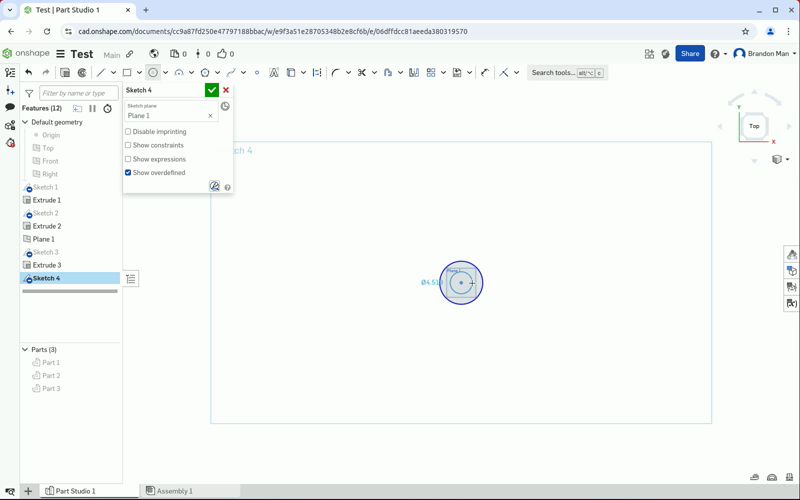
key(esc)
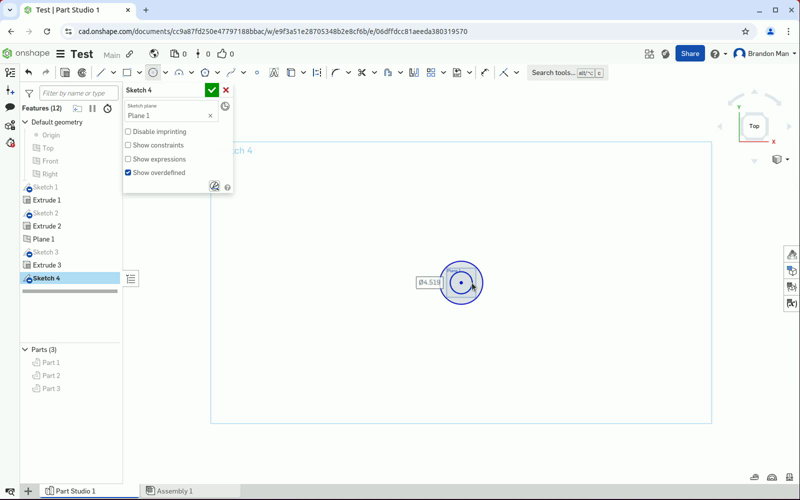
mouse_move(445, 271)
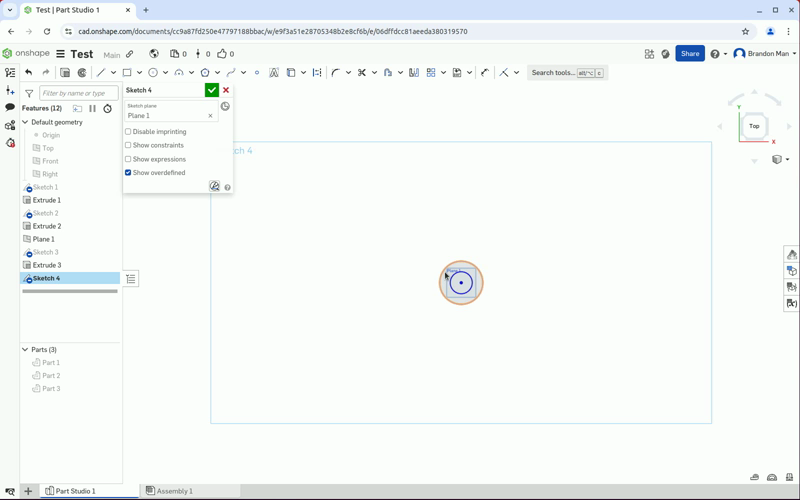
scroll(6)
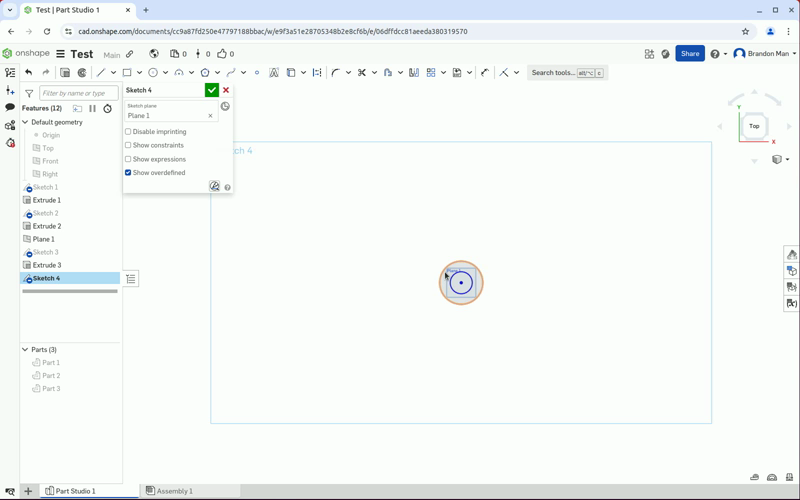
scroll(6)
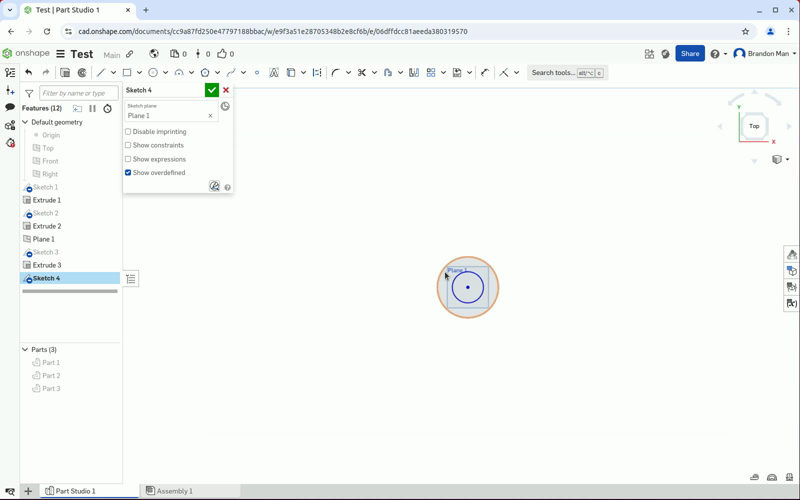
scroll(6)
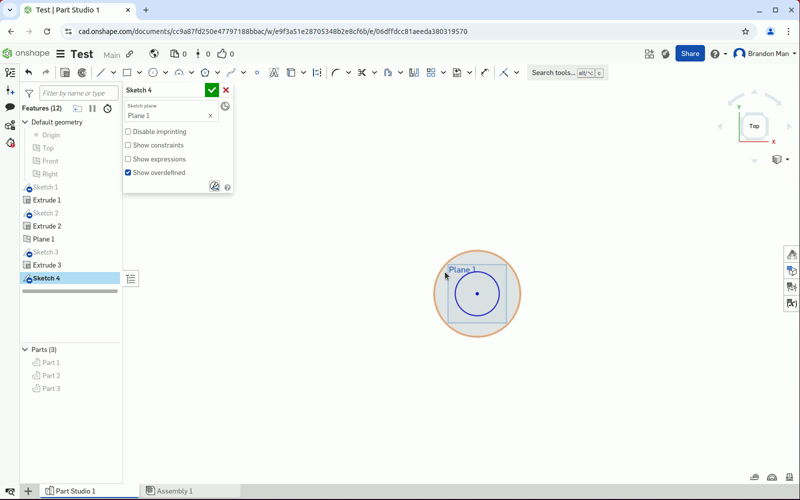
scroll(6)
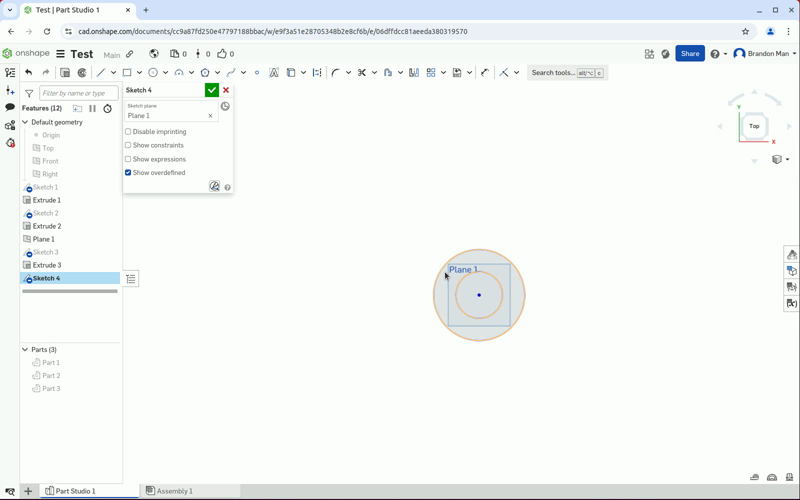
scroll(6)
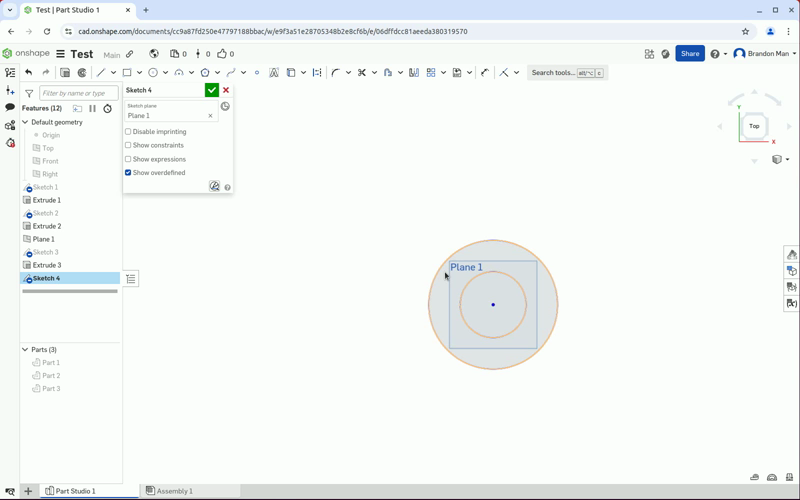
scroll(6)
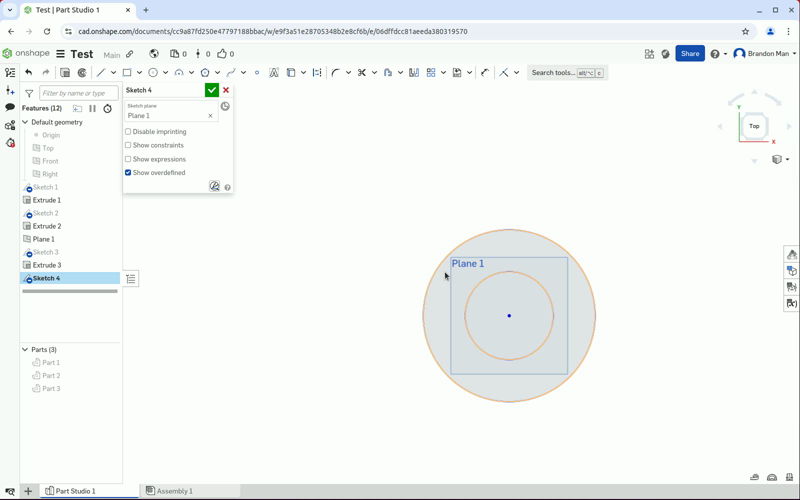
scroll(6)
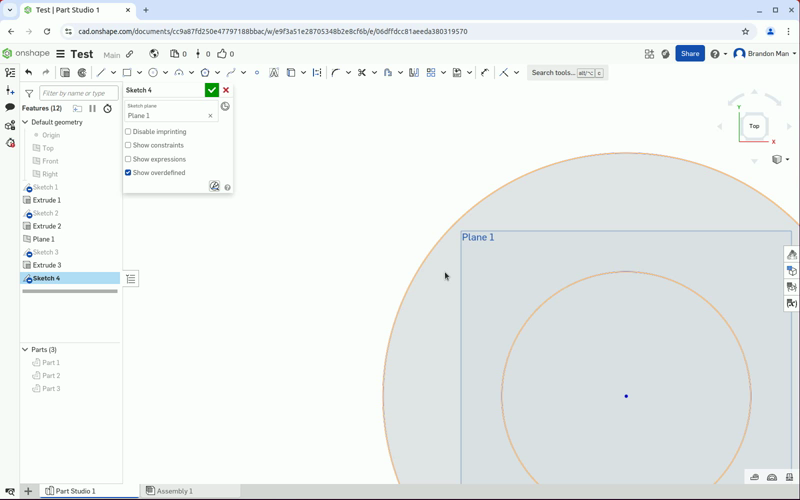
click(445, 271)
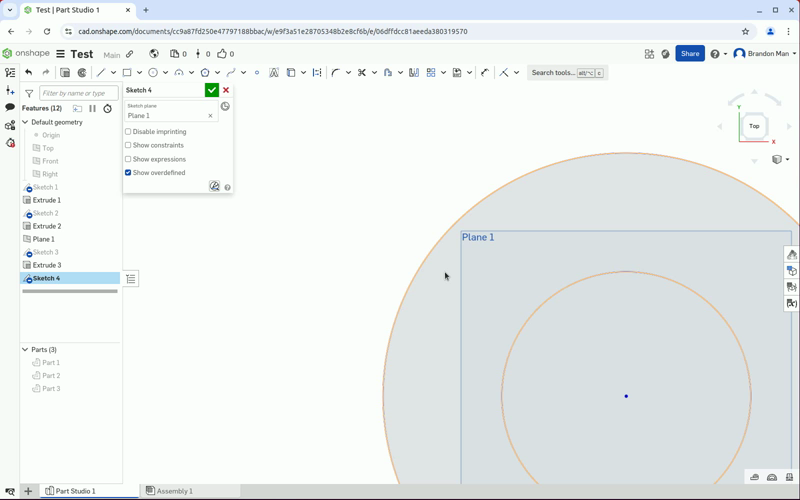
scroll(-6)
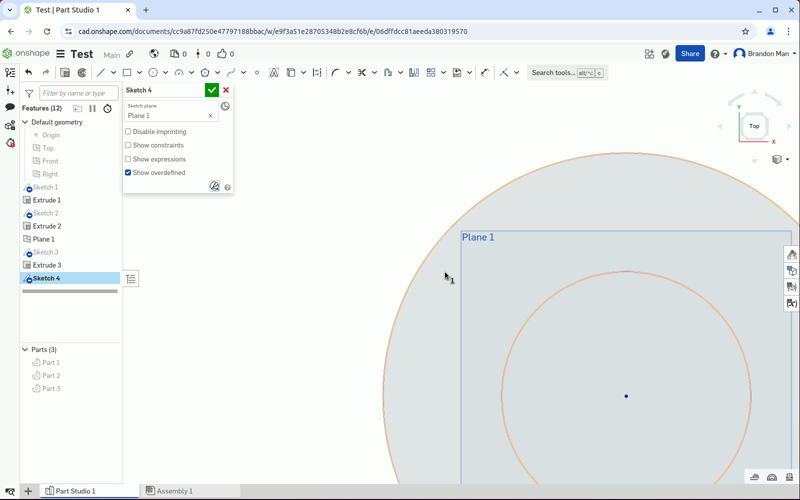
scroll(-6)
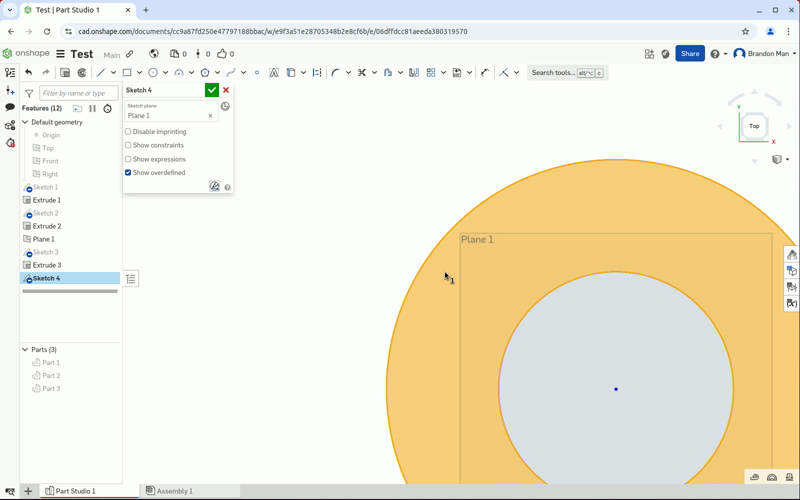
scroll(-6)
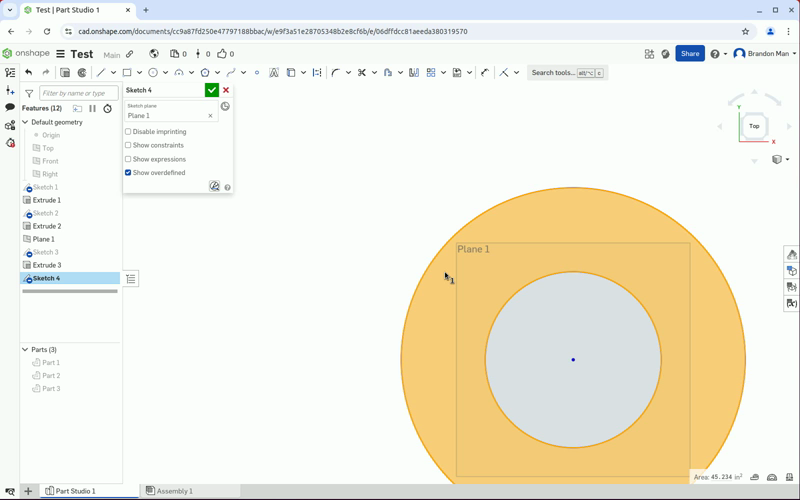
scroll(-6)
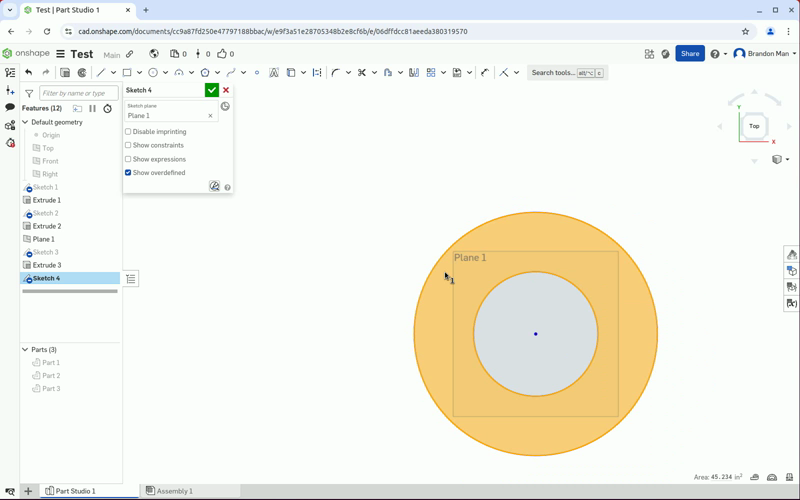
scroll(-6)
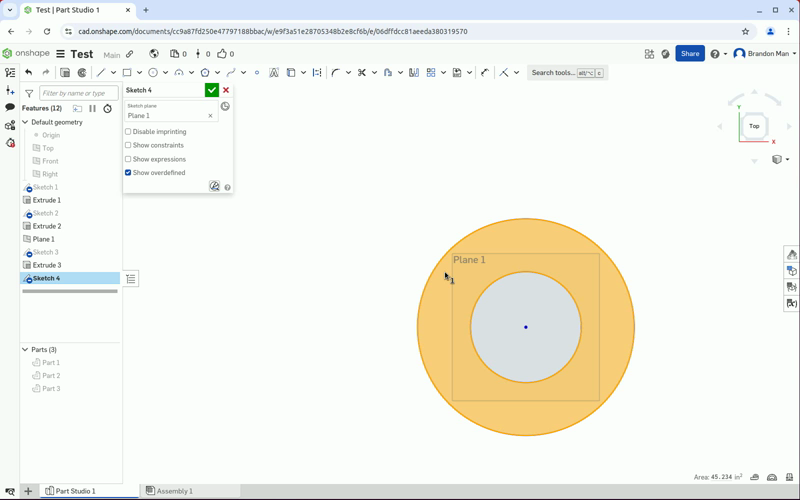
scroll(-6)
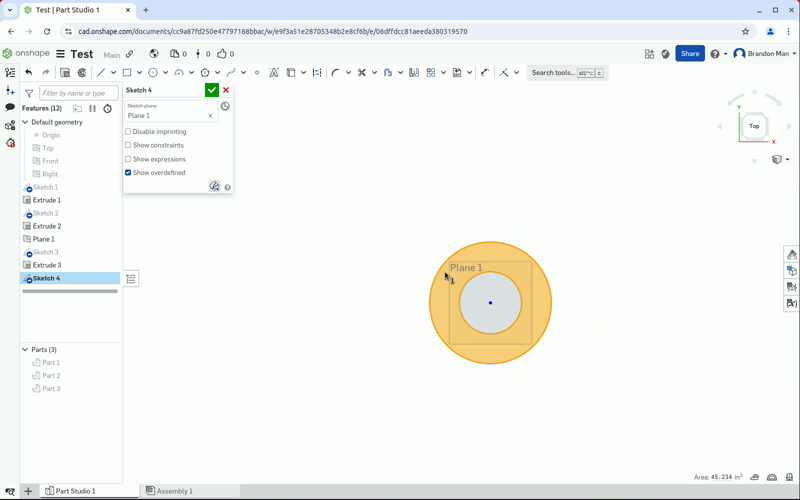
scroll(-6)
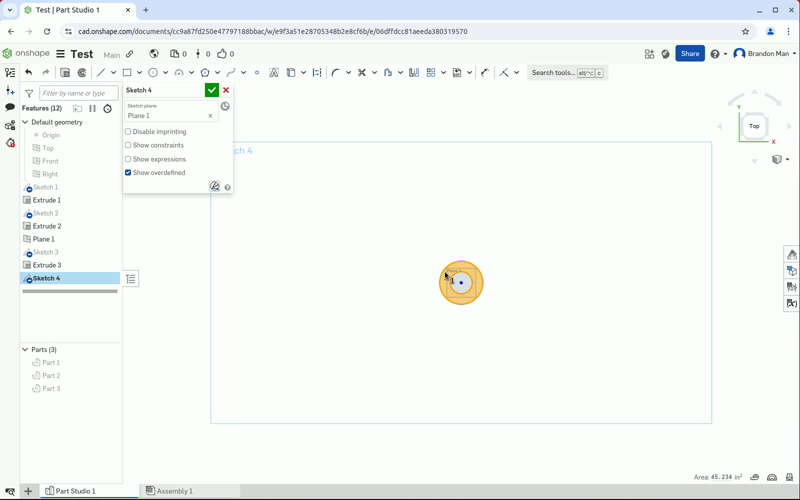
mouse_move(73, 352)
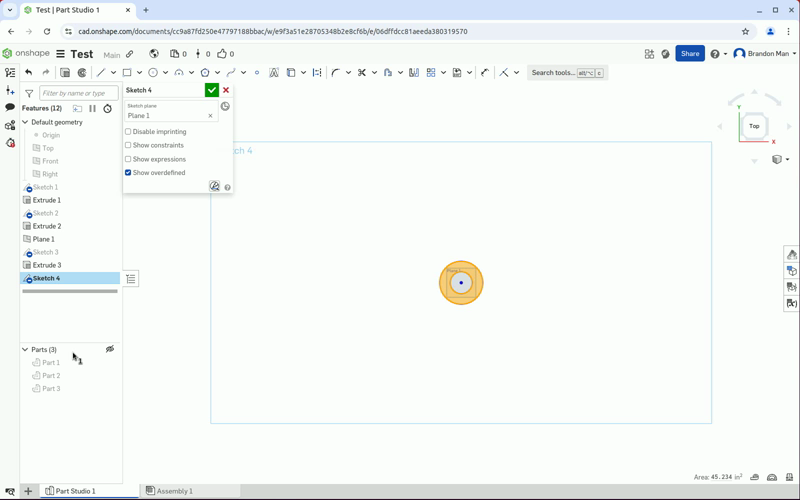
key(shift+y)
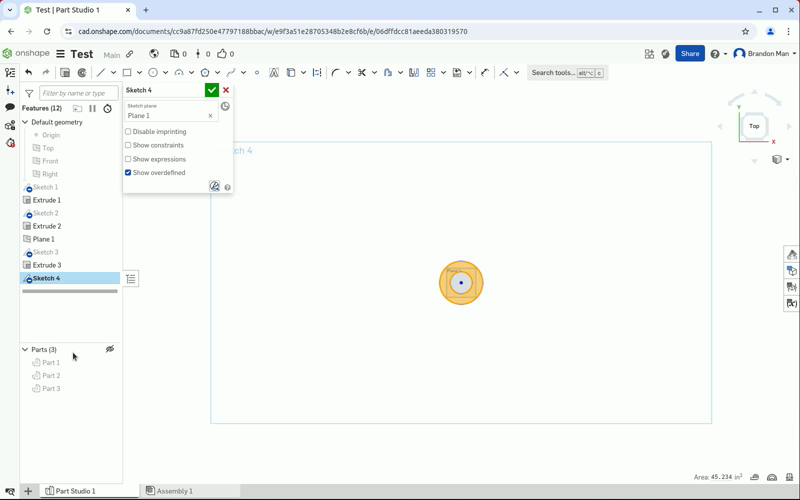
key(shift+e)
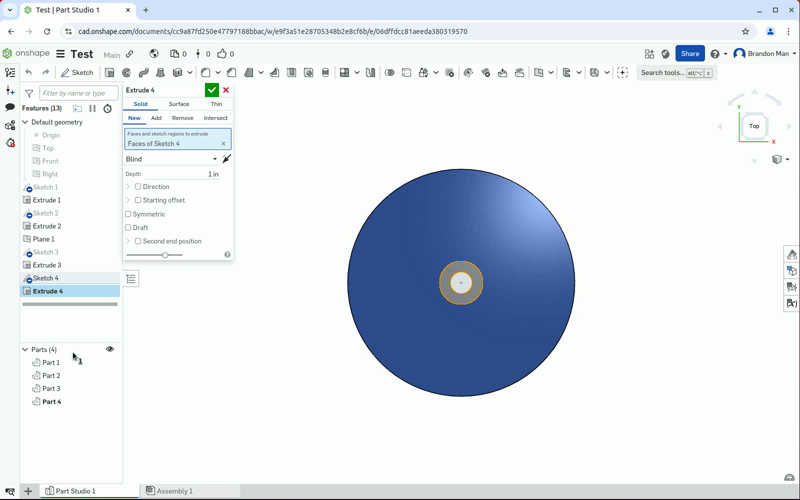
mouse_move(143, 106)
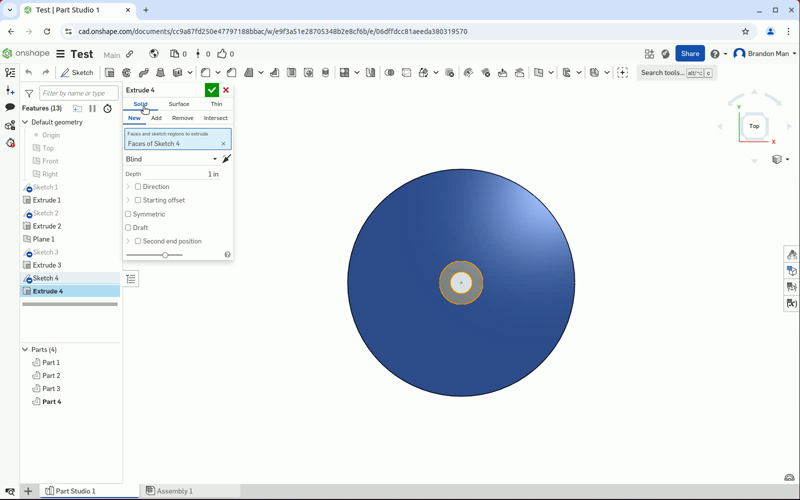
click(143, 106)
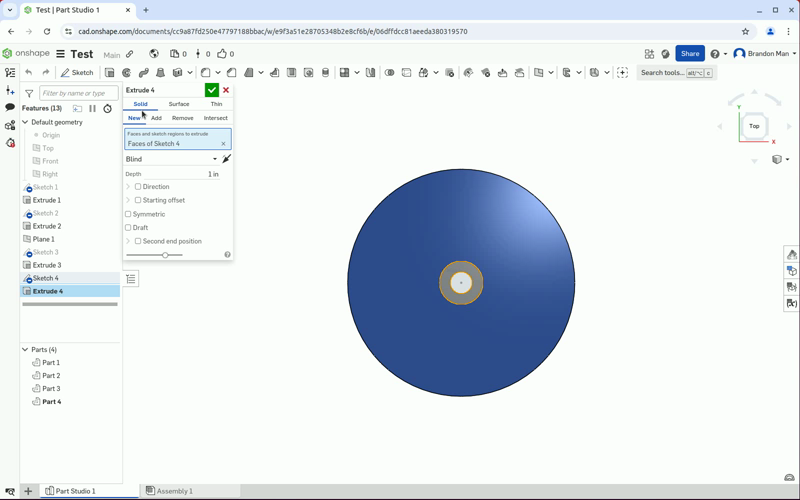
mouse_move(137, 120)
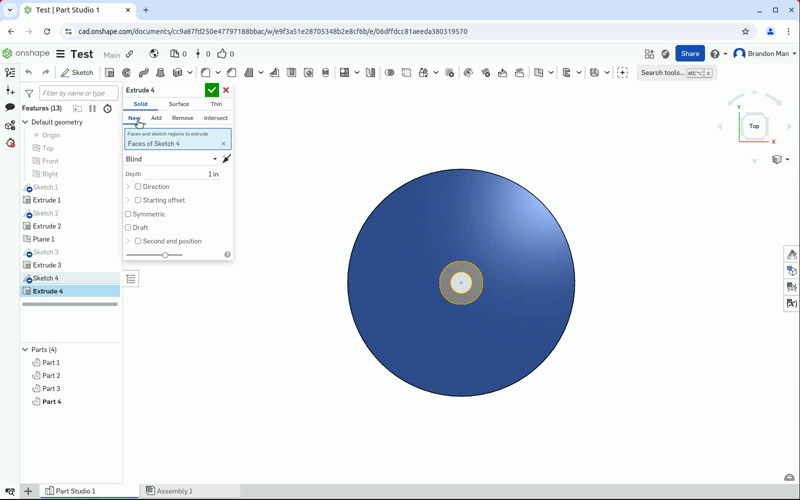
click(137, 120)
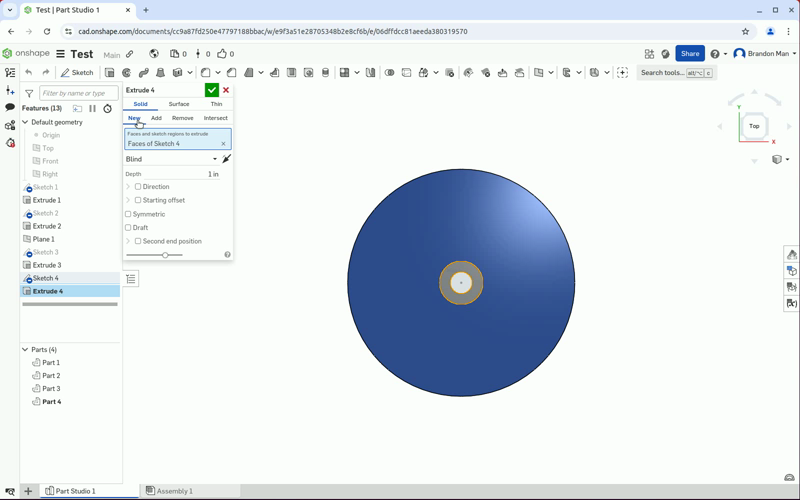
key(tab, 4)
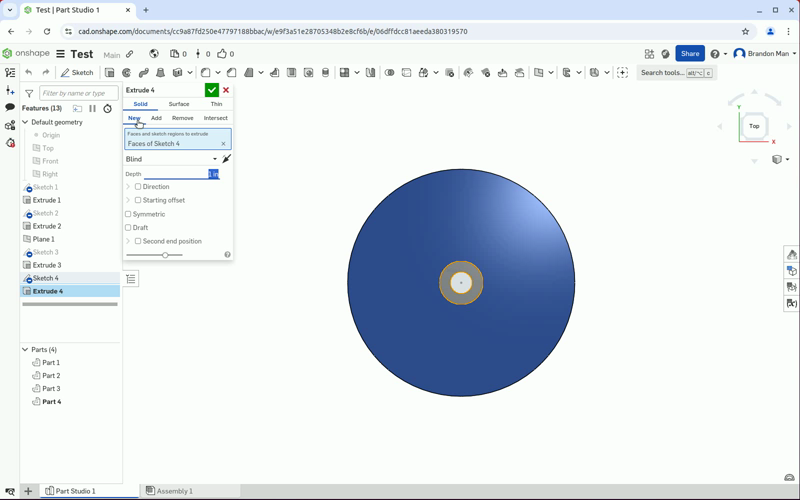
text(2.889)
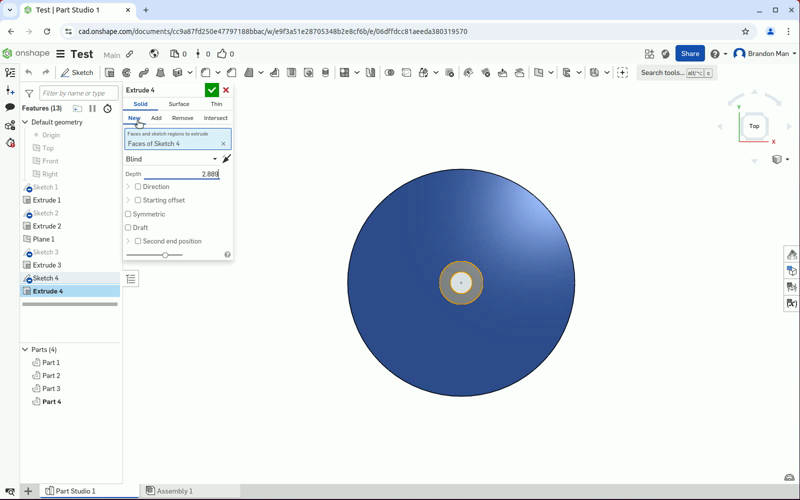
key(enter)
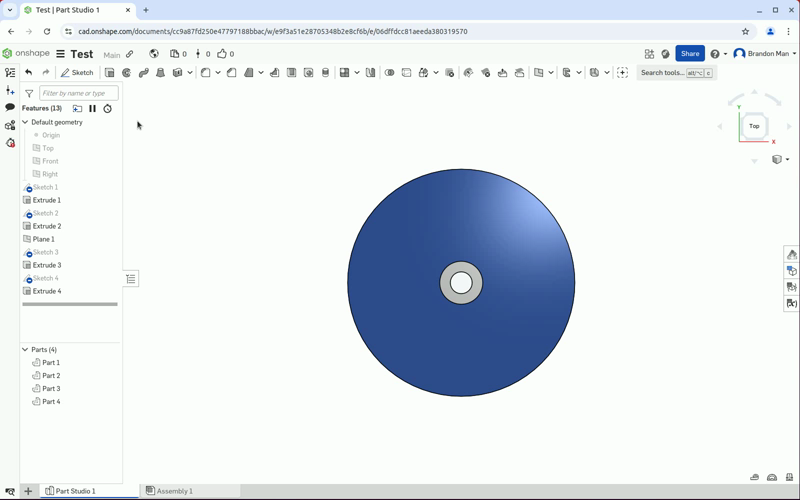
key(shift+h)
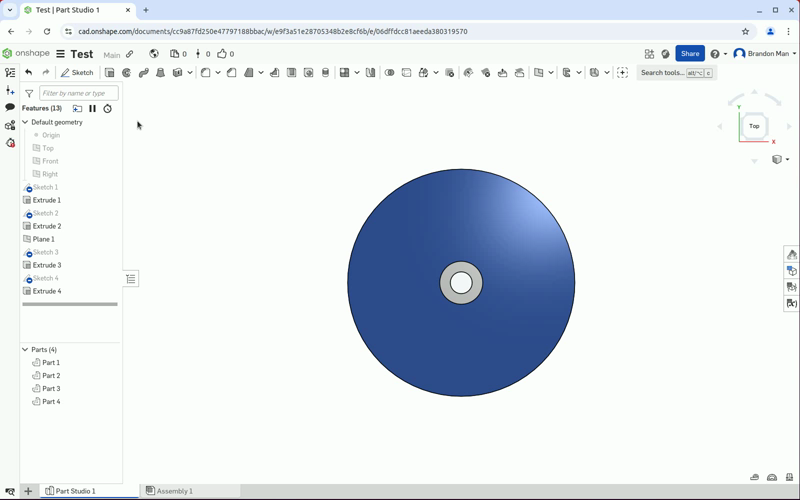
key(shift+h)
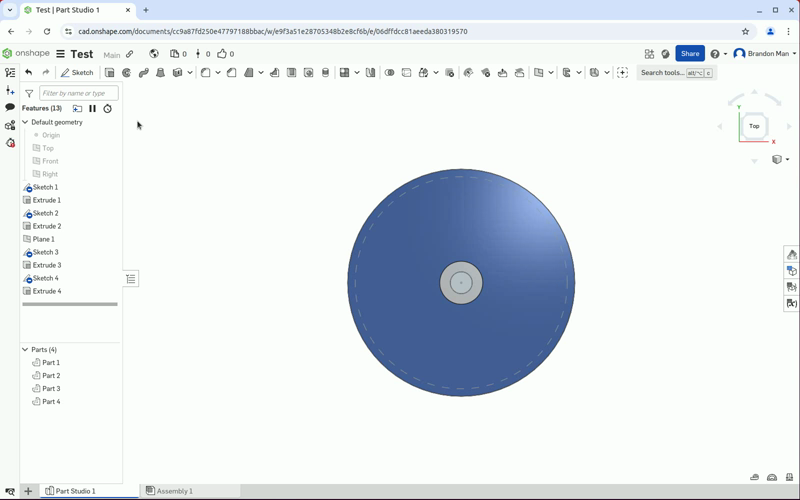
key(shift+7)
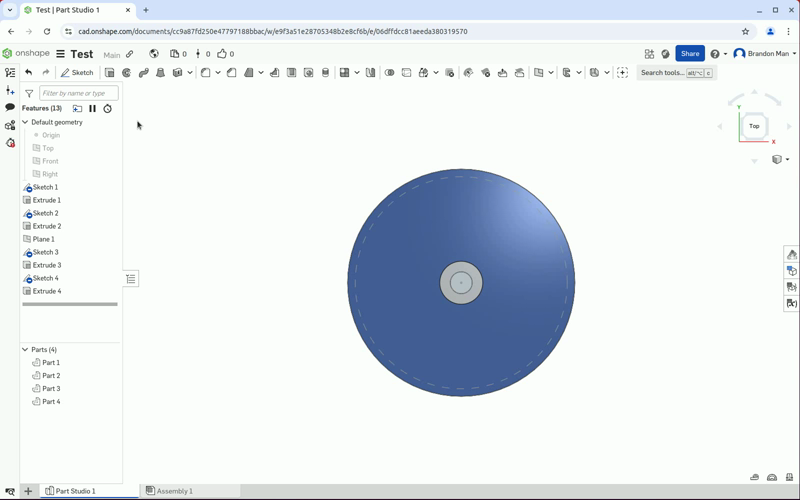
key(up, 3)
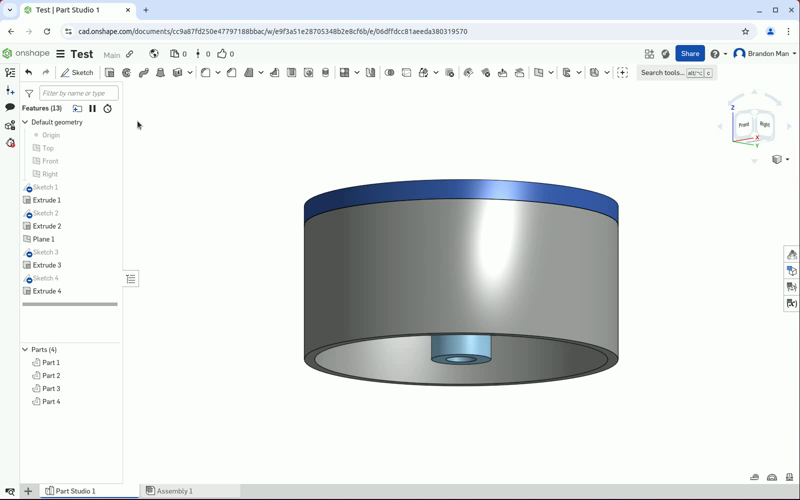
key(left, 3)
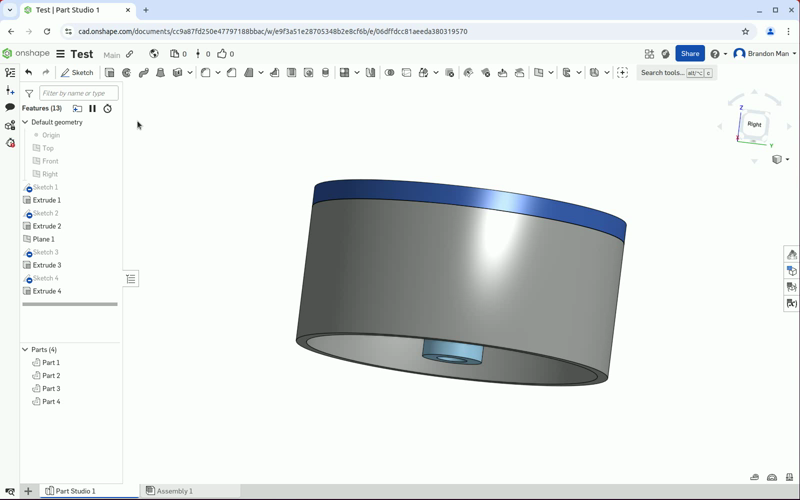
key(right, 3)
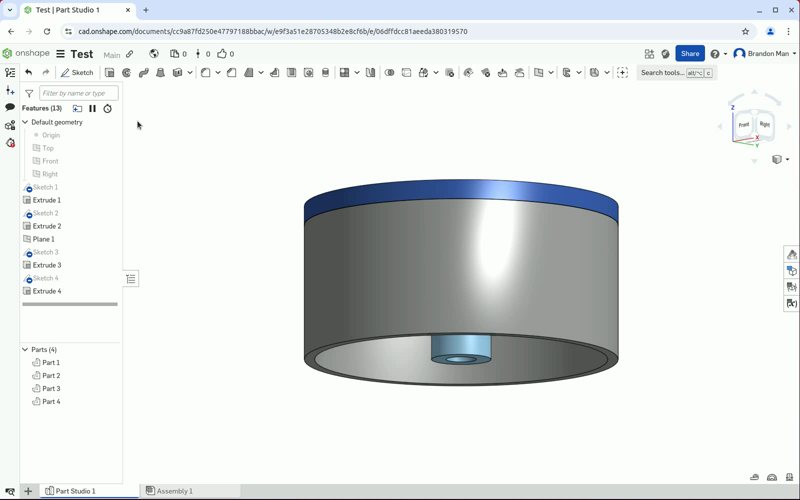
key(down, 3)
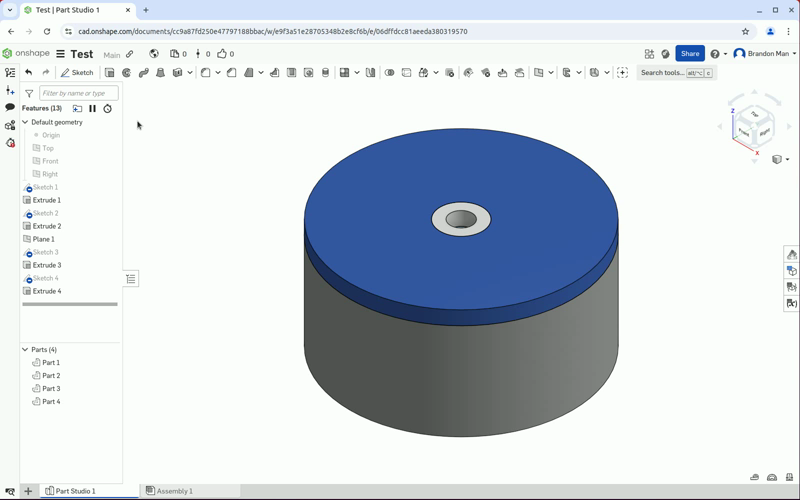
mouse_move(73, 189)
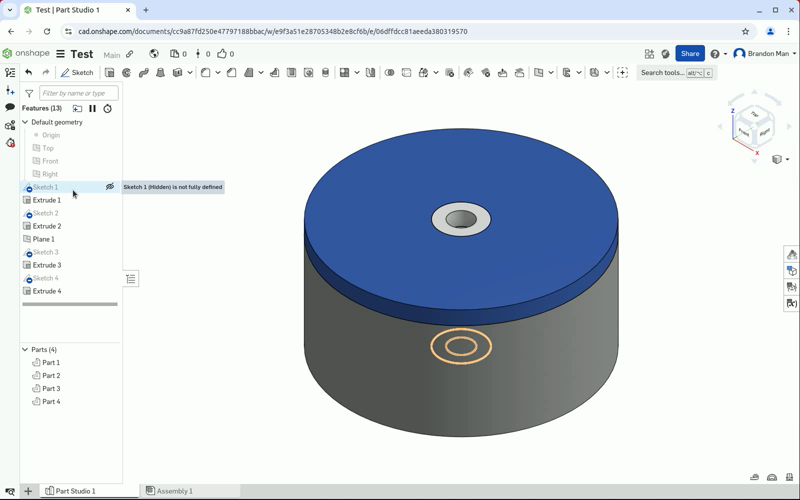
click(73, 189)